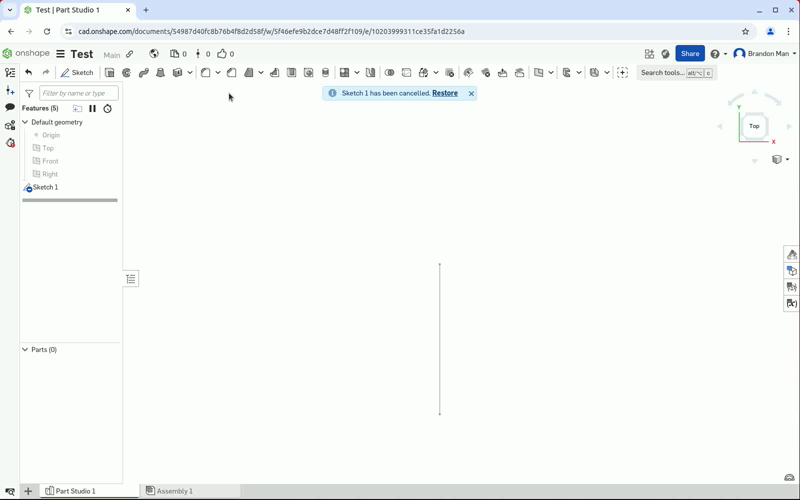
key(shift+h)
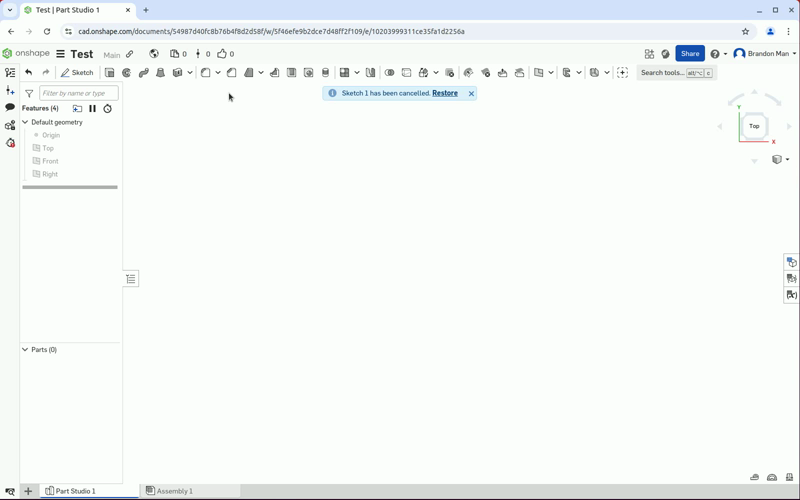
mouse_move(73, 352)
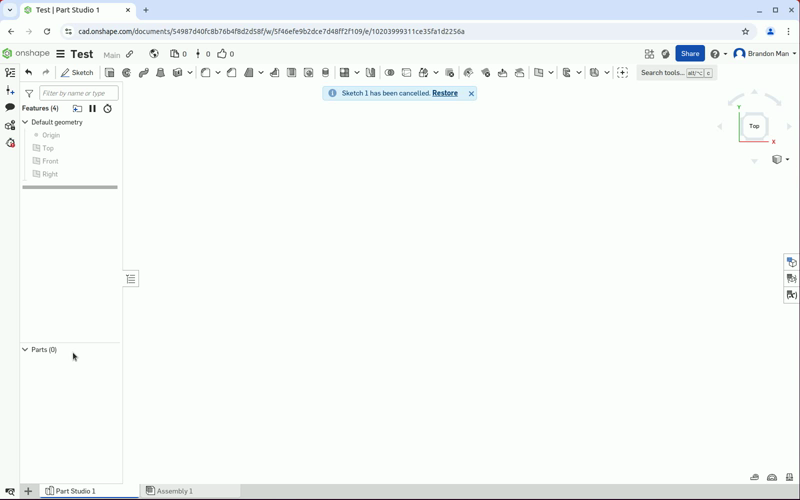
key(y)
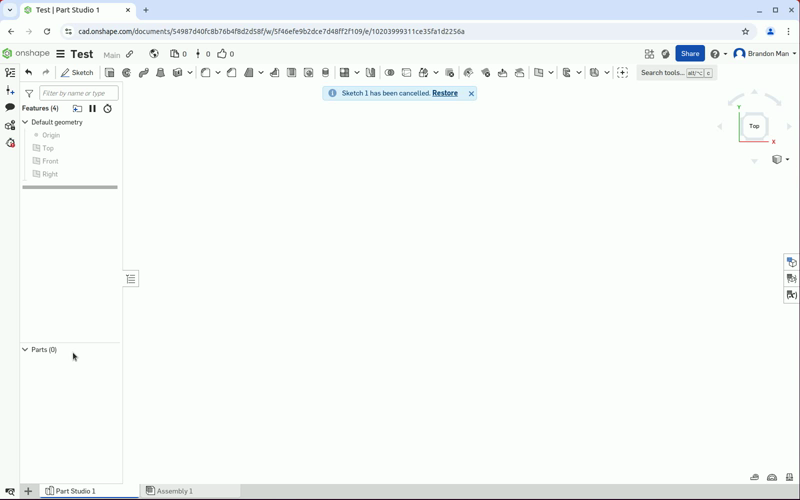
key(shift+p)
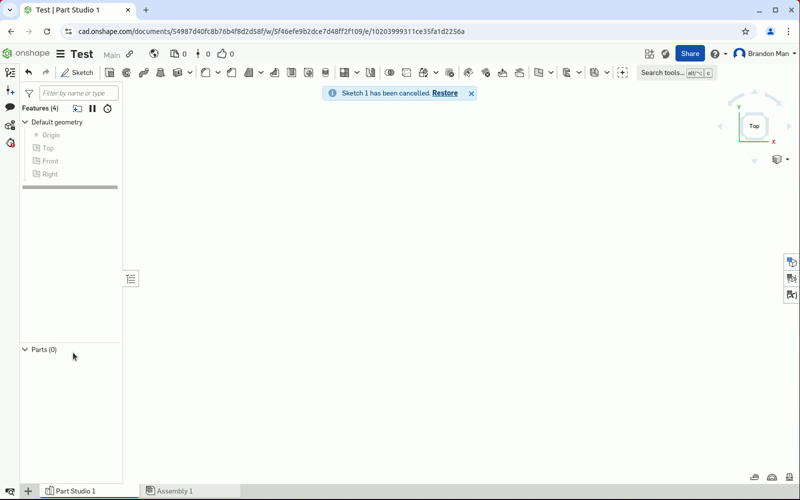
key(space)
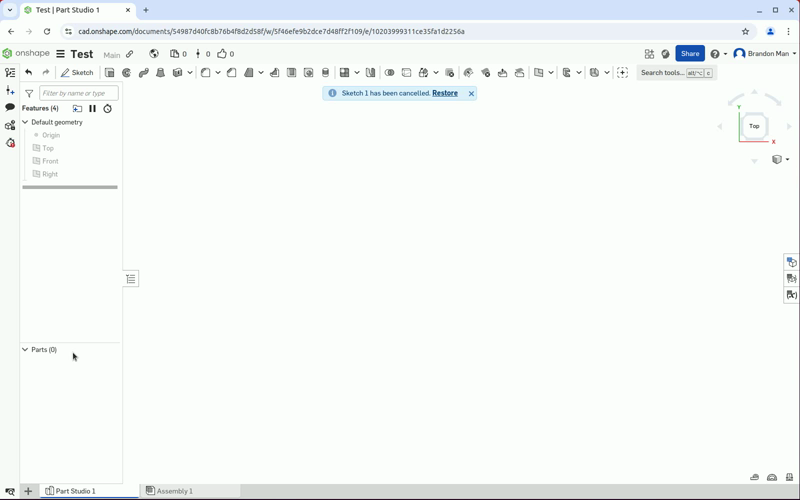
key_down(shift)
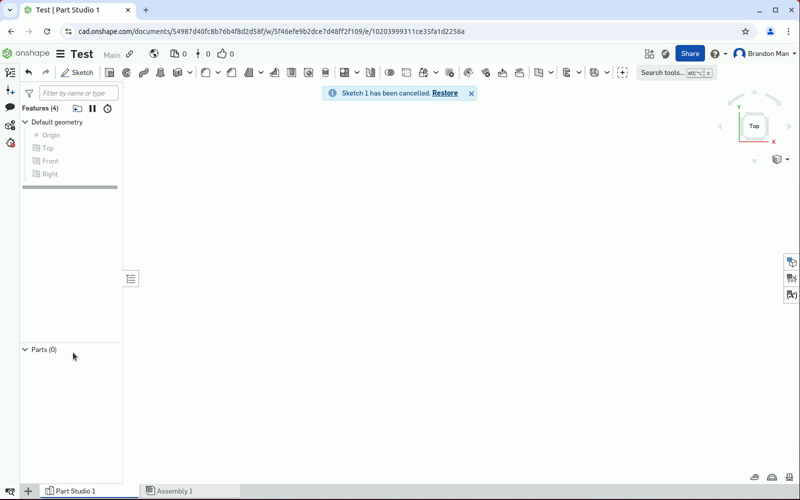
key(up)
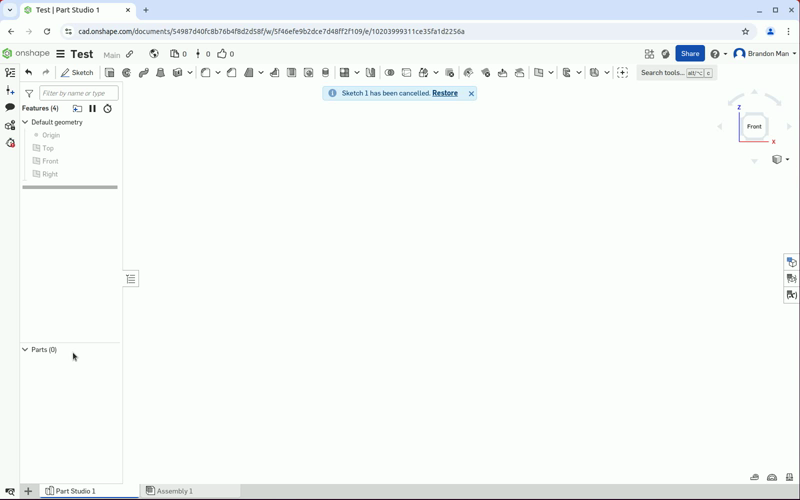
key_up(shift)
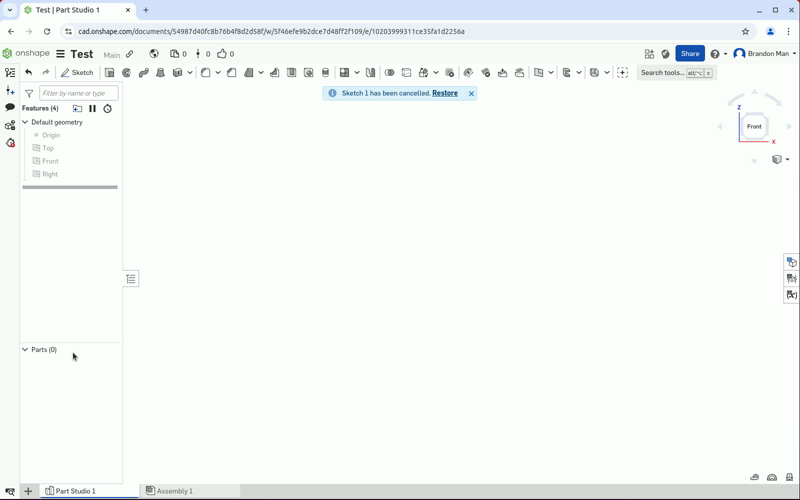
key(space)
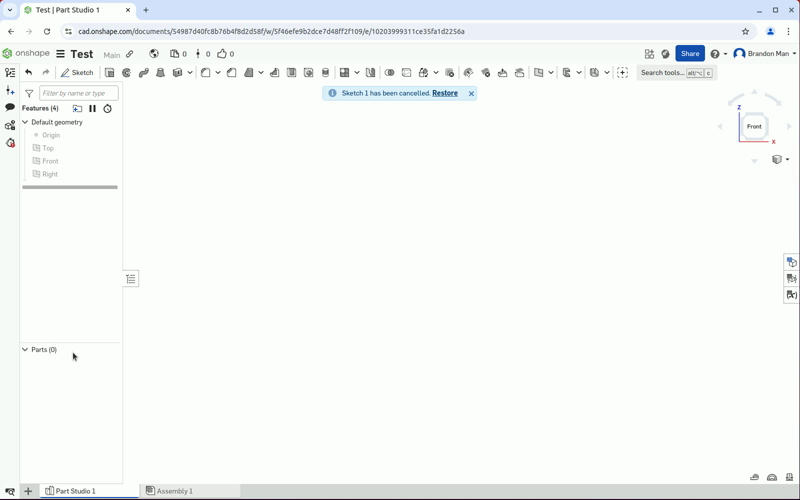
key_down(shift)
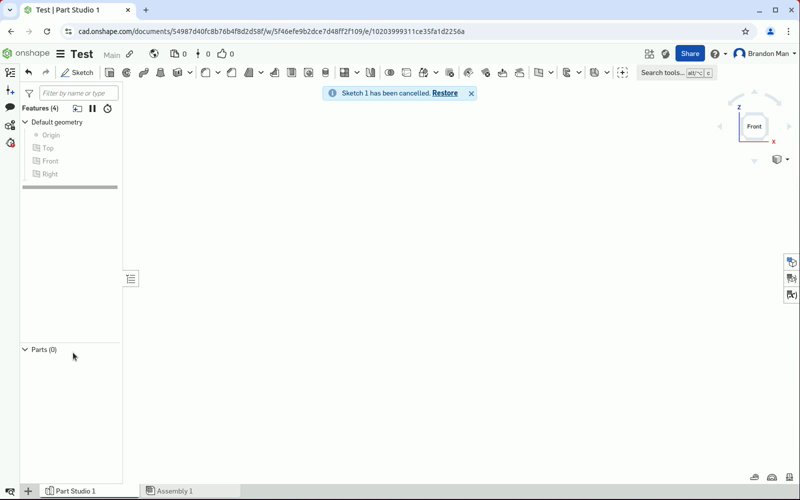
key(left)
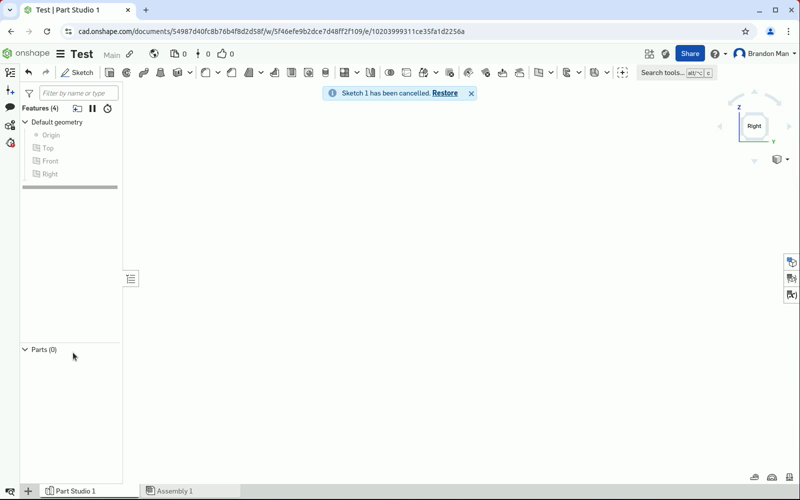
key_up(shift)
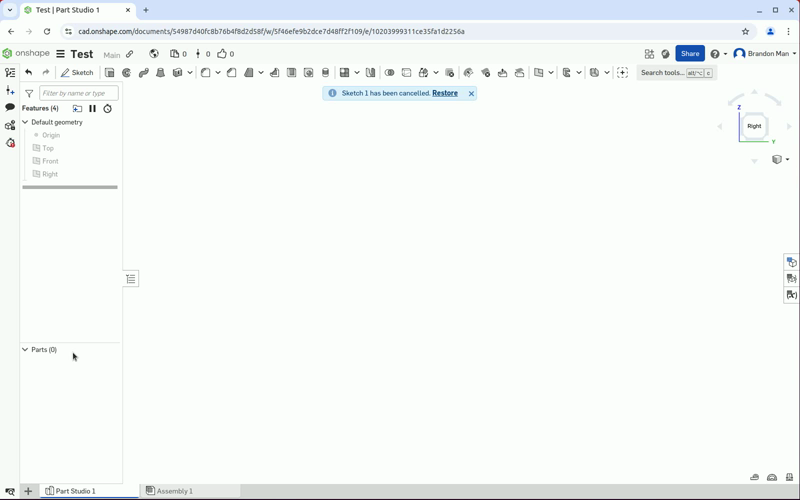
mouse_move(73, 352)
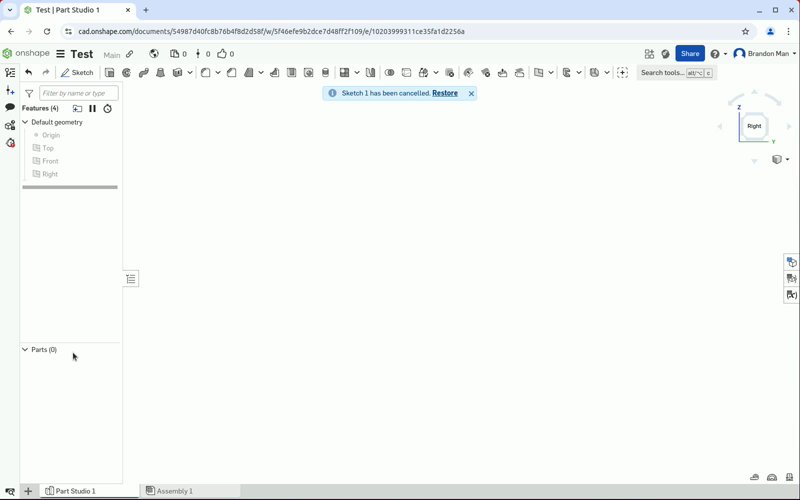
key(shift+y)
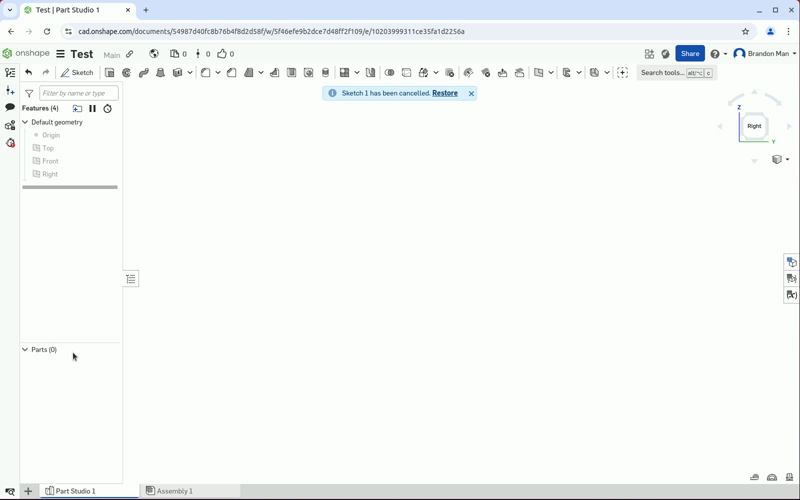
key(shift+s)
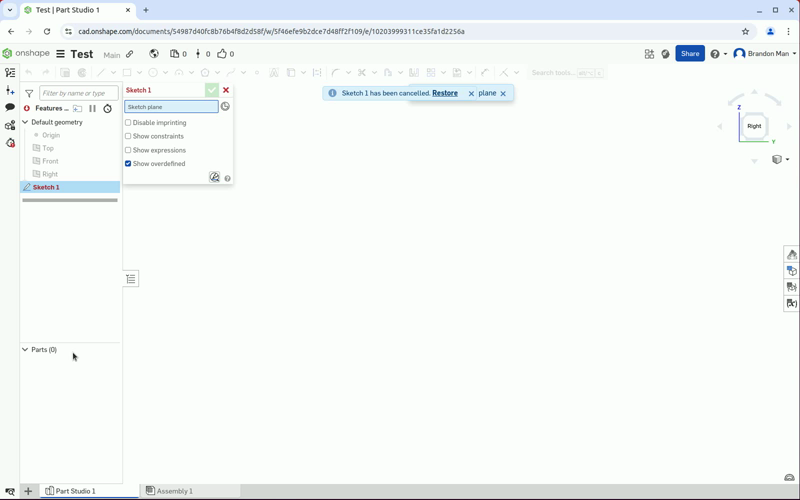
mouse_move(73, 176)
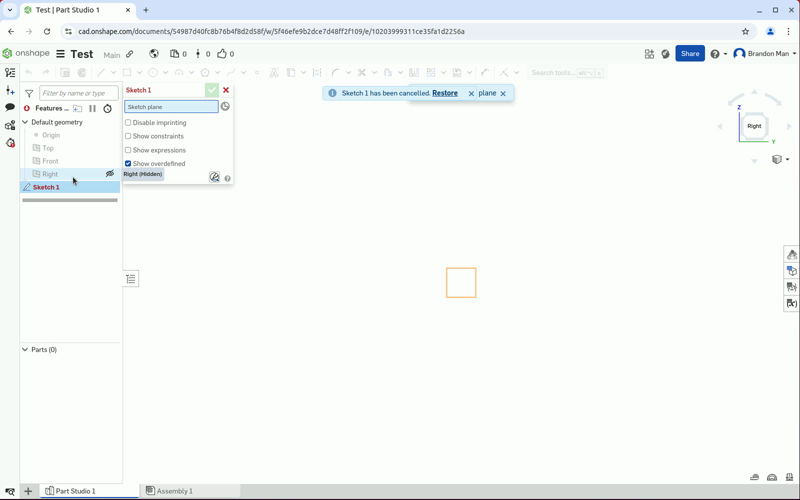
click(73, 176)
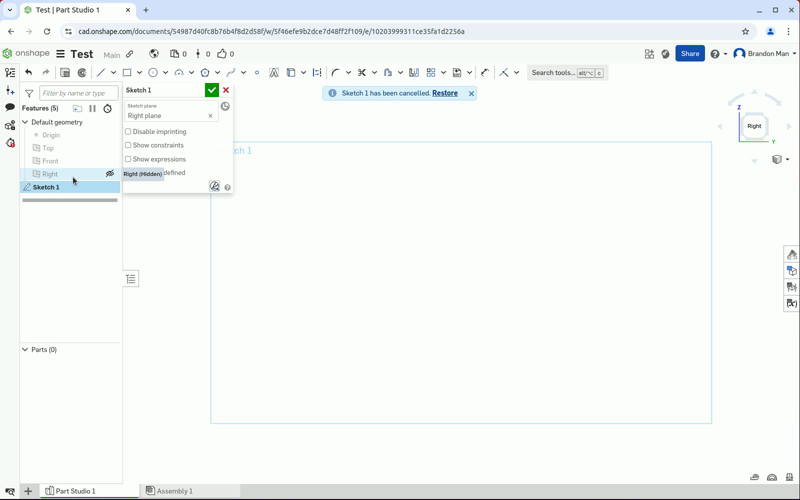
mouse_move(73, 352)
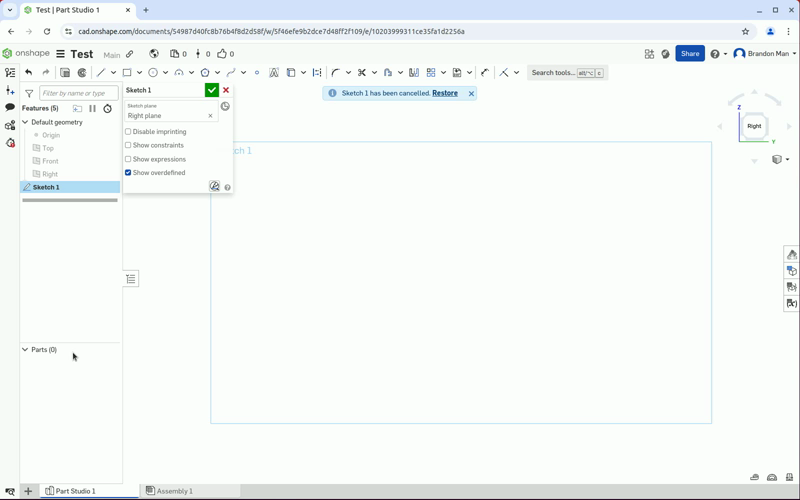
key(y)
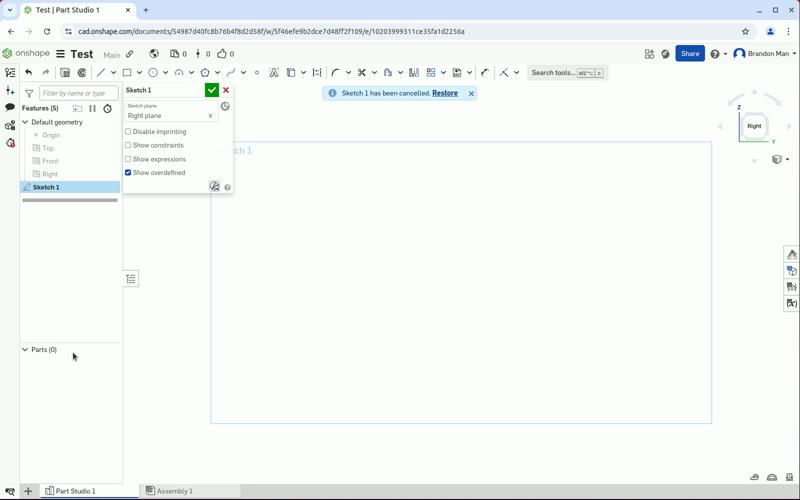
key(c)
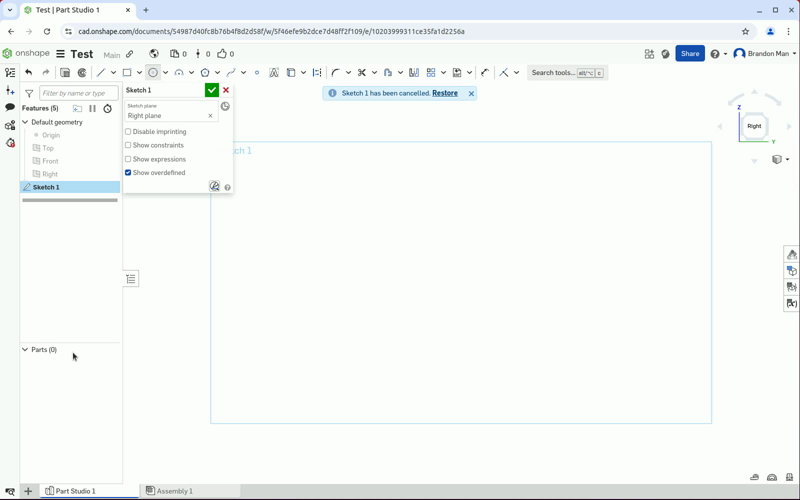
key_down(shift)
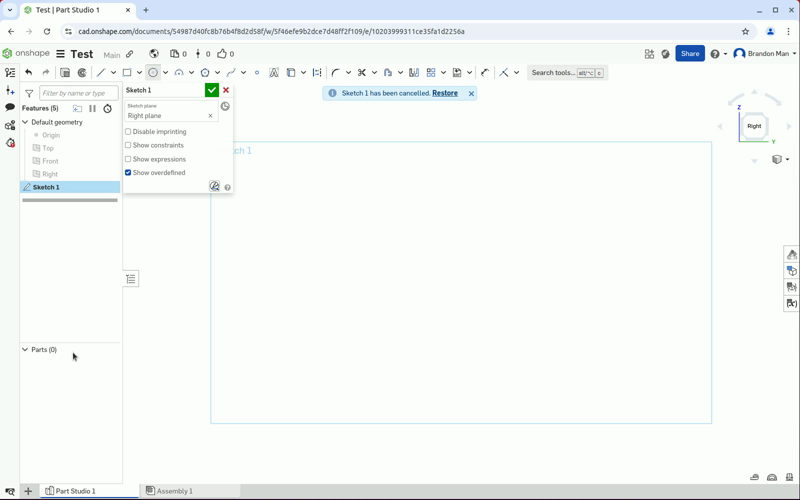
mouse_move(461, 282)
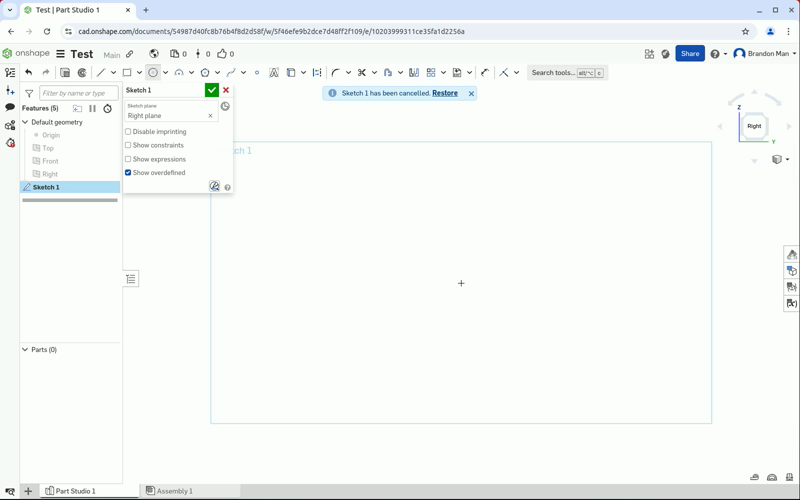
click(461, 282)
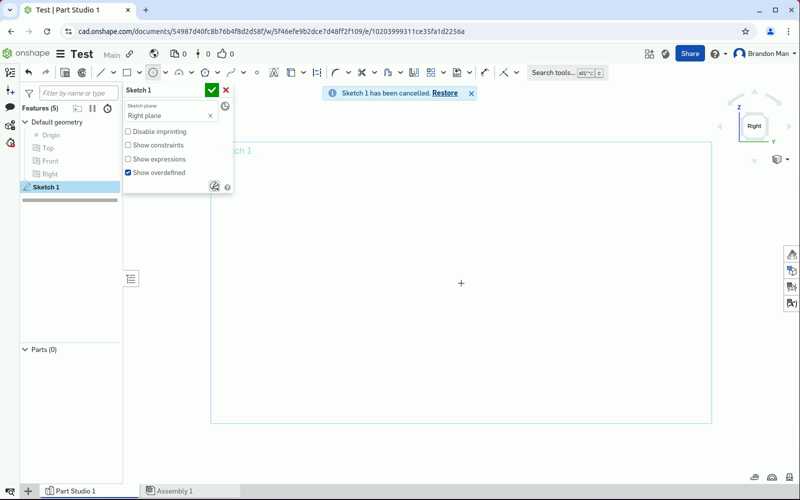
key_up(shift)
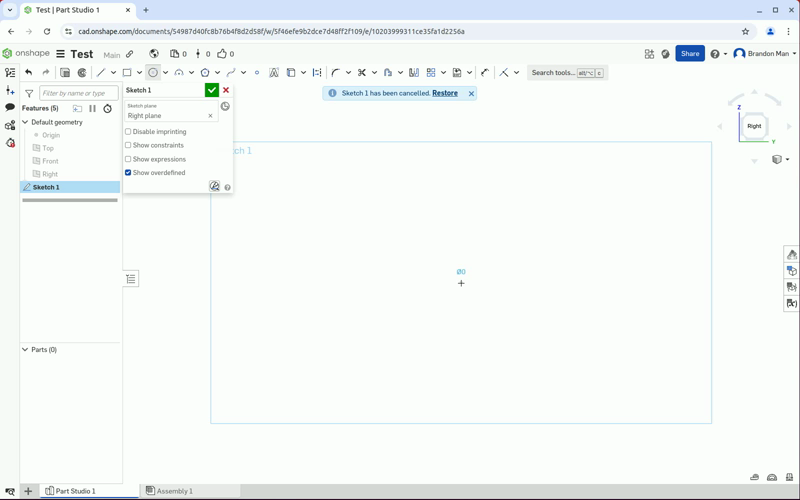
mouse_move(499, 282)
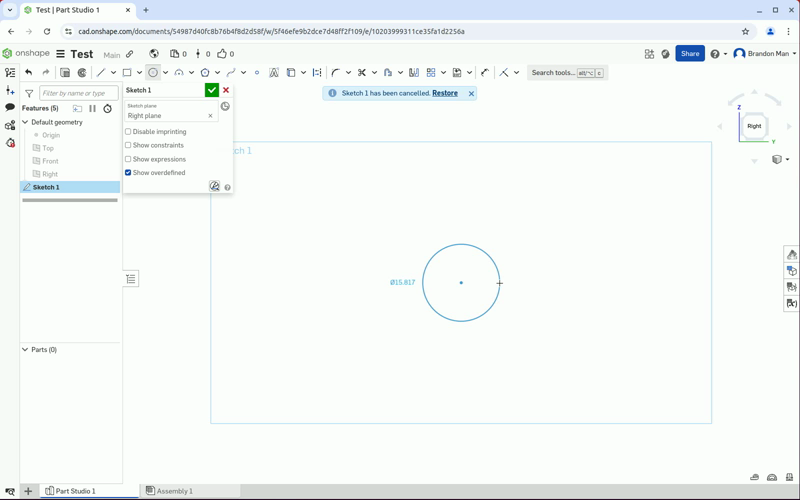
click(499, 282)
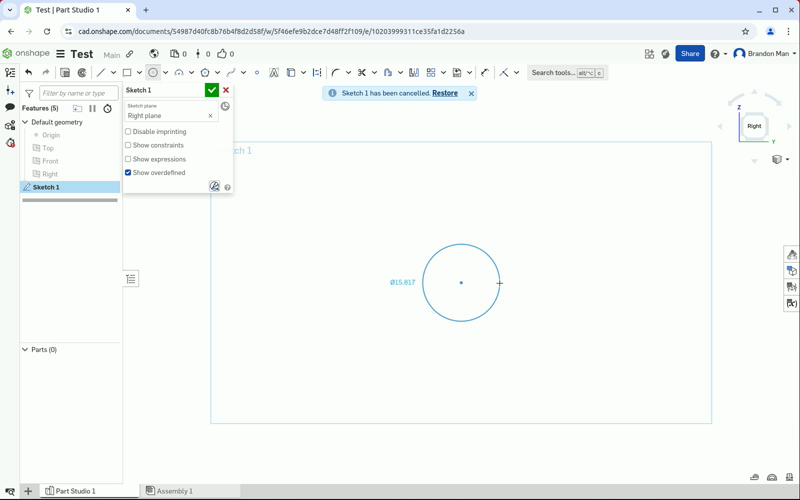
key(esc)
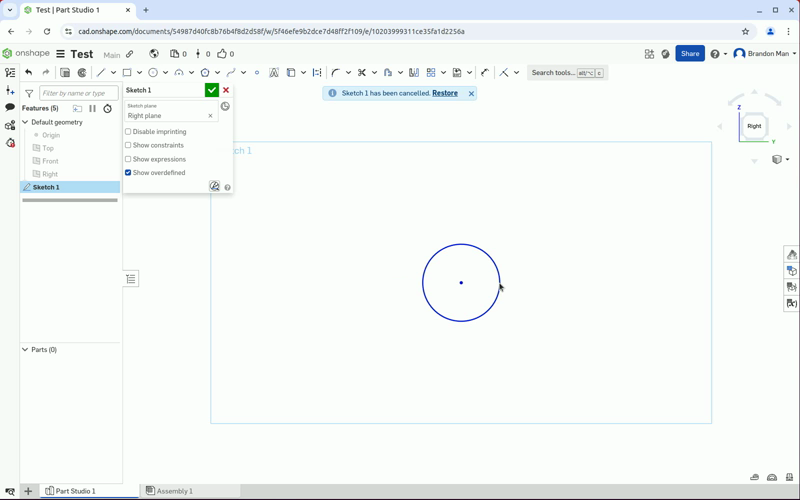
mouse_move(451, 256)
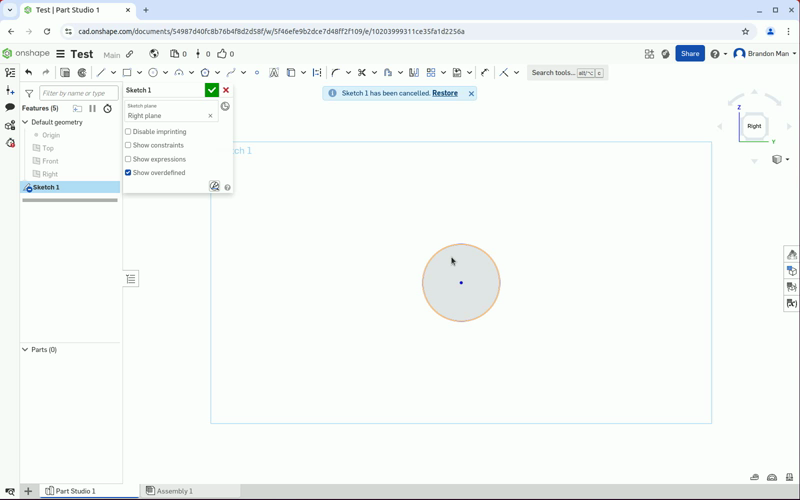
click(451, 256)
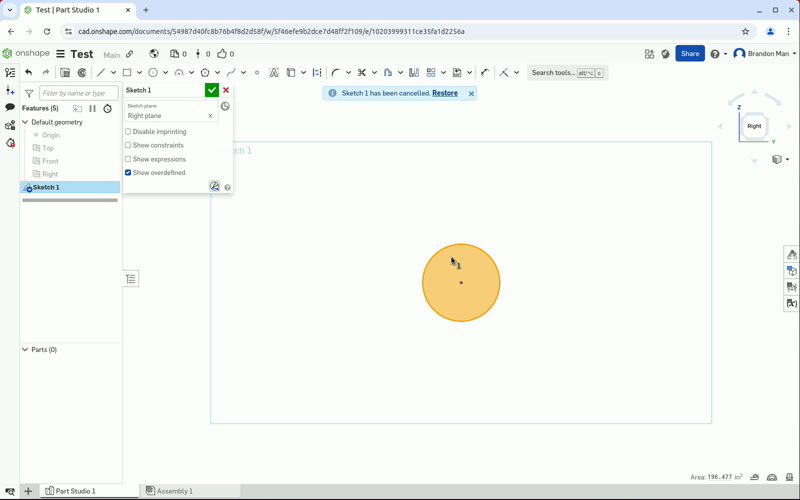
mouse_move(73, 352)
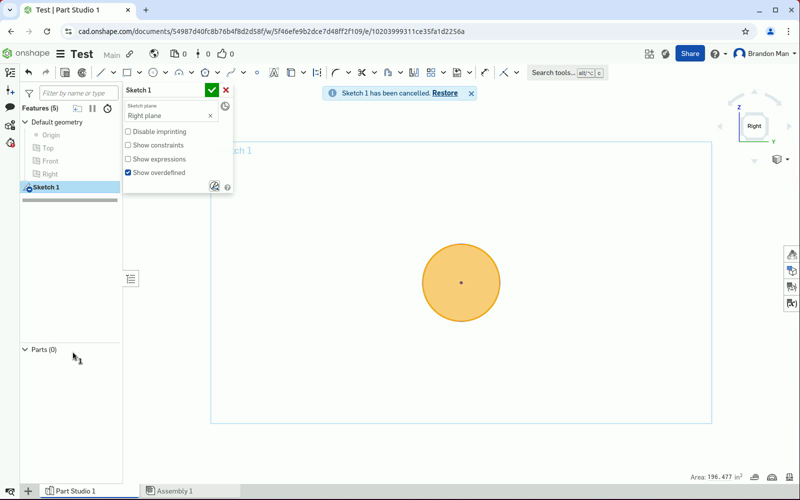
key(shift+y)
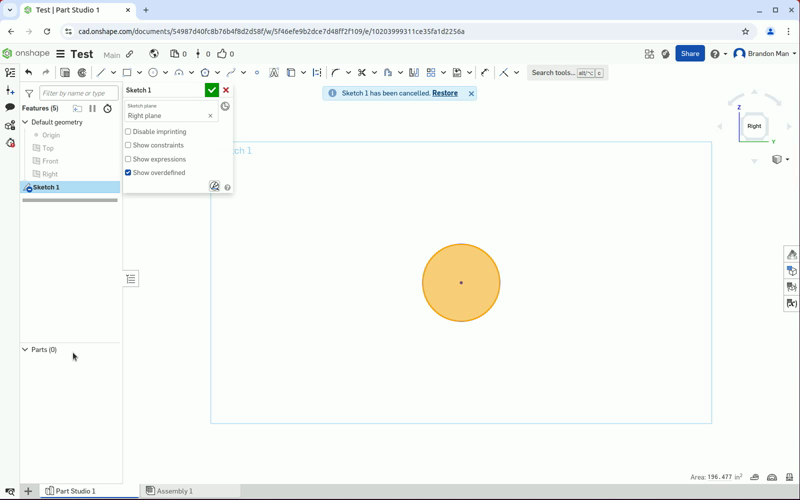
key(shift+e)
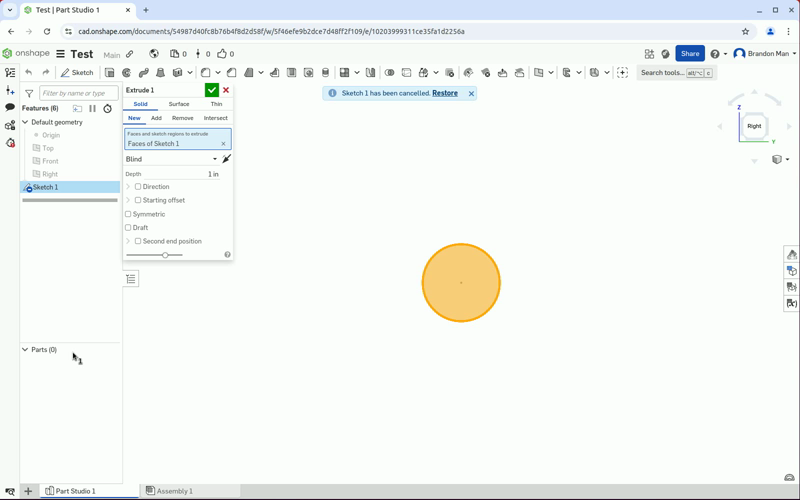
mouse_move(143, 106)
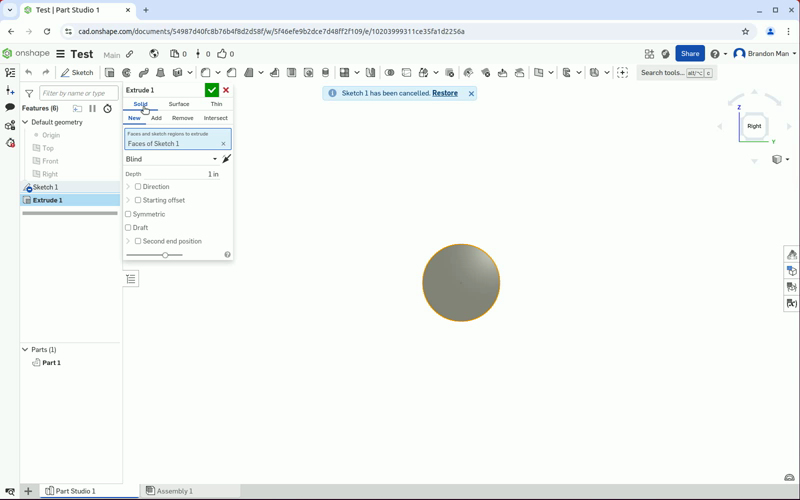
click(143, 106)
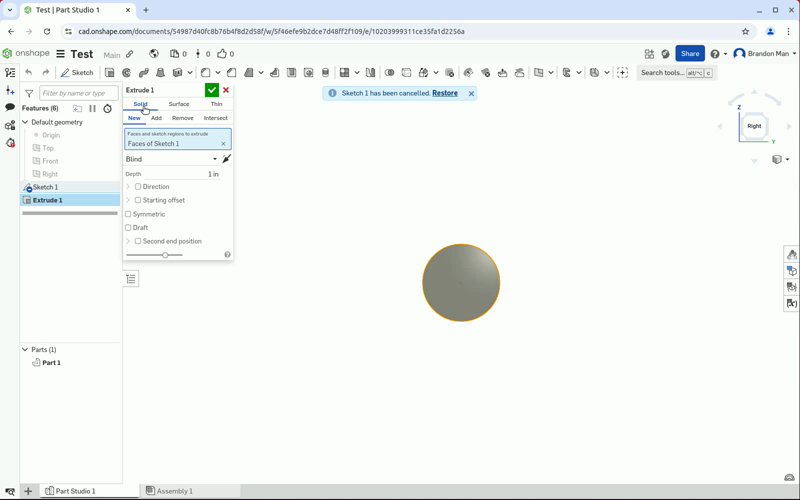
mouse_move(137, 120)
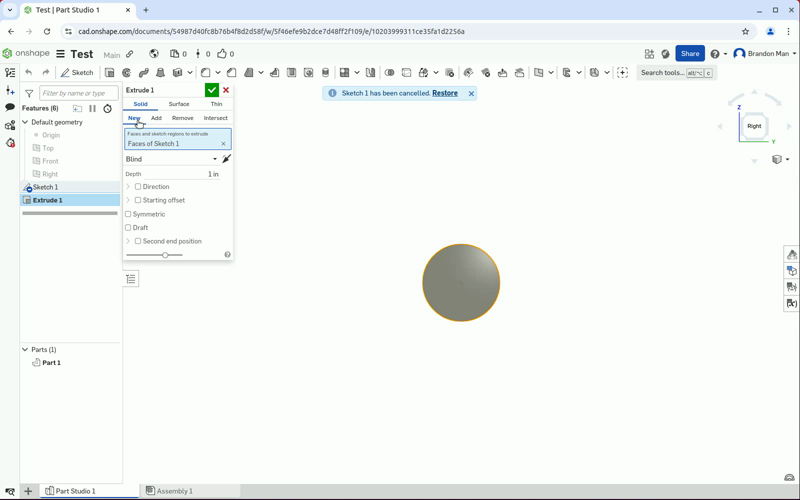
click(137, 120)
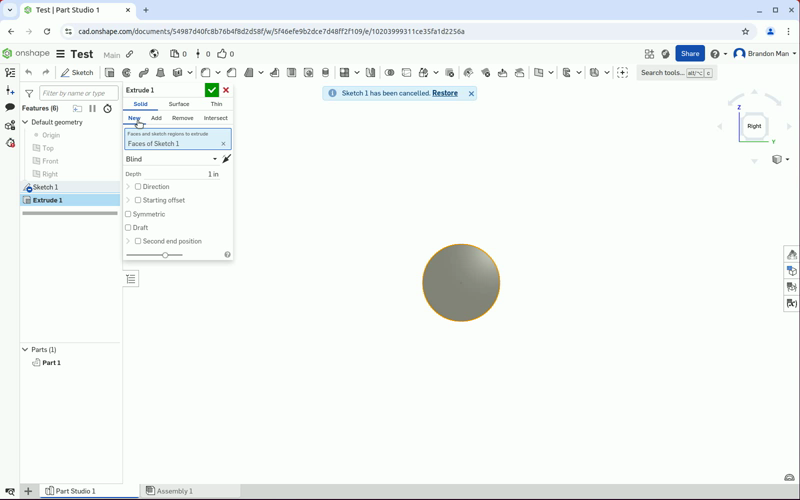
key(tab, 4)
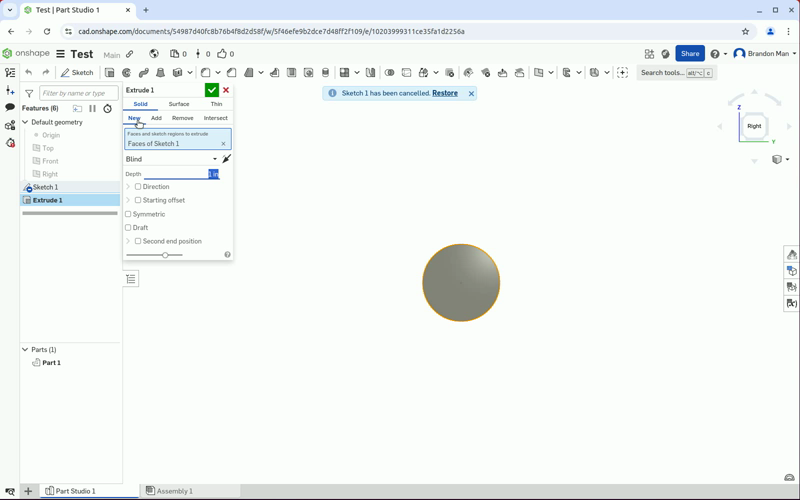
text(11.554)
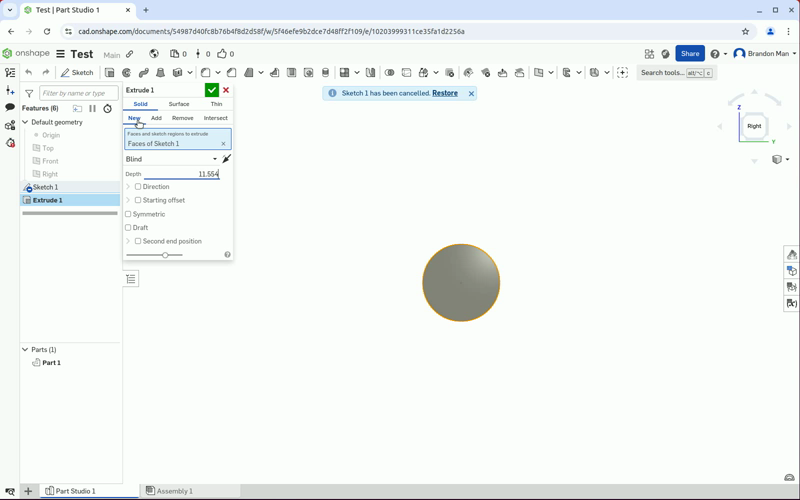
key(enter)
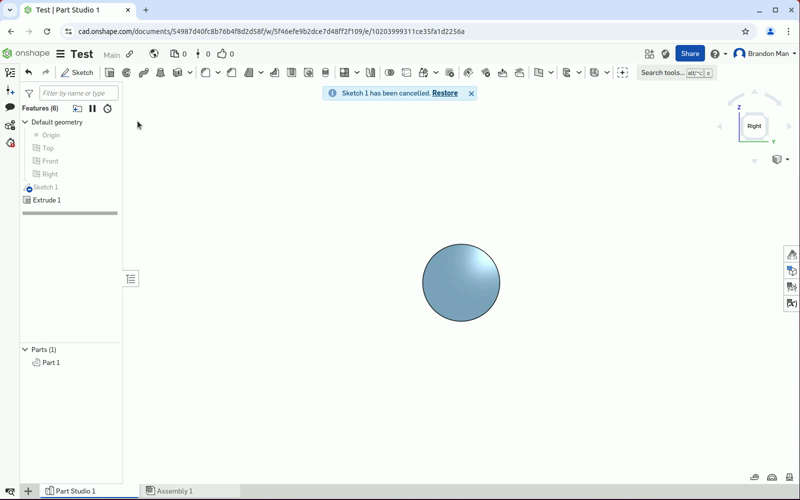
key(shift+h)
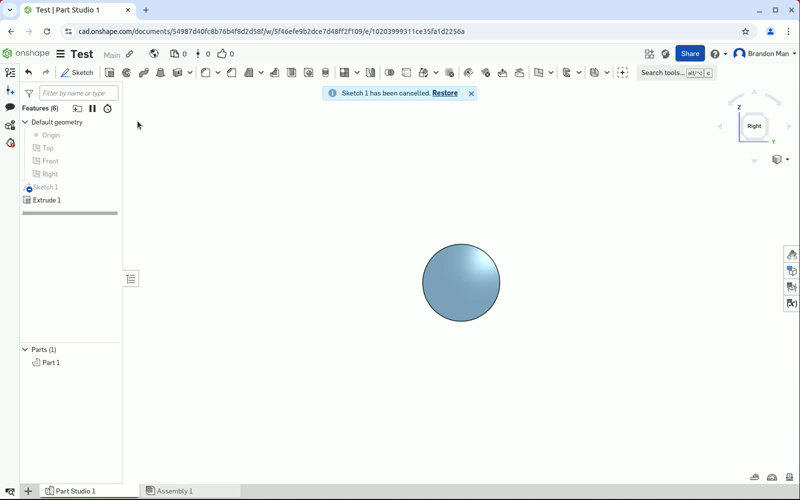
key(shift+h)
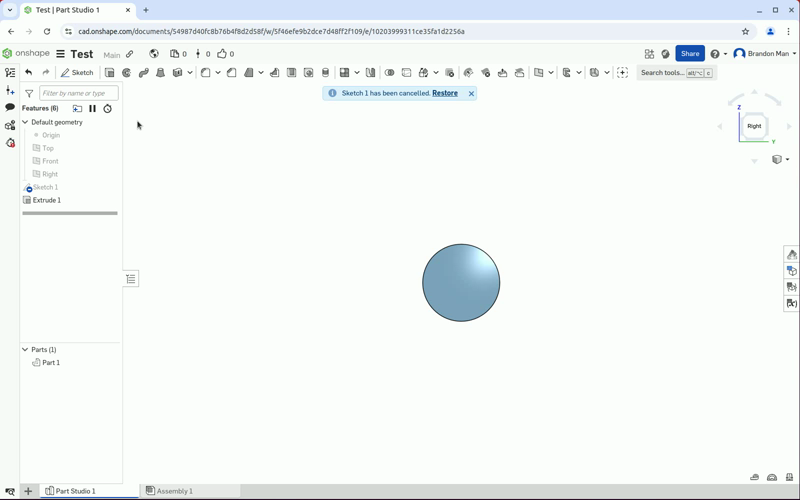
mouse_move(73, 189)
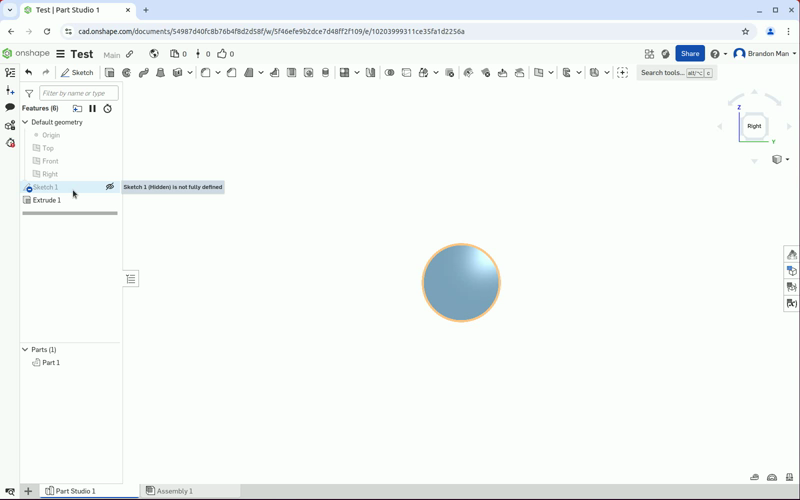
click(73, 189)
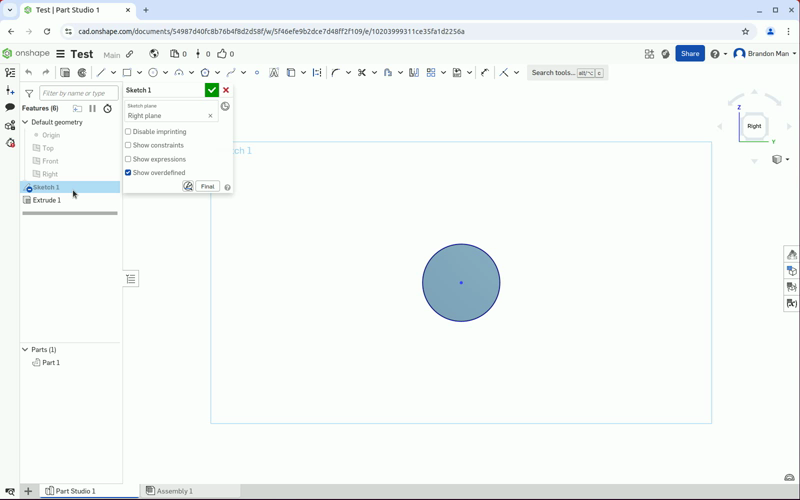
mouse_move(229, 92)
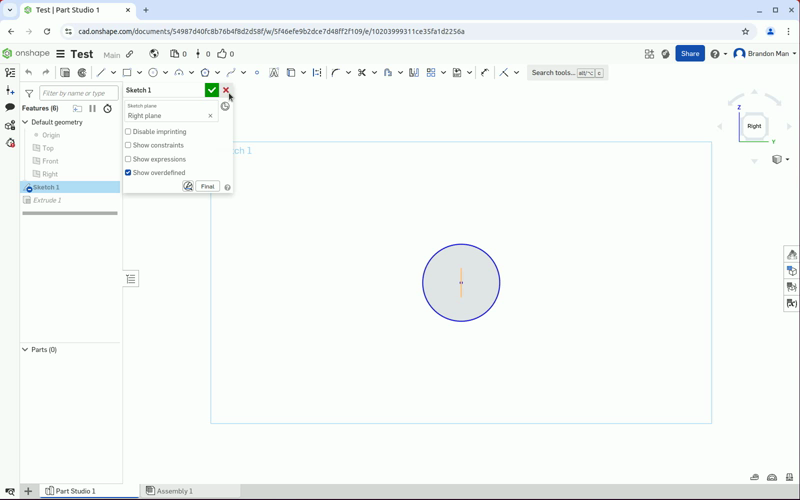
click(229, 92)
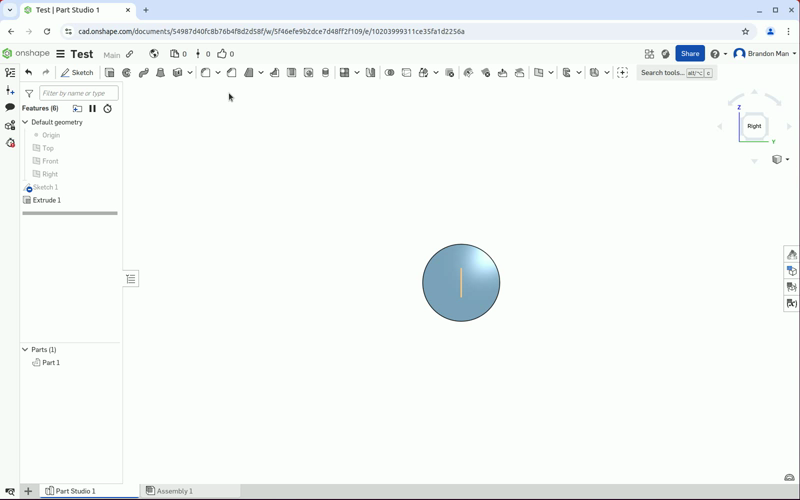
mouse_move(541, 75)
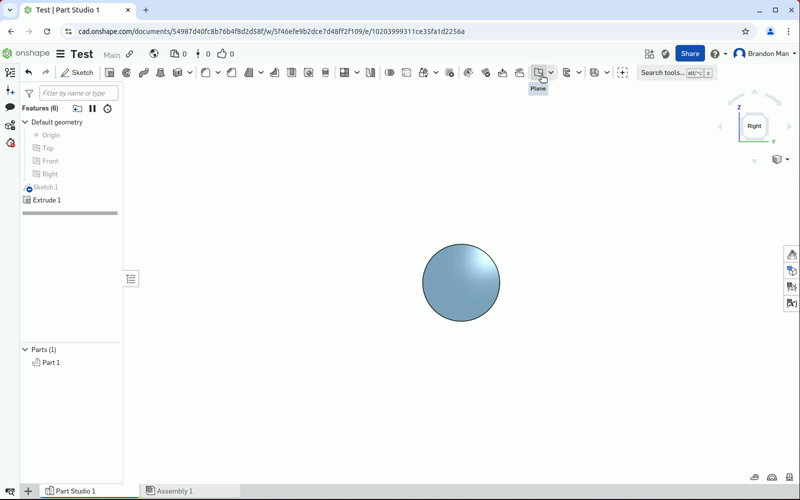
click(541, 75)
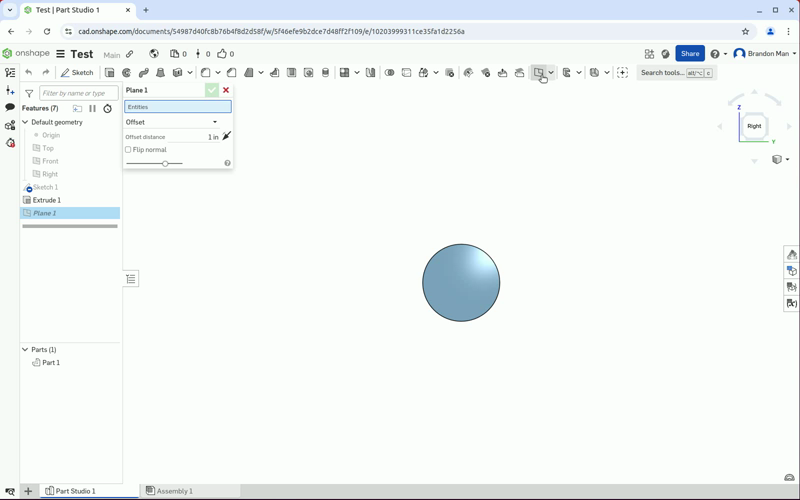
mouse_move(73, 176)
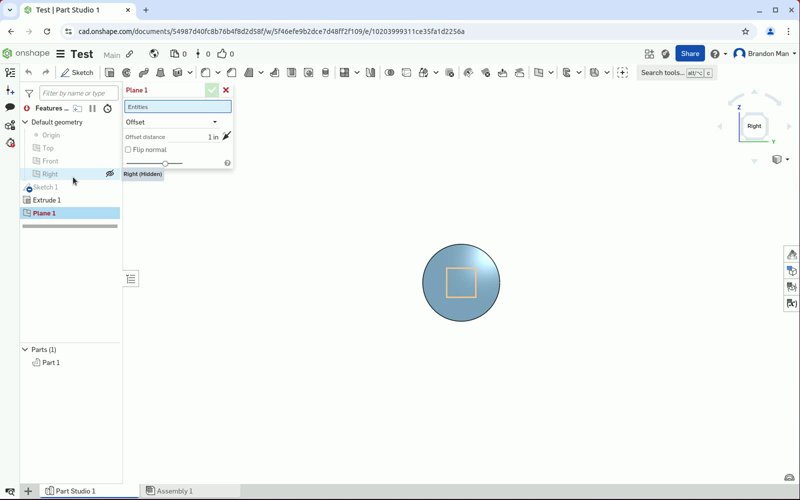
click(73, 176)
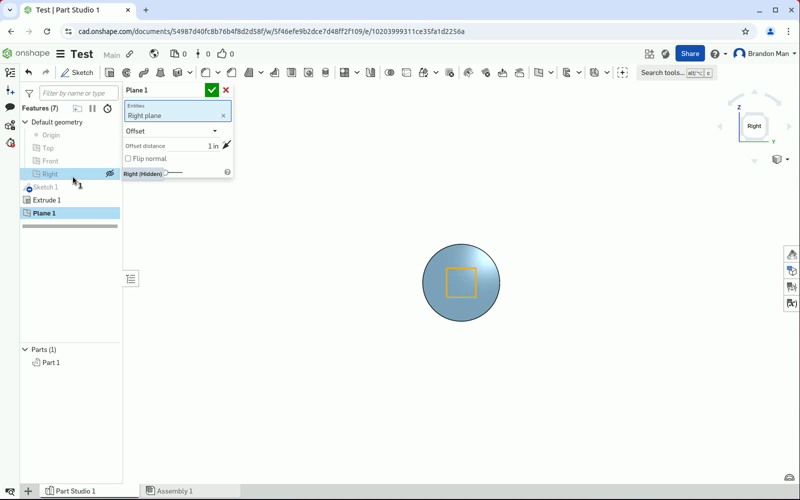
key(tab, 2)
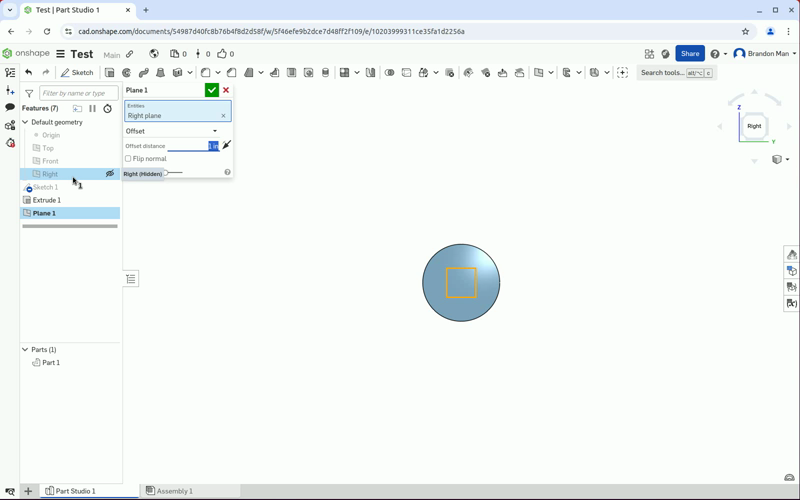
text(11.554)
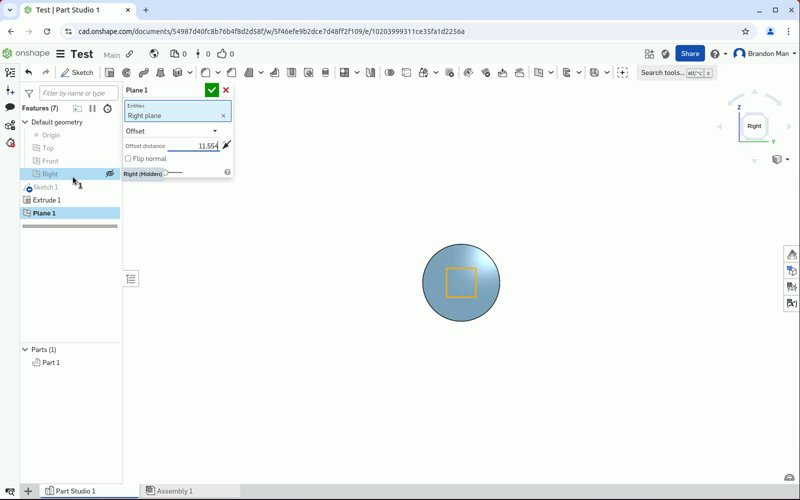
key(enter, 2)
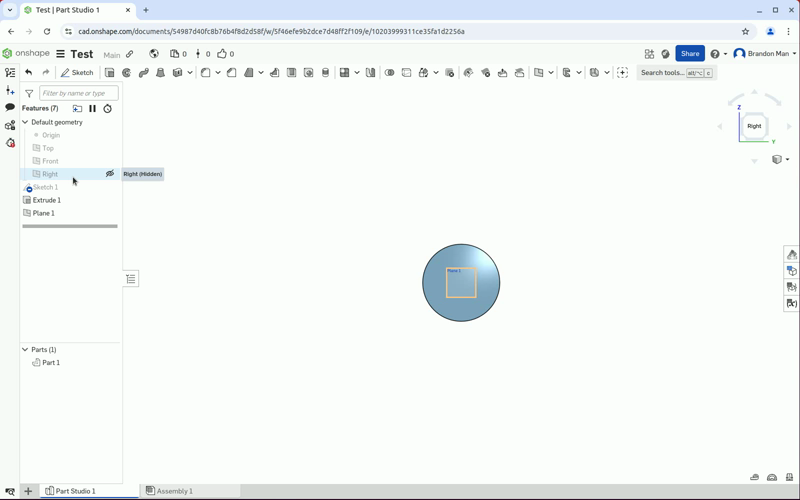
key(shift+s)
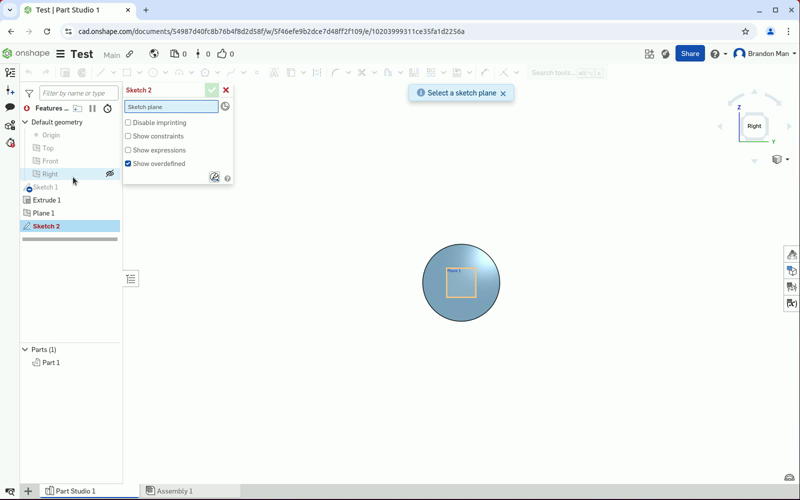
mouse_move(73, 215)
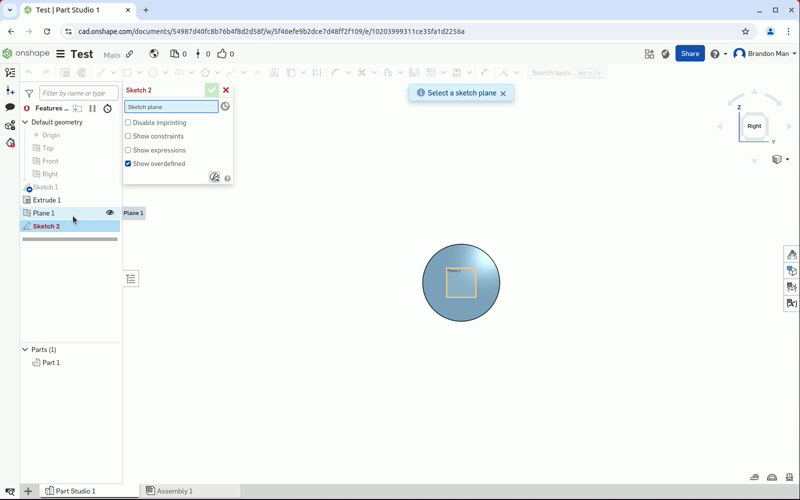
click(73, 215)
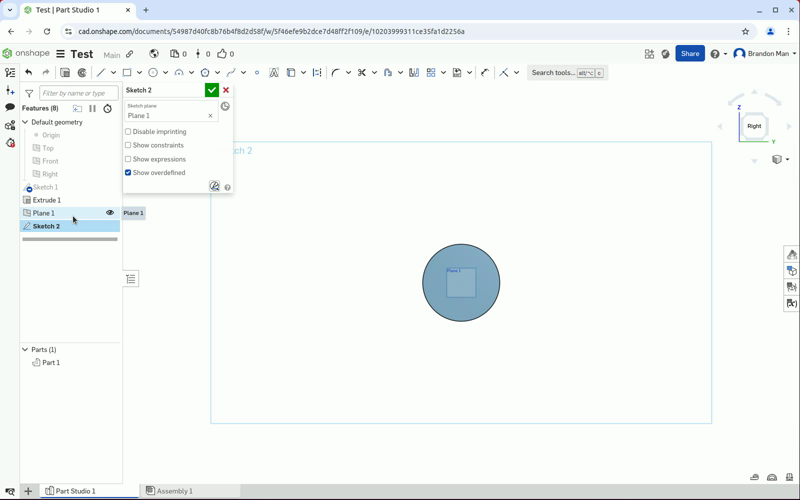
mouse_move(73, 352)
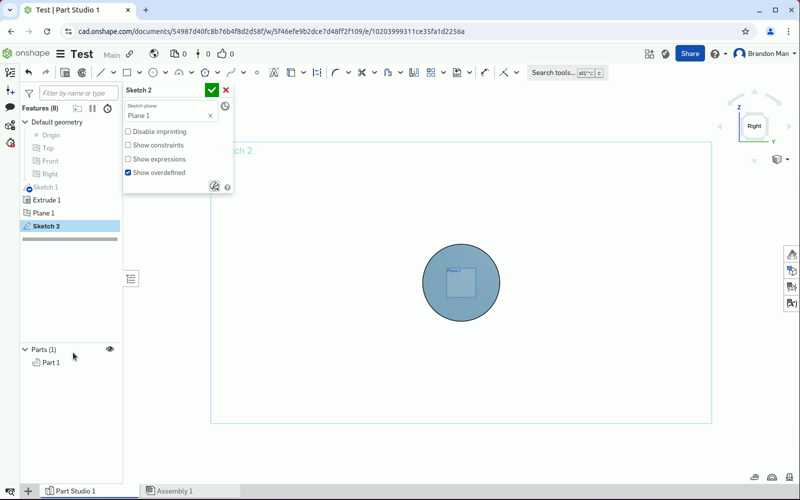
key(y)
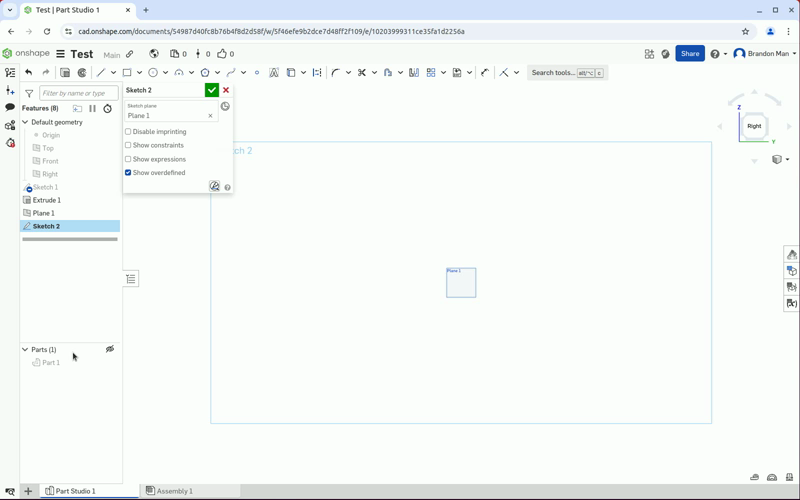
key(c)
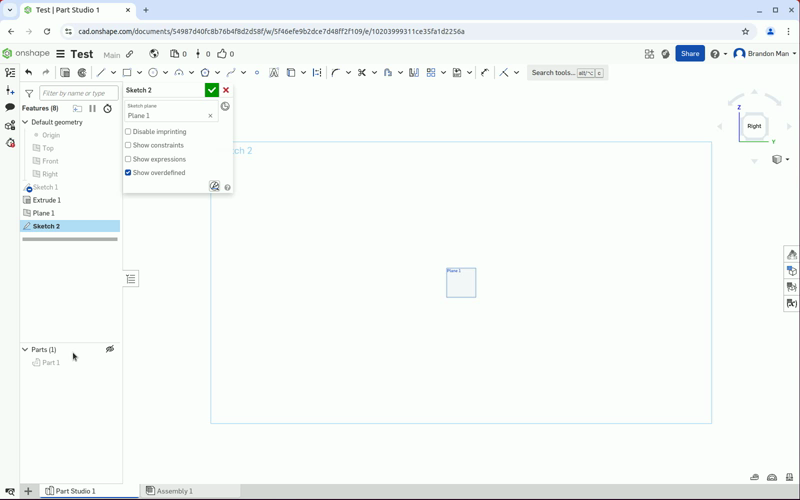
key_down(shift)
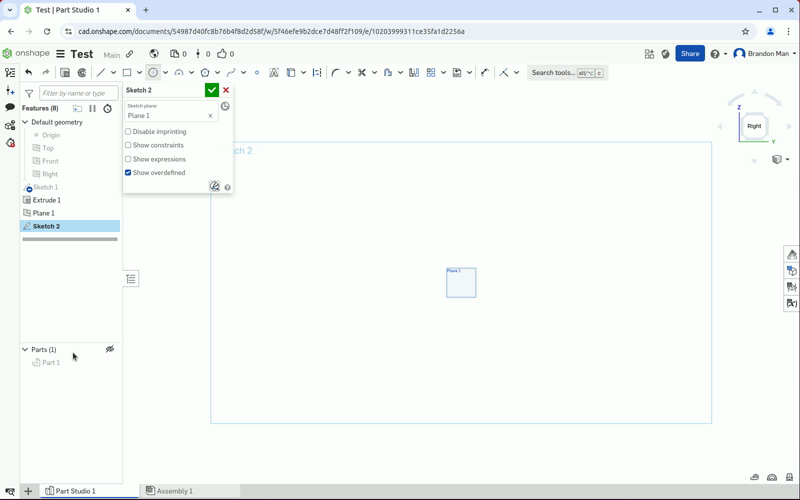
mouse_move(484, 295)
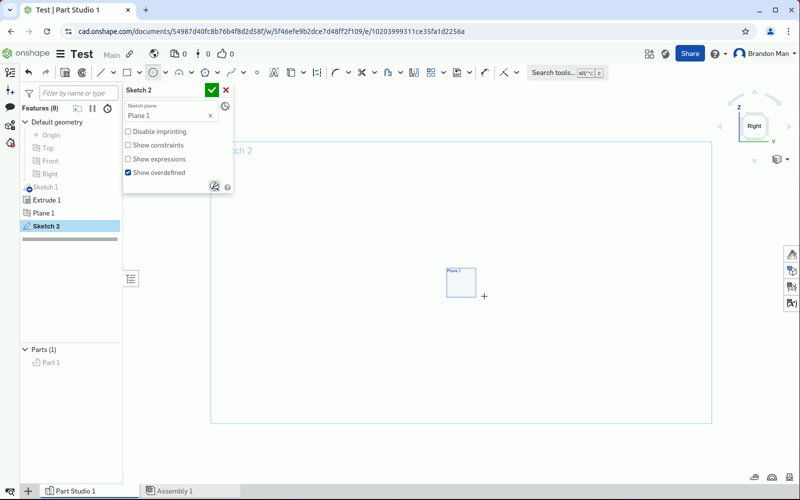
click(484, 295)
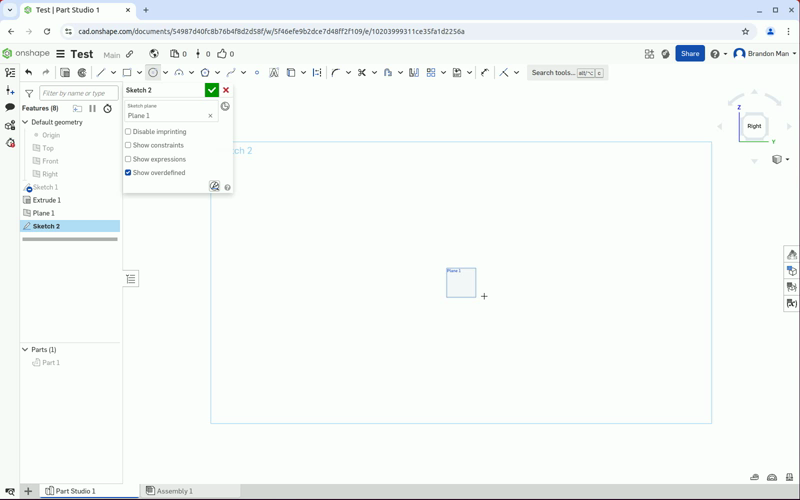
key_up(shift)
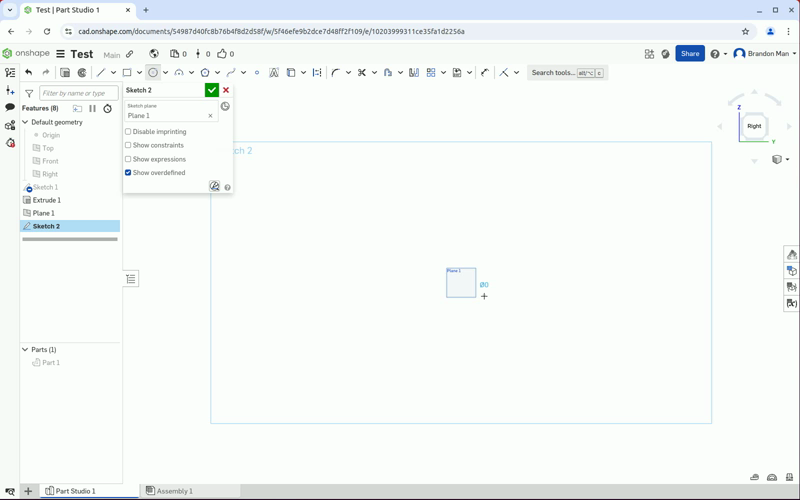
mouse_move(492, 295)
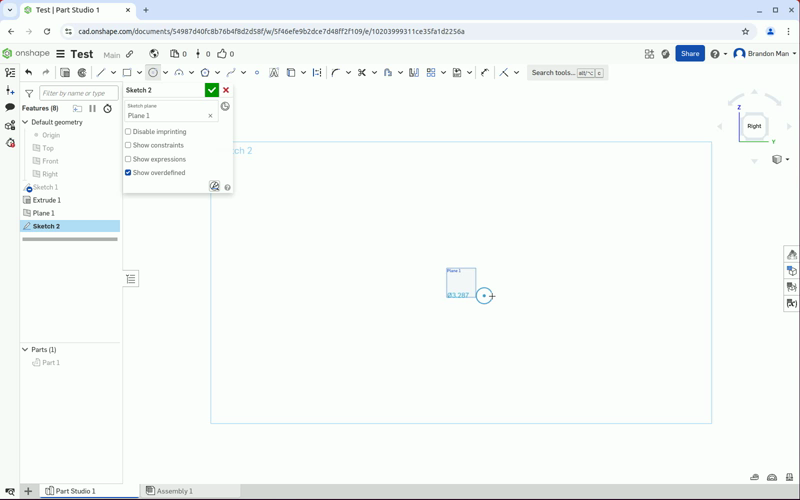
click(492, 295)
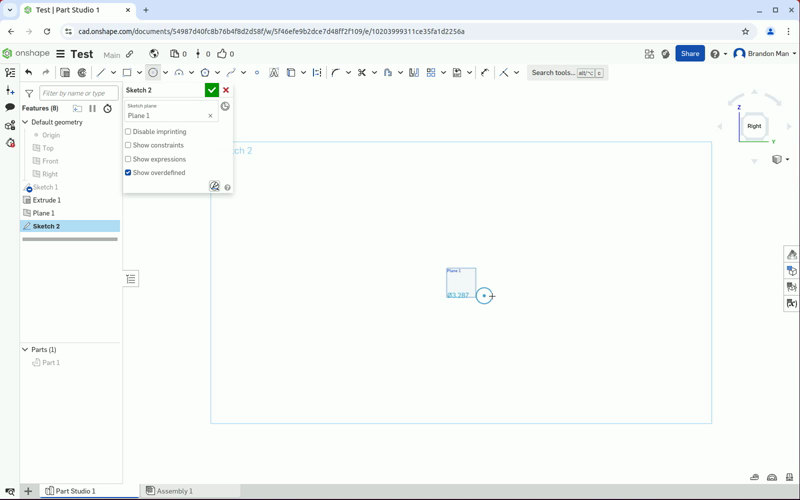
key(esc)
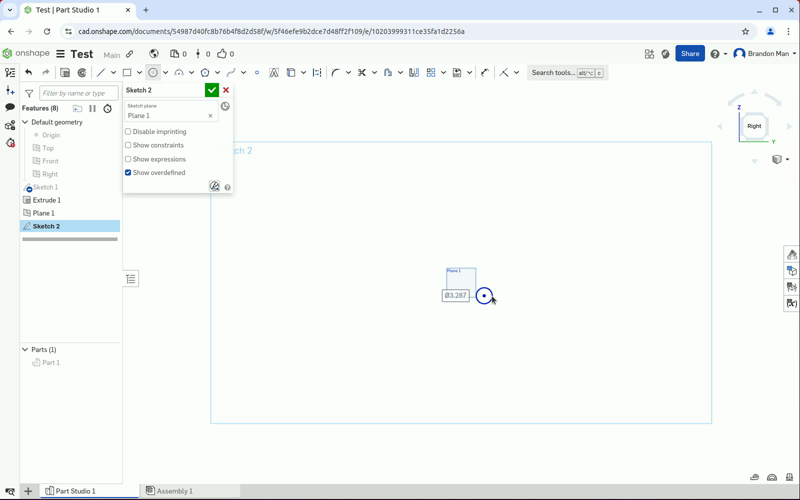
mouse_move(476, 294)
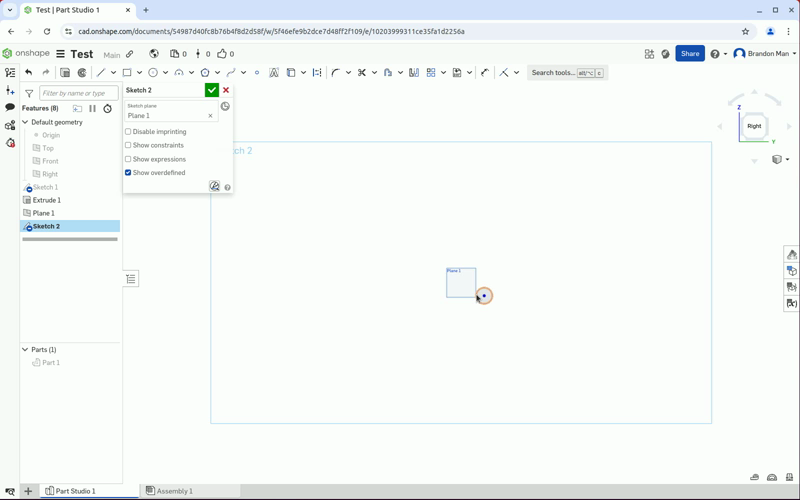
scroll(6)
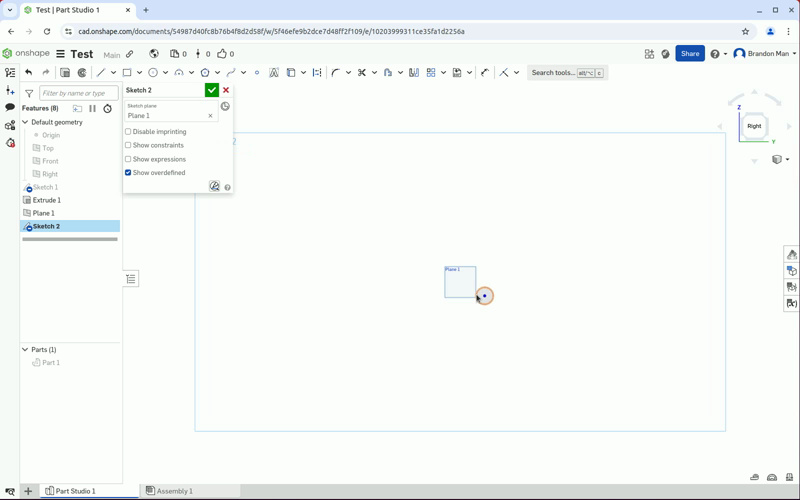
scroll(6)
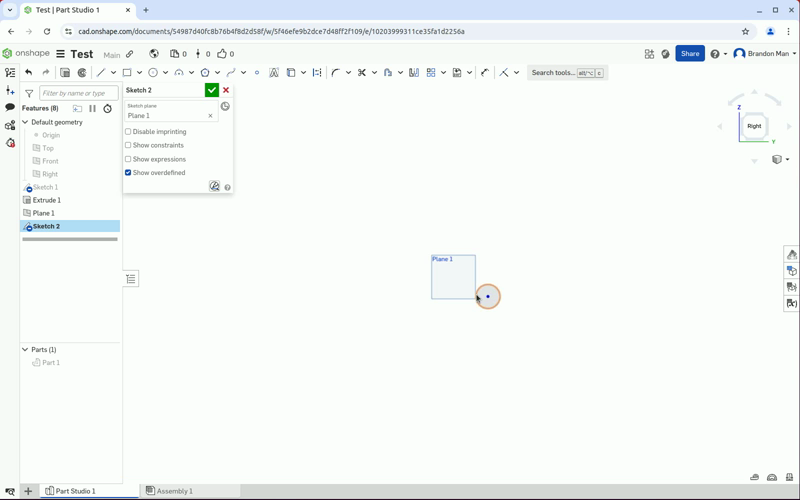
scroll(6)
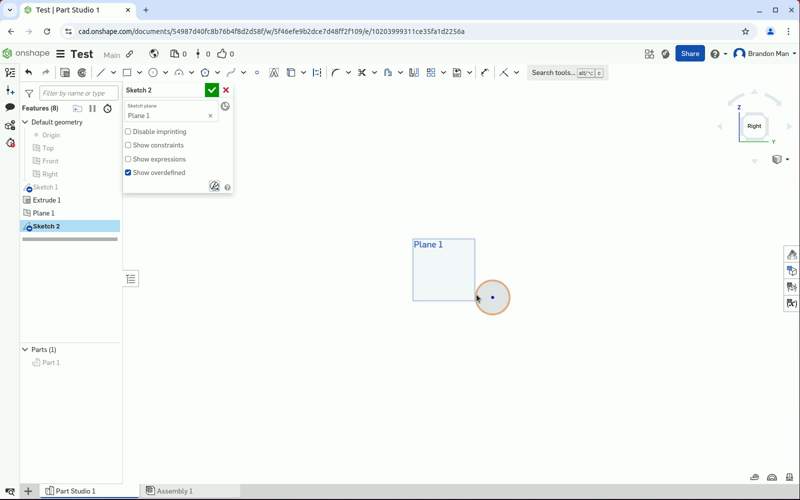
scroll(6)
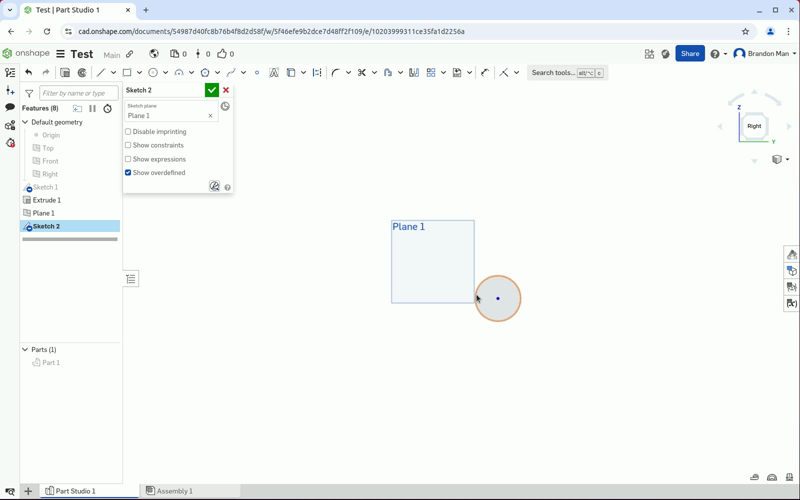
scroll(6)
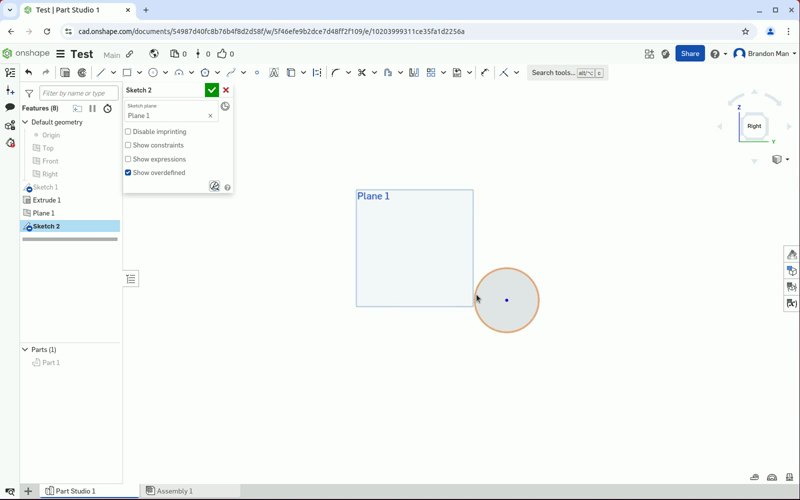
scroll(6)
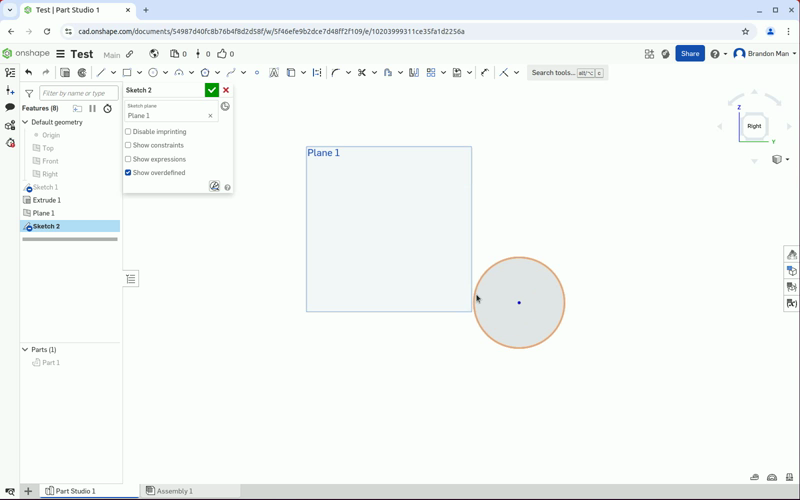
scroll(6)
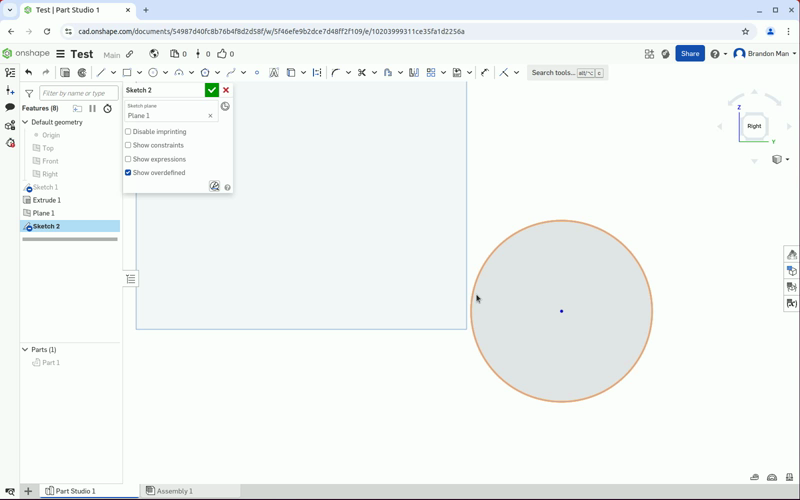
click(476, 294)
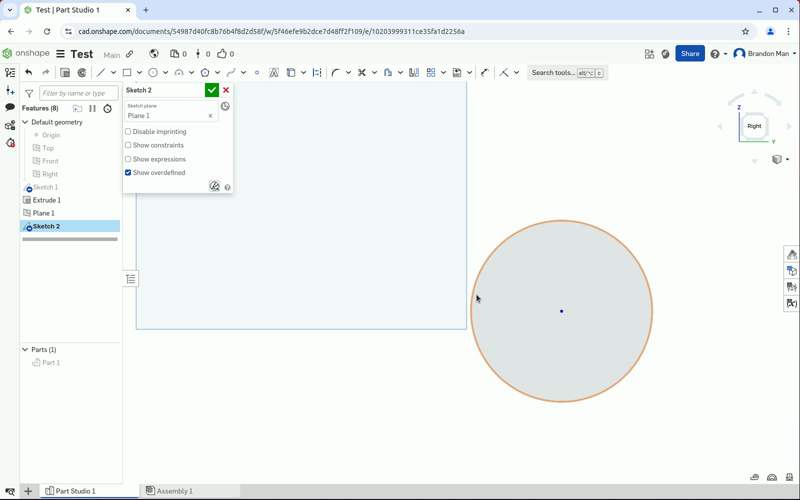
scroll(-6)
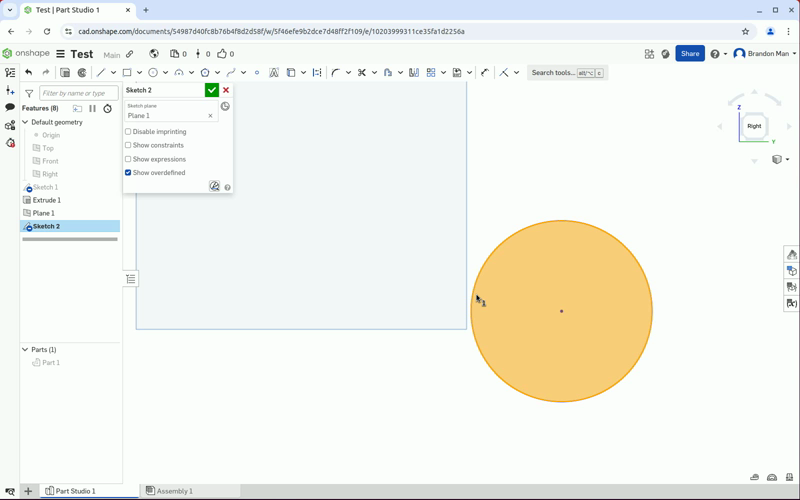
scroll(-6)
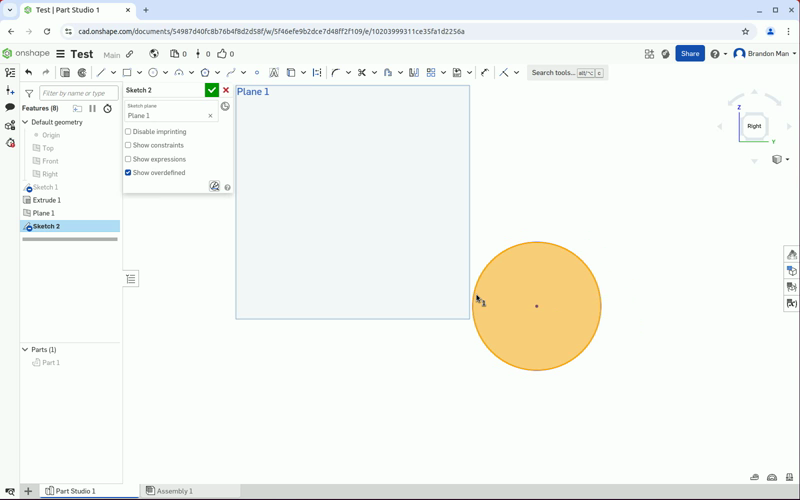
scroll(-6)
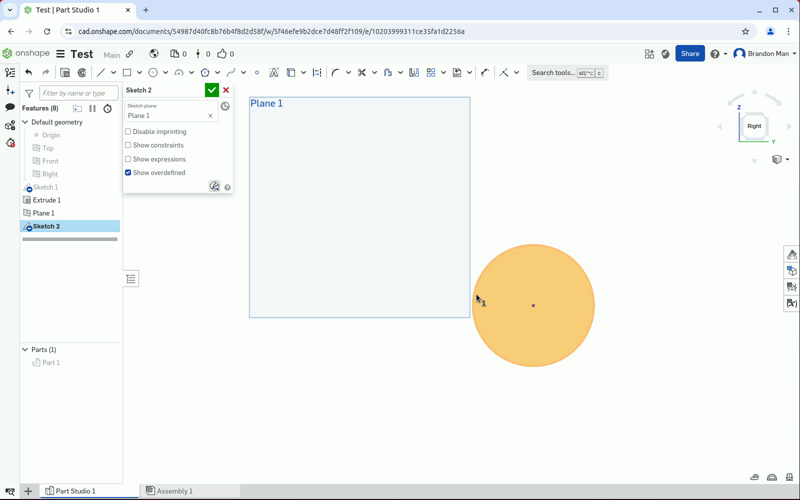
scroll(-6)
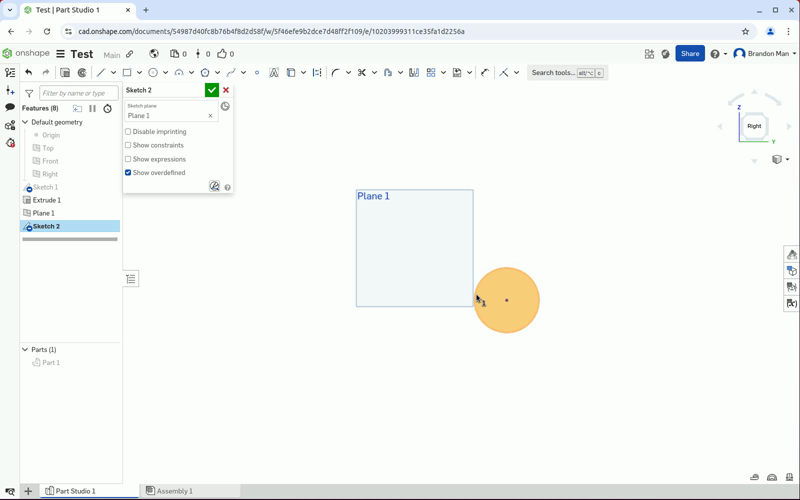
scroll(-6)
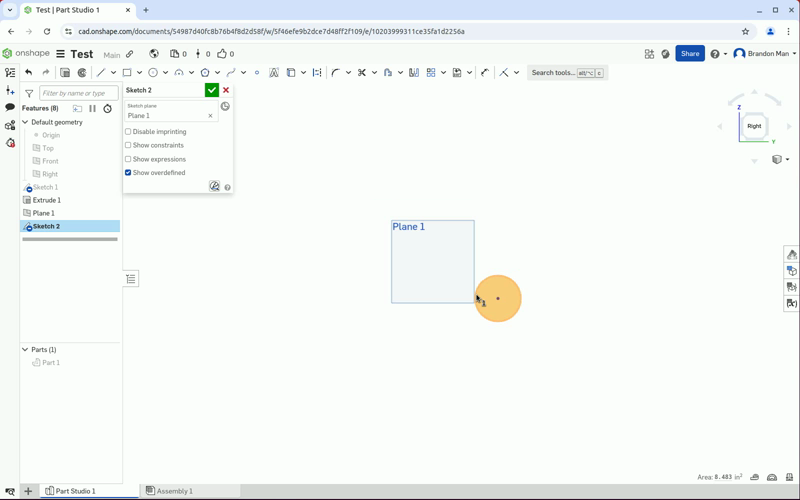
scroll(-6)
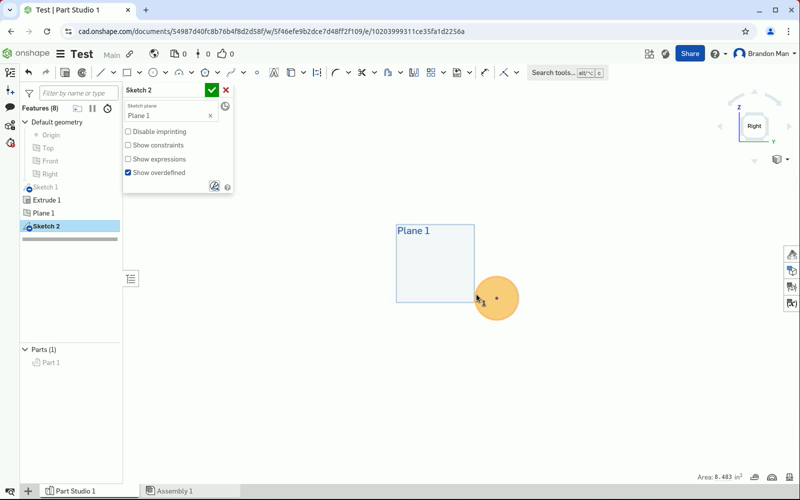
scroll(-6)
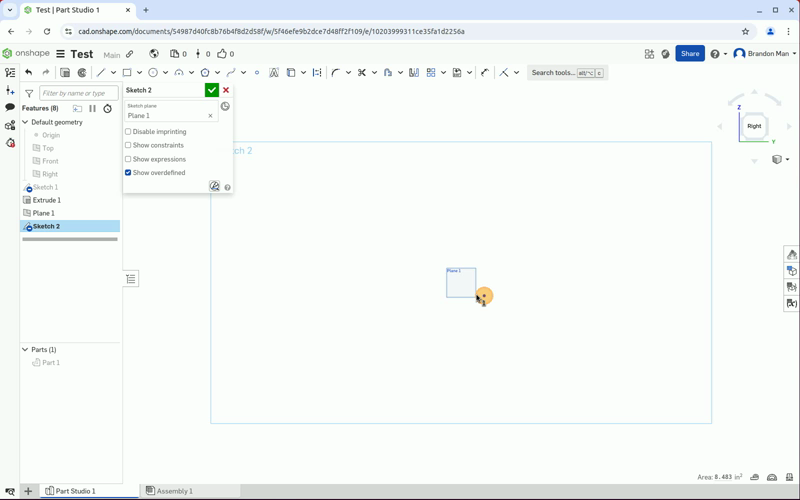
mouse_move(73, 352)
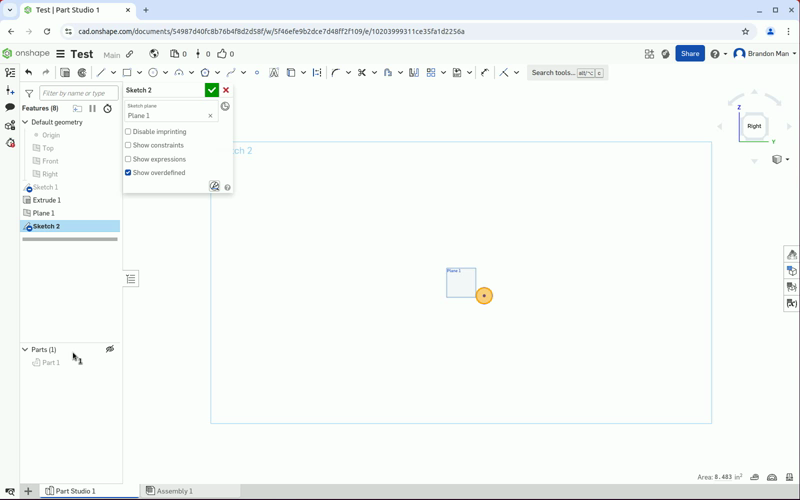
key(shift+y)
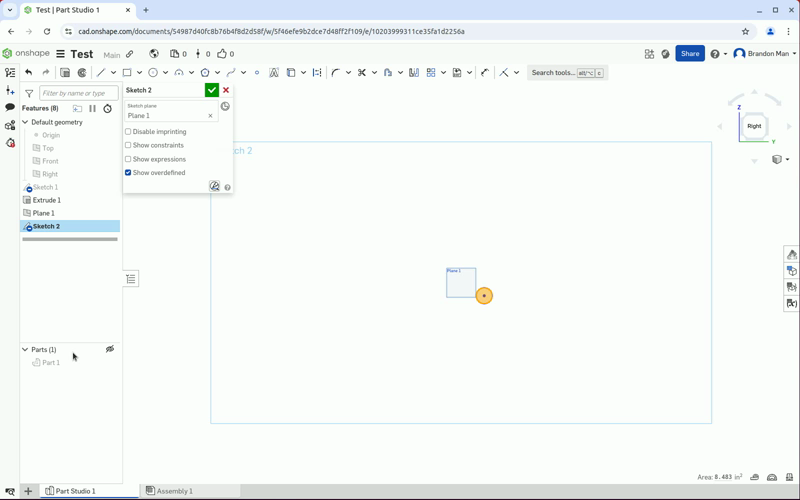
key(shift+e)
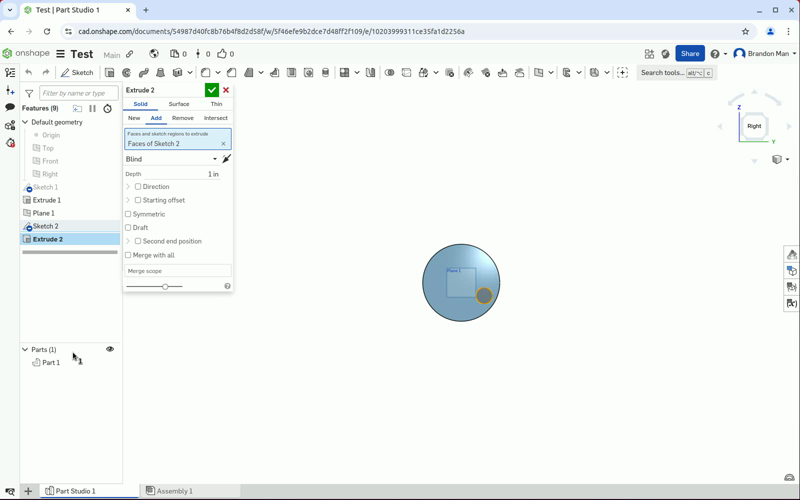
mouse_move(143, 106)
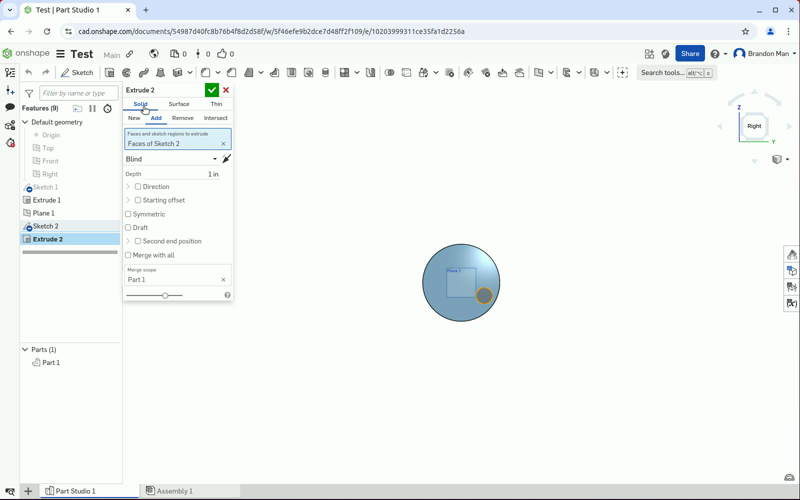
click(143, 106)
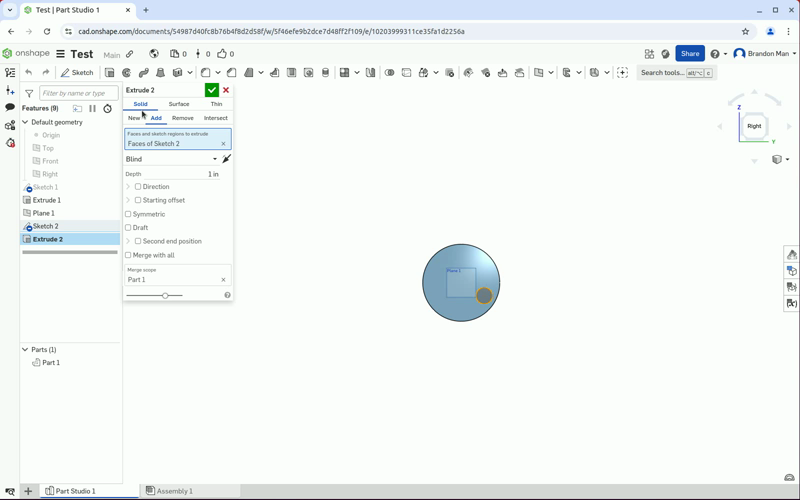
mouse_move(137, 120)
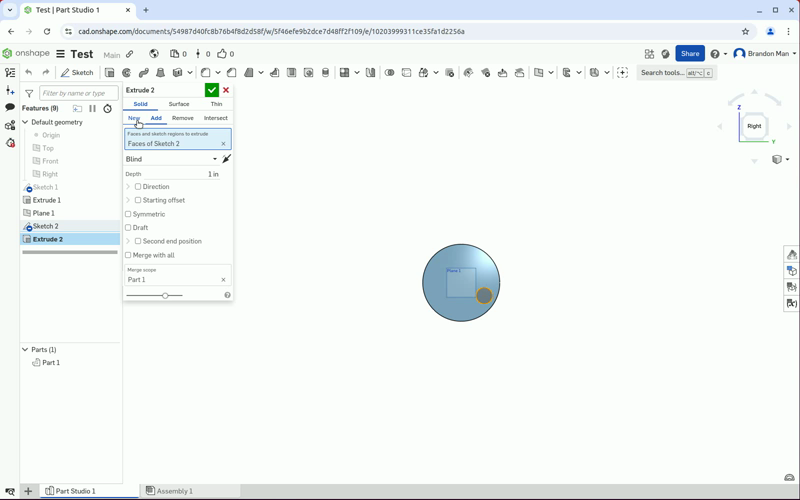
click(137, 120)
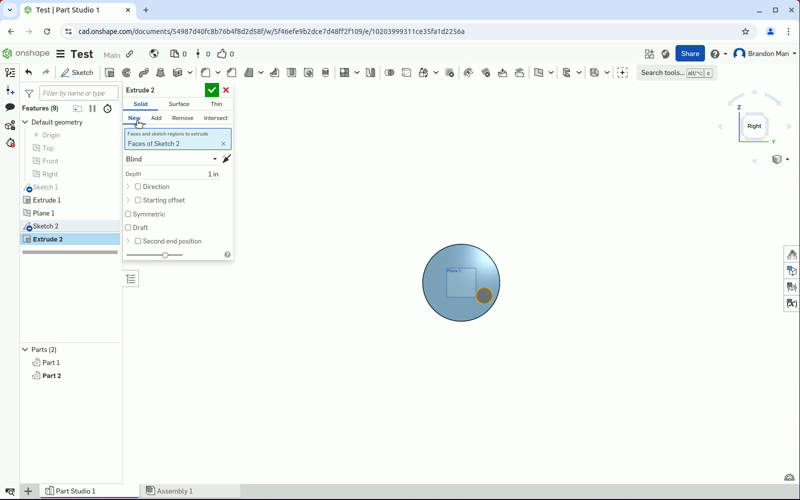
key(tab, 4)
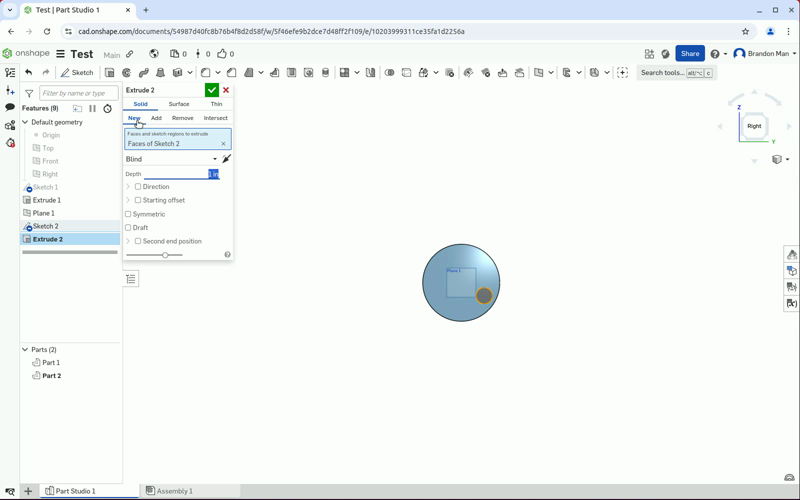
text(11.554)
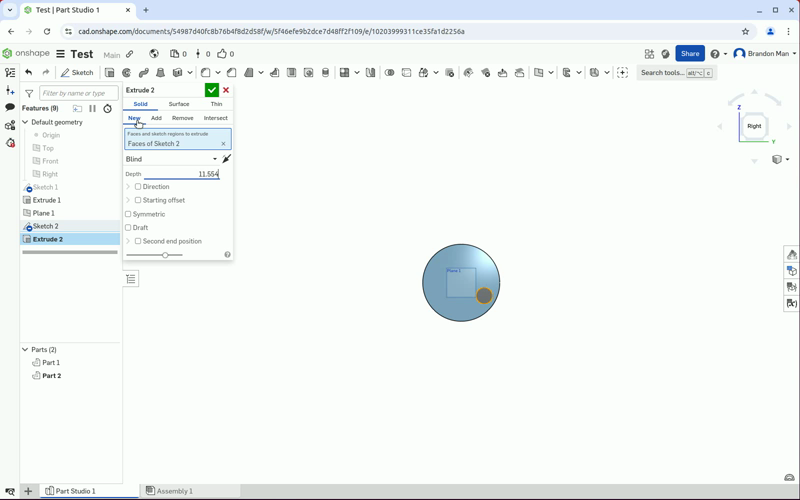
key(enter)
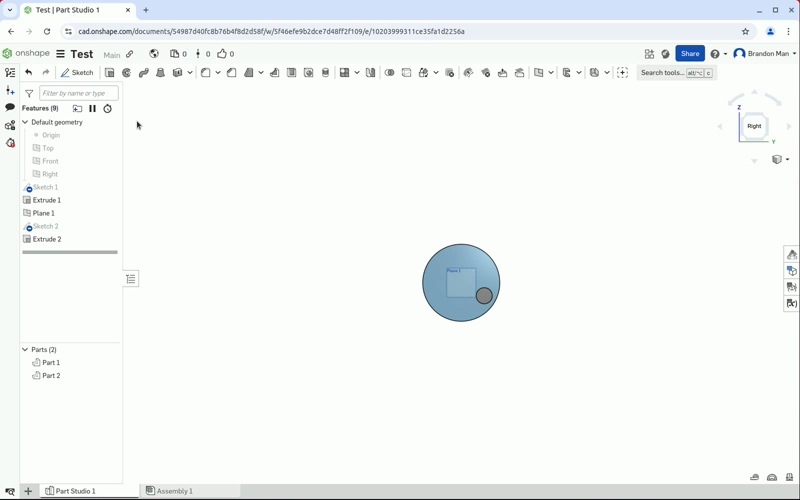
key(shift+h)
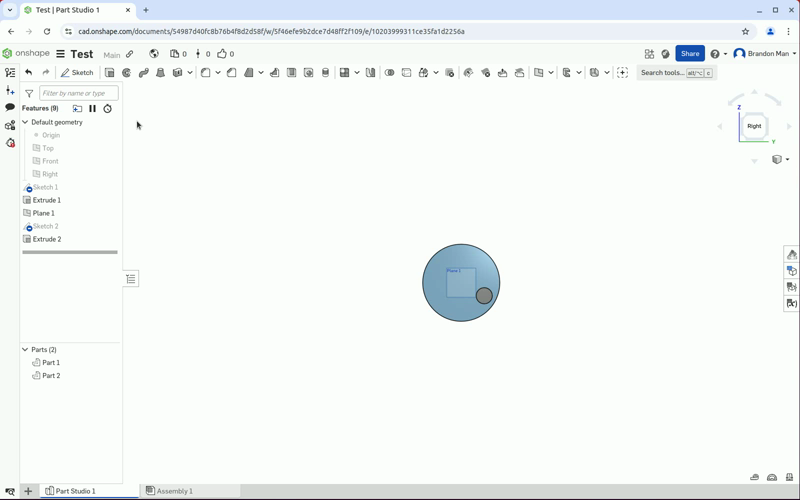
key(shift+h)
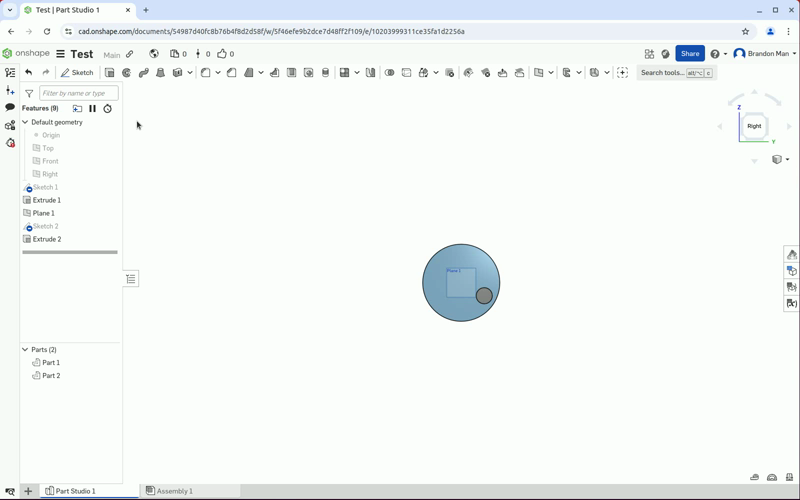
mouse_move(73, 189)
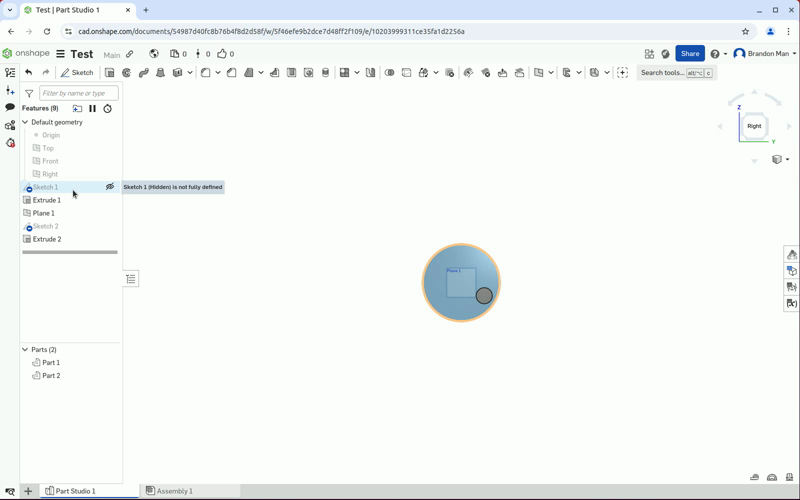
click(73, 189)
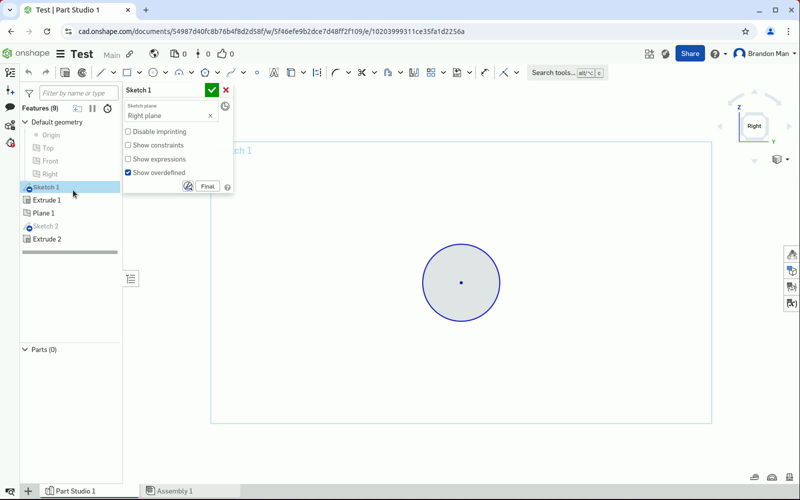
mouse_move(229, 92)
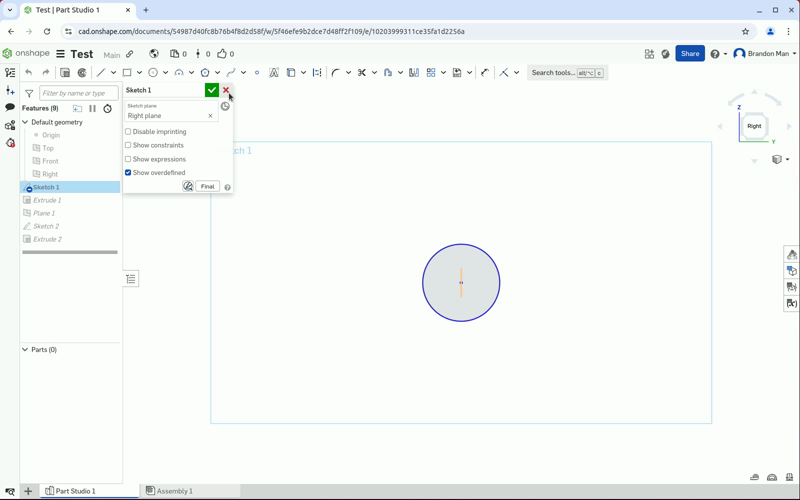
click(229, 92)
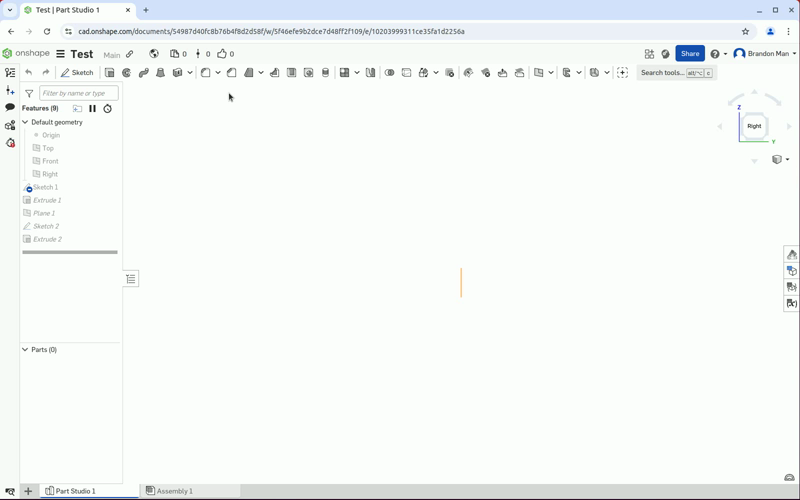
key(shift+s)
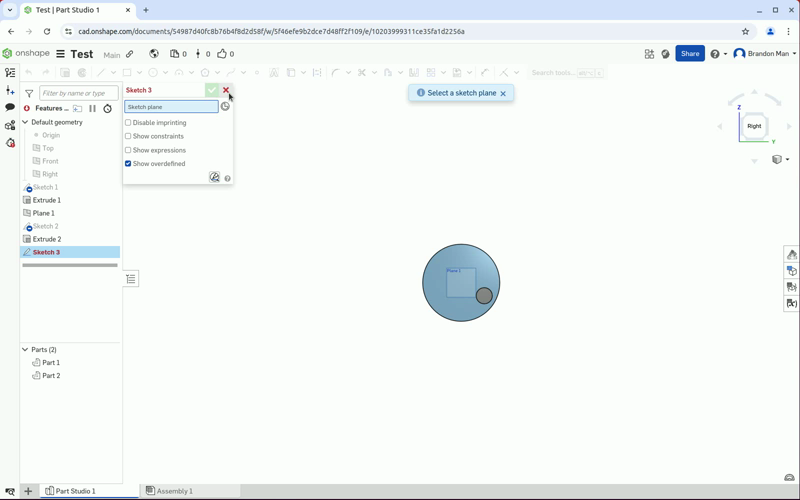
mouse_move(73, 215)
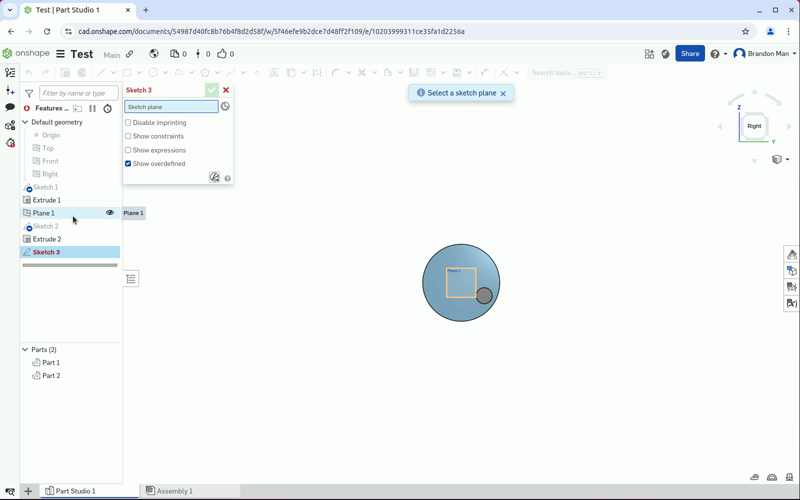
click(73, 215)
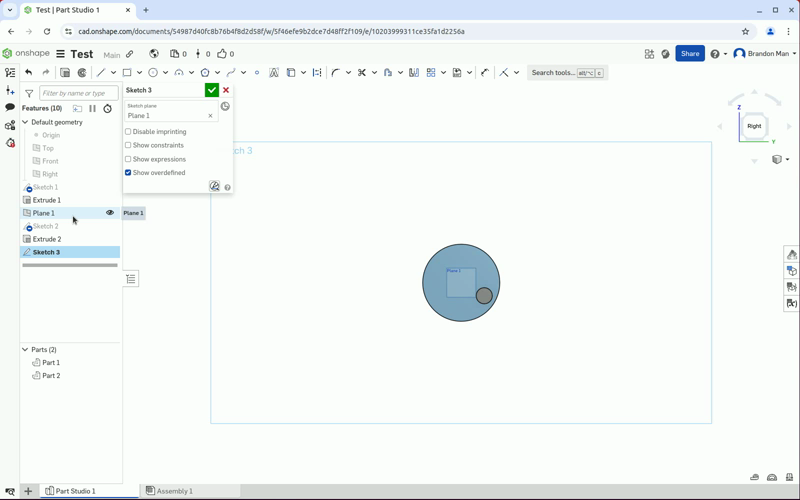
mouse_move(73, 352)
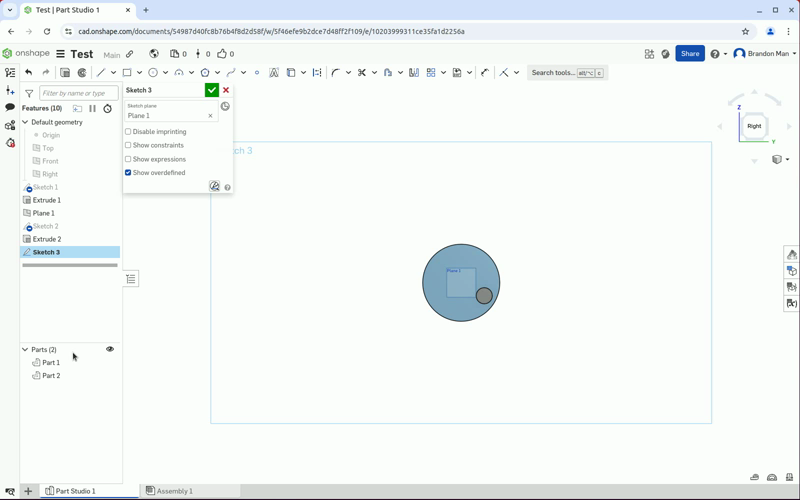
key(y)
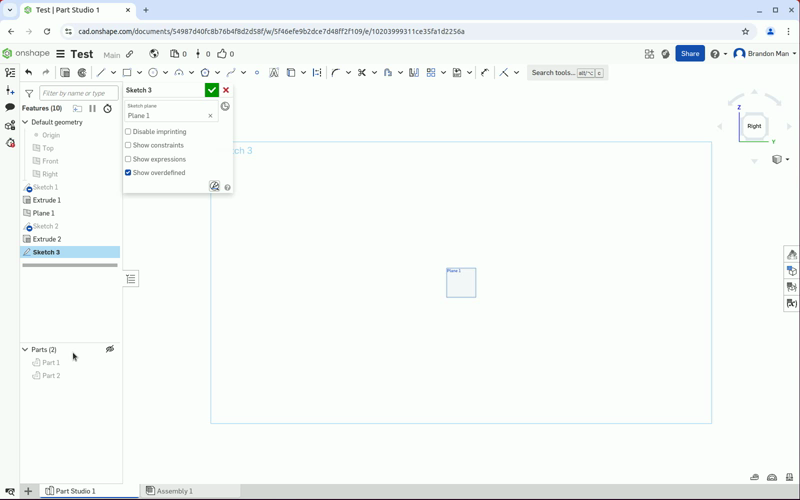
key(c)
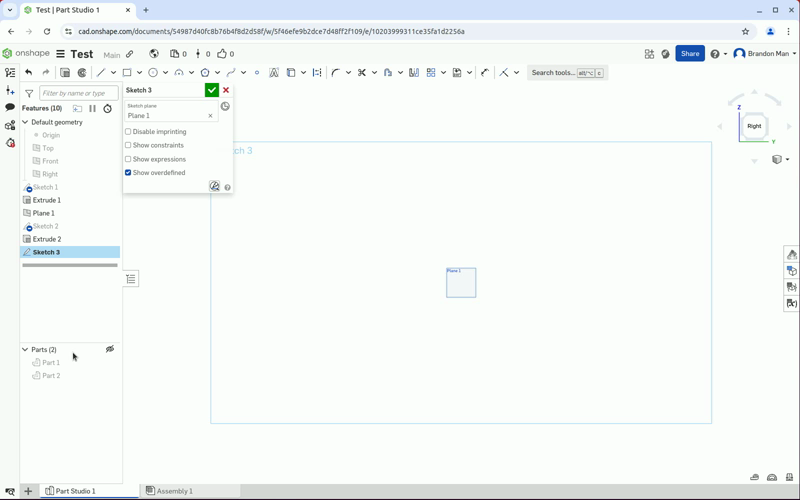
key_down(shift)
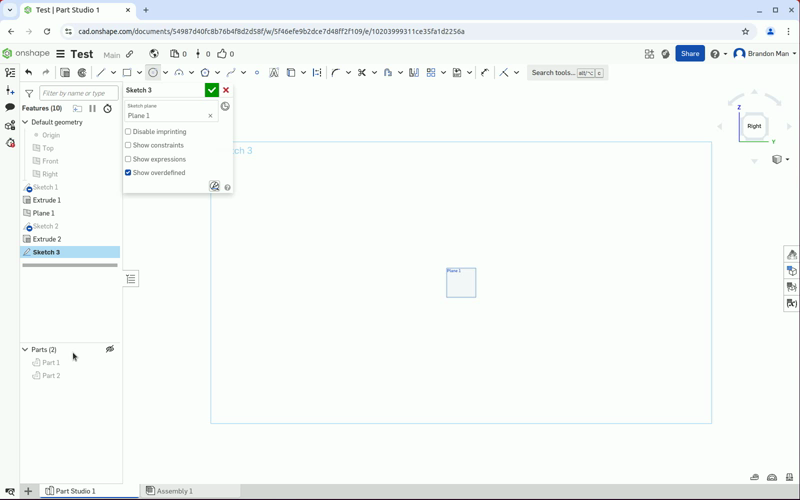
mouse_move(438, 295)
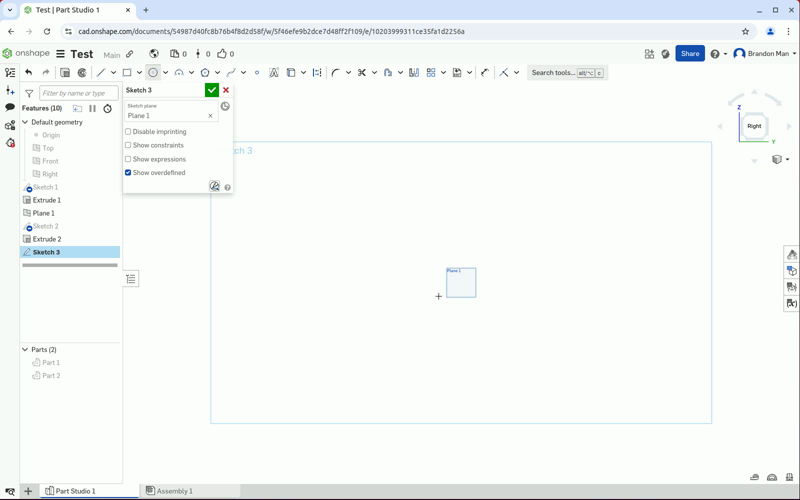
click(438, 295)
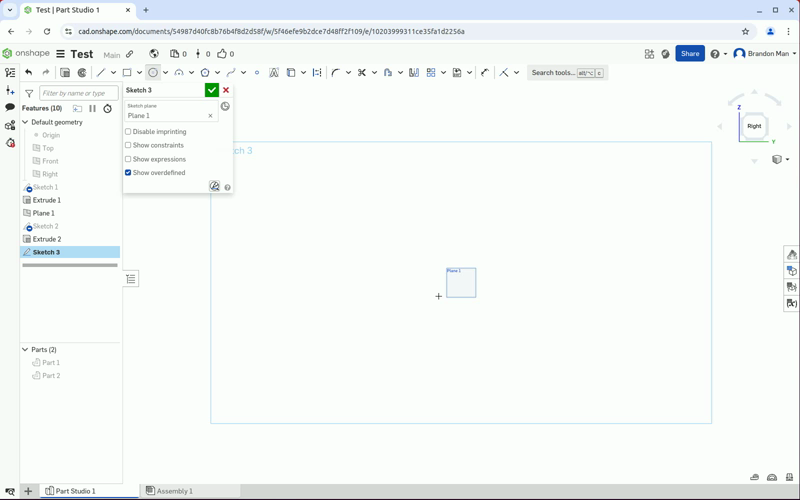
key_up(shift)
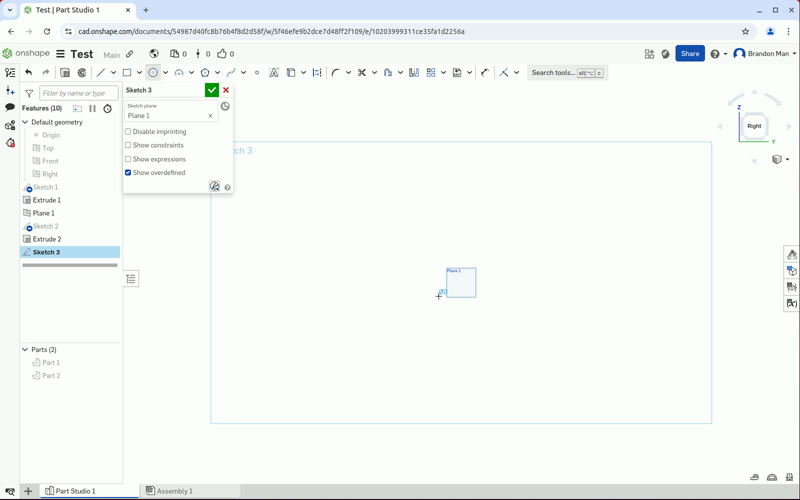
mouse_move(446, 295)
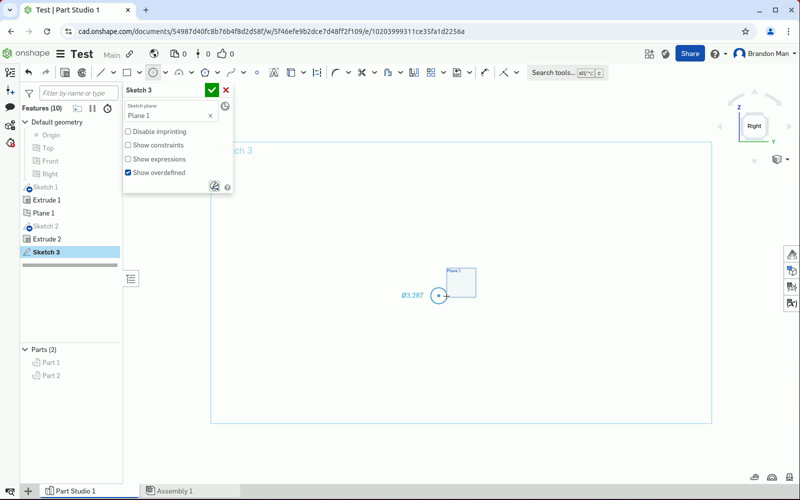
click(446, 295)
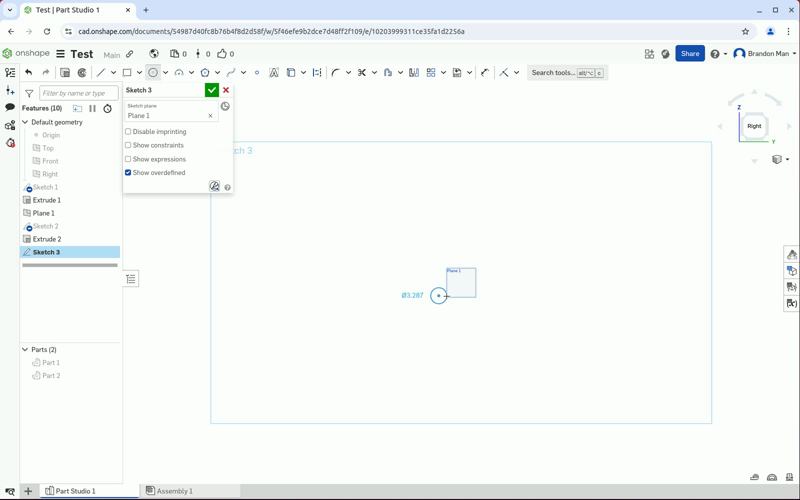
key(esc)
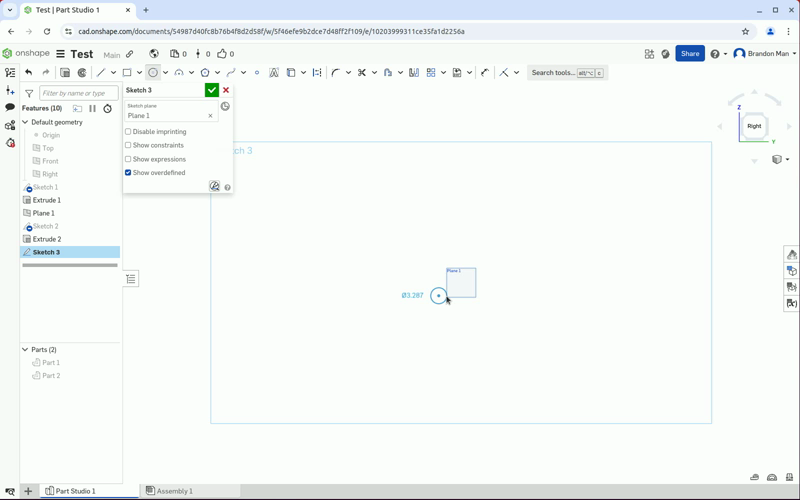
mouse_move(433, 292)
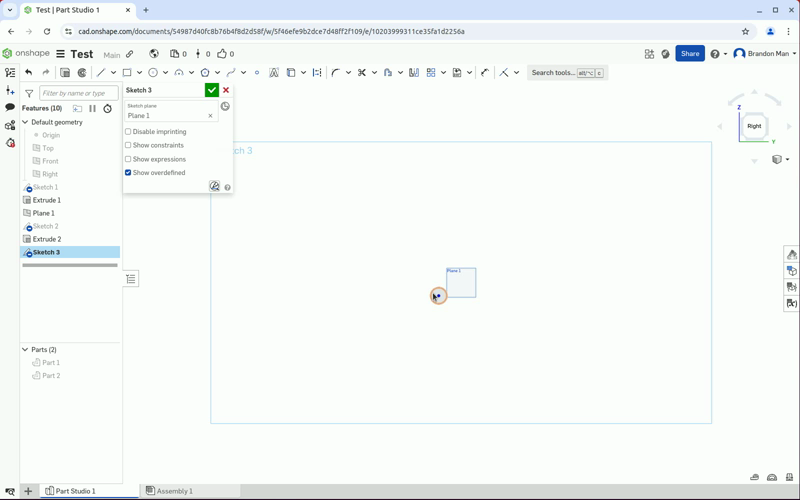
scroll(6)
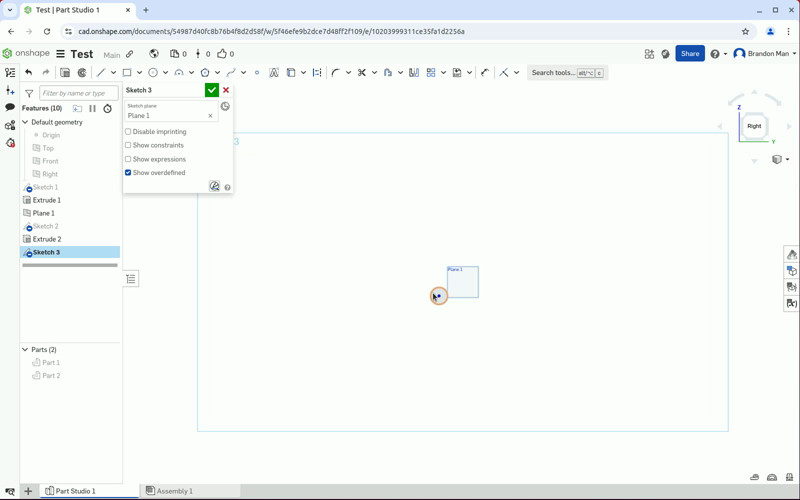
scroll(6)
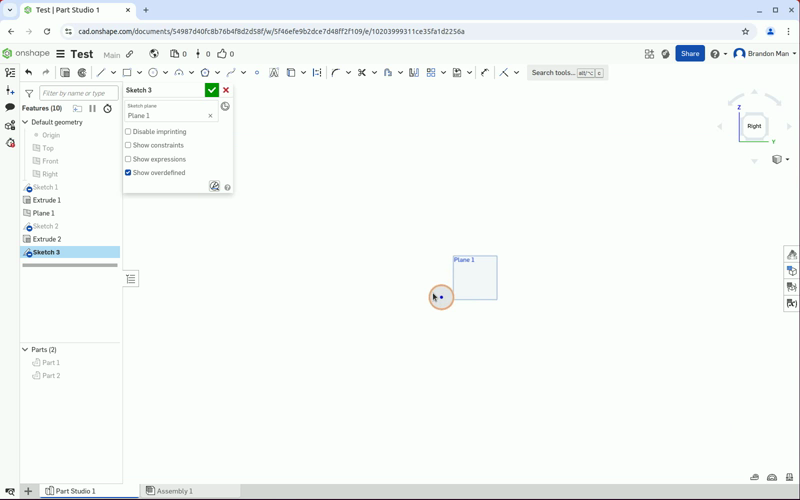
scroll(6)
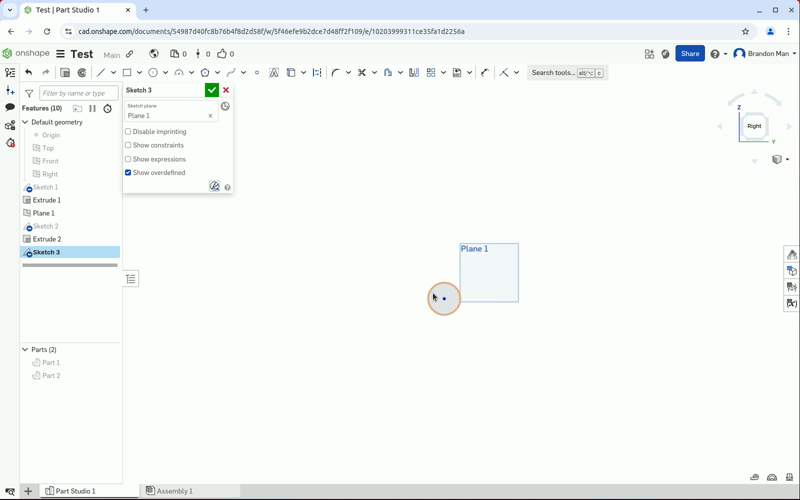
scroll(6)
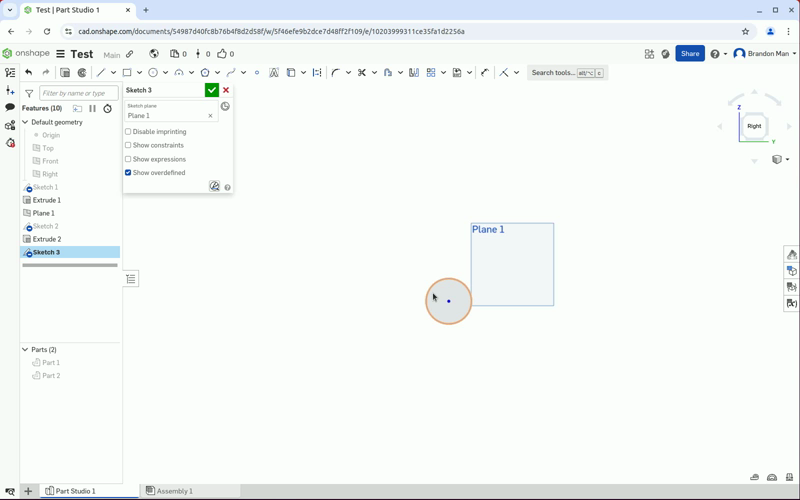
scroll(6)
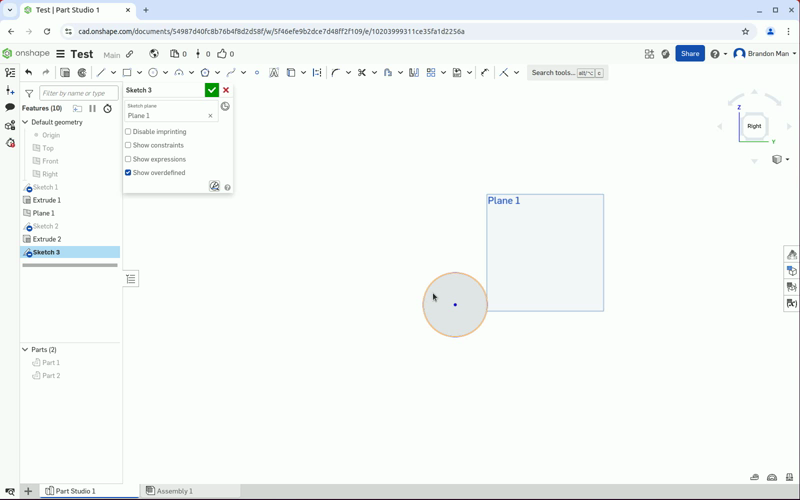
scroll(6)
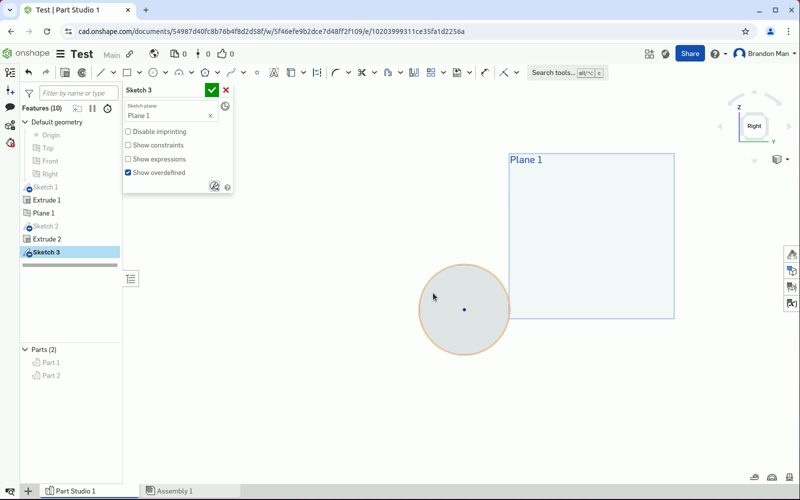
scroll(6)
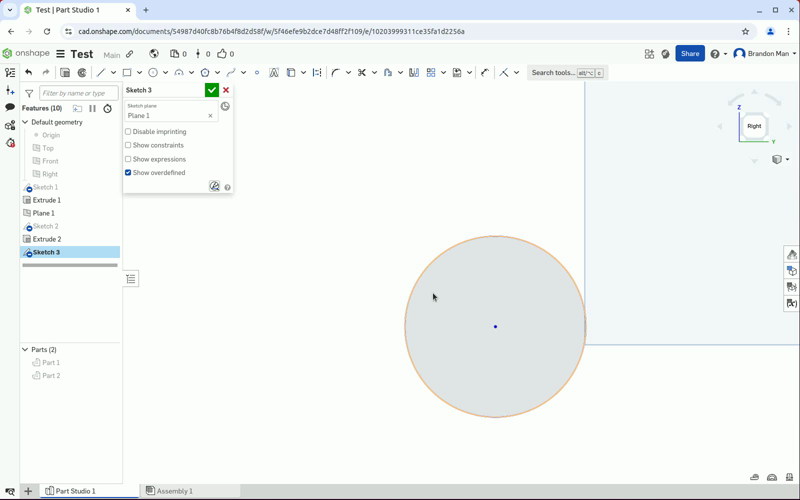
click(433, 292)
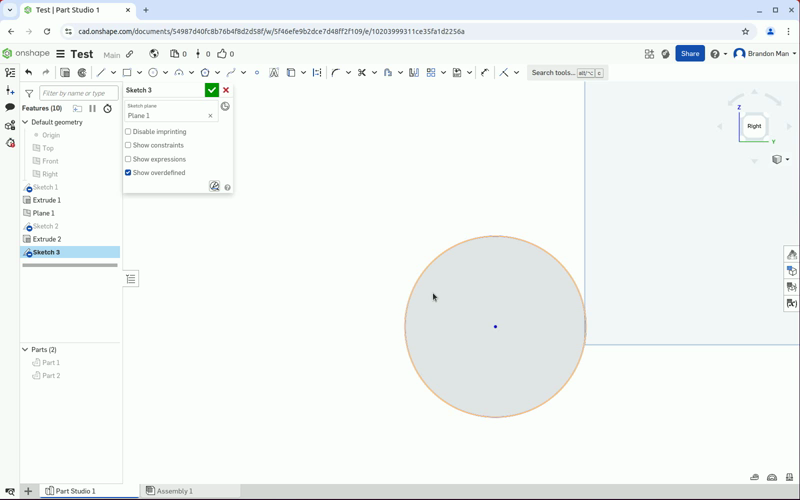
scroll(-6)
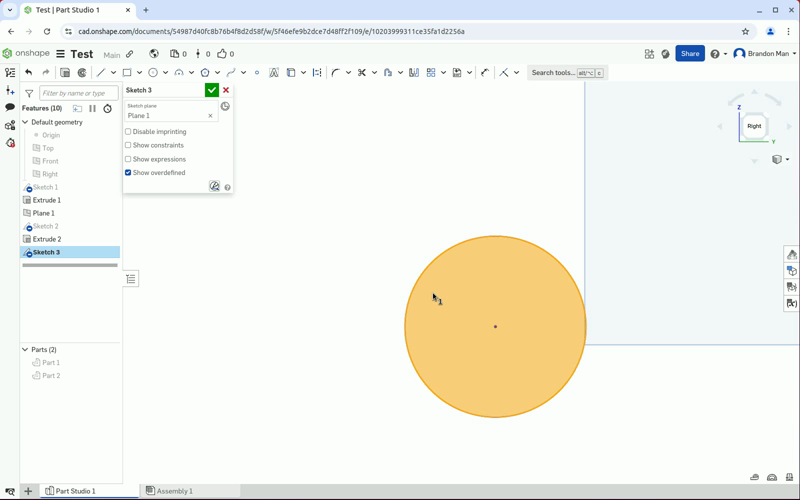
scroll(-6)
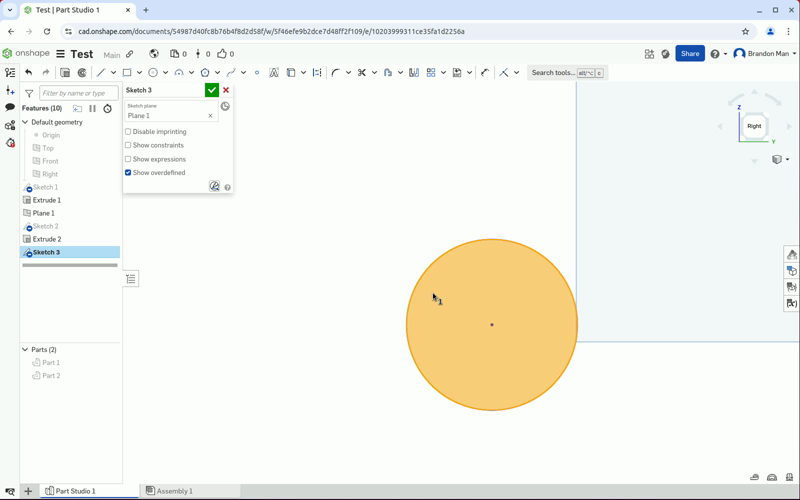
scroll(-6)
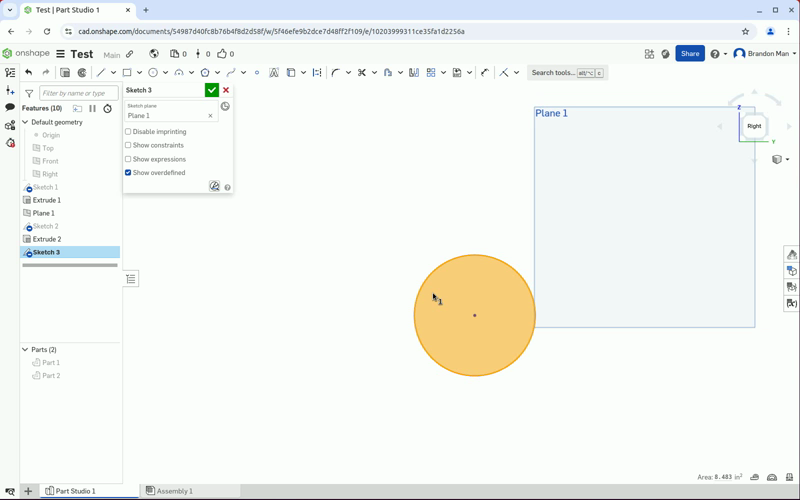
scroll(-6)
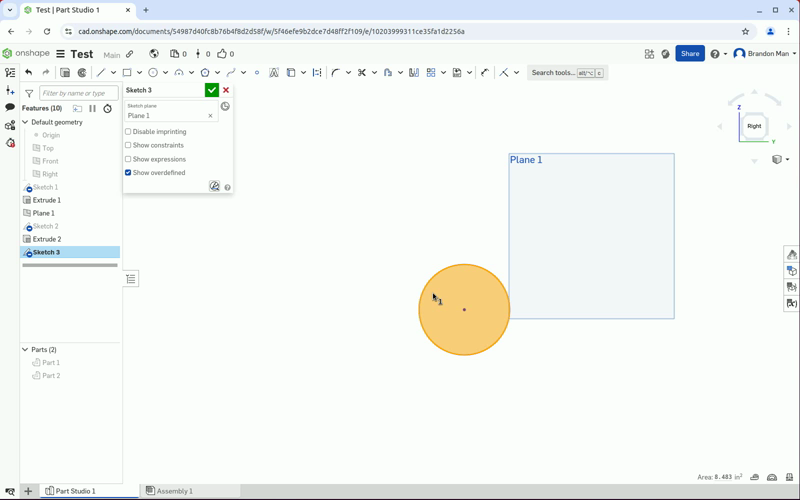
scroll(-6)
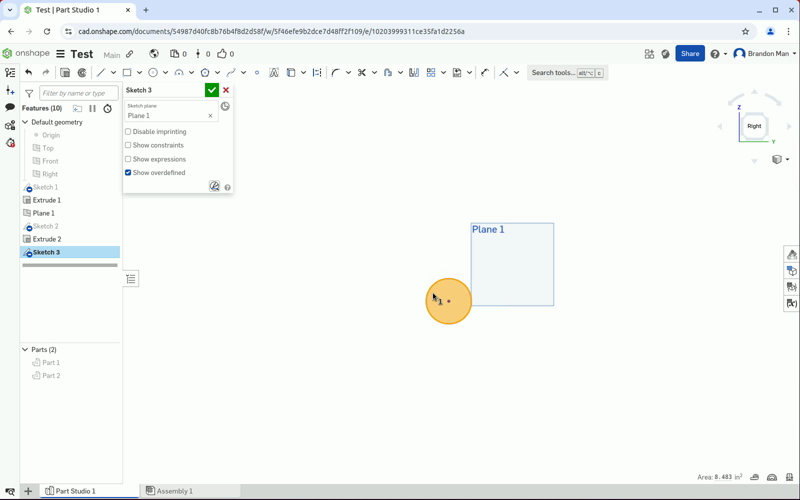
scroll(-6)
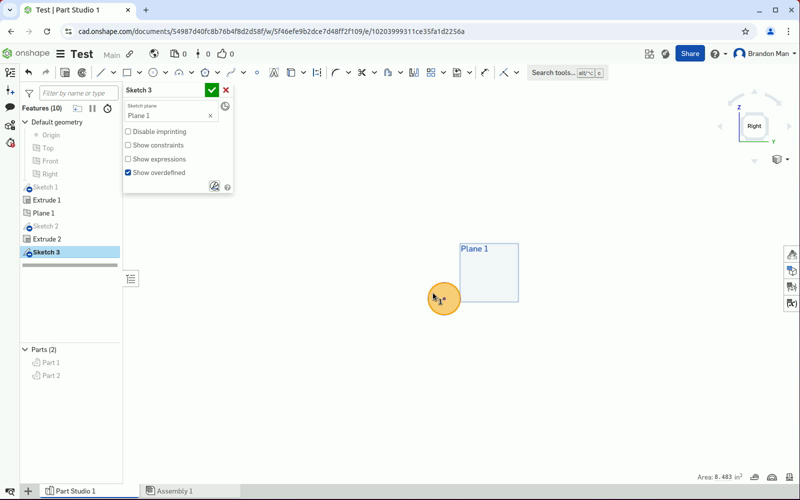
scroll(-6)
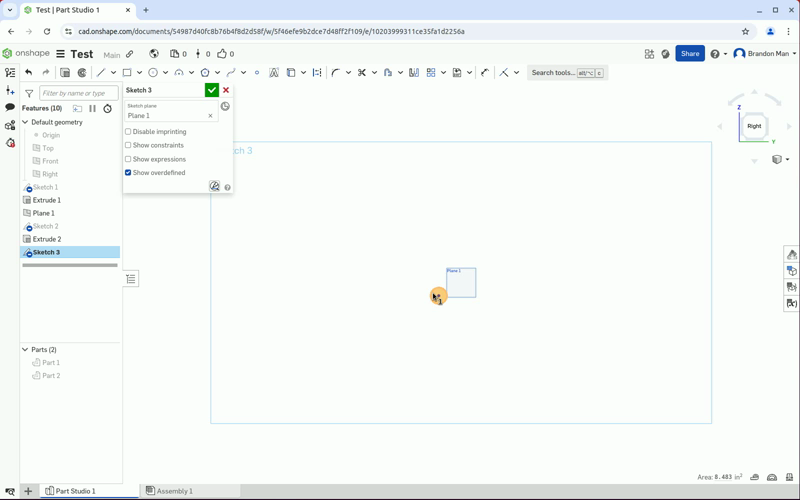
mouse_move(73, 352)
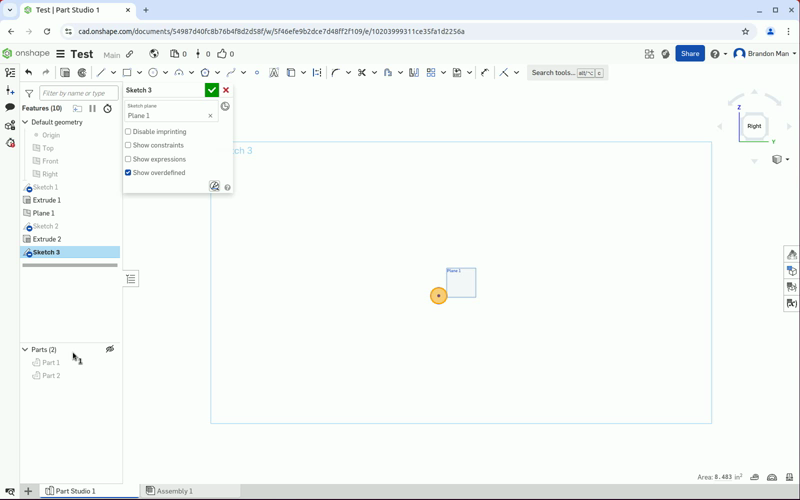
key(shift+y)
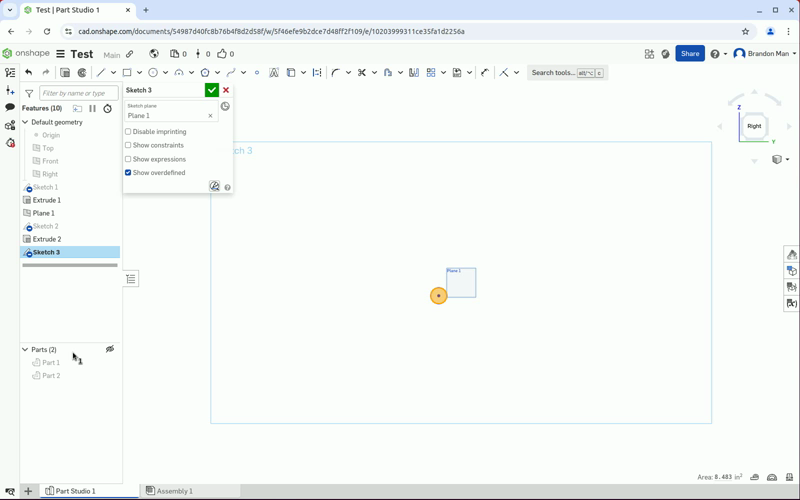
key(shift+e)
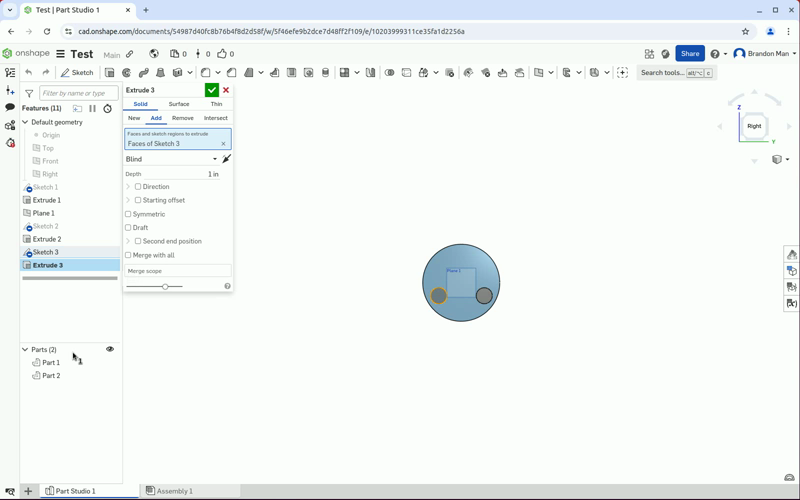
mouse_move(143, 106)
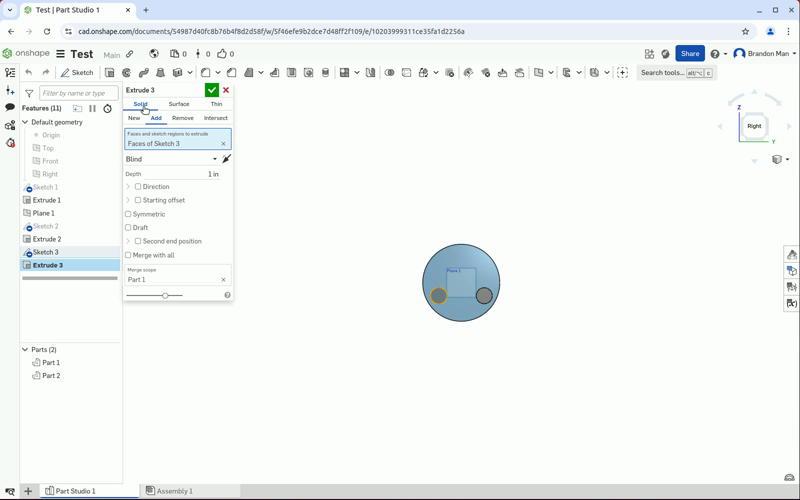
click(143, 106)
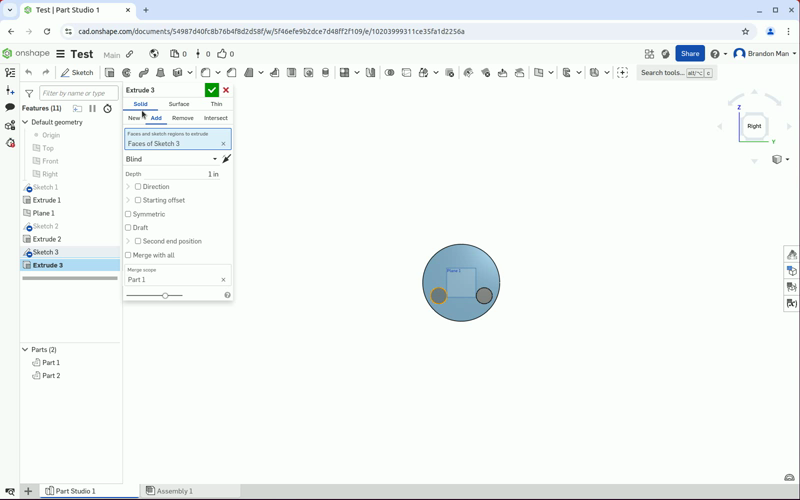
mouse_move(137, 120)
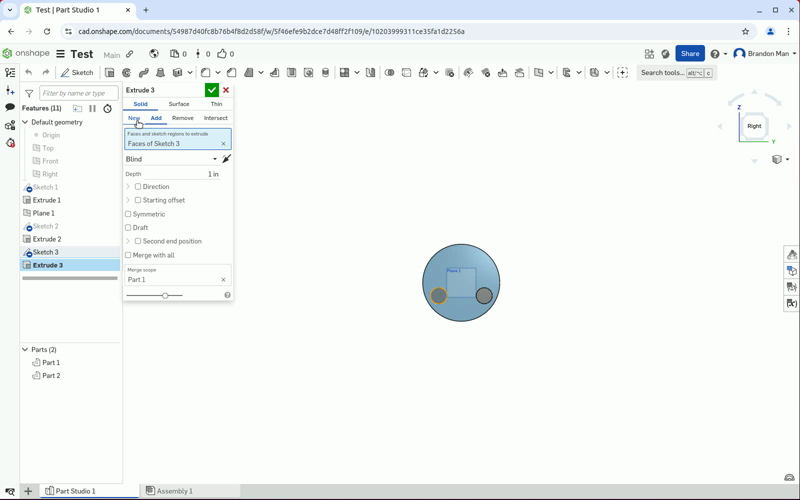
click(137, 120)
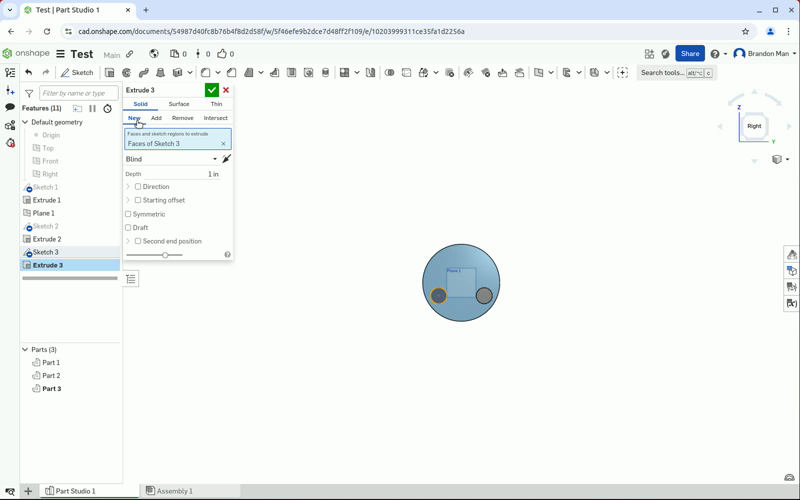
key(tab, 4)
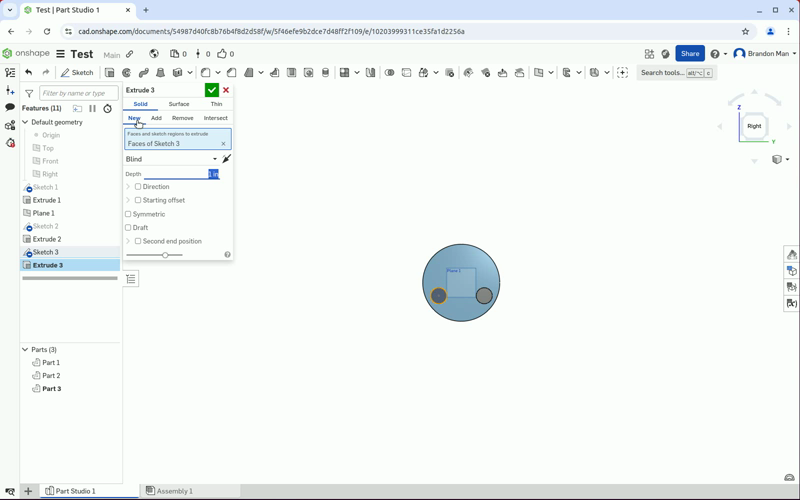
text(11.554)
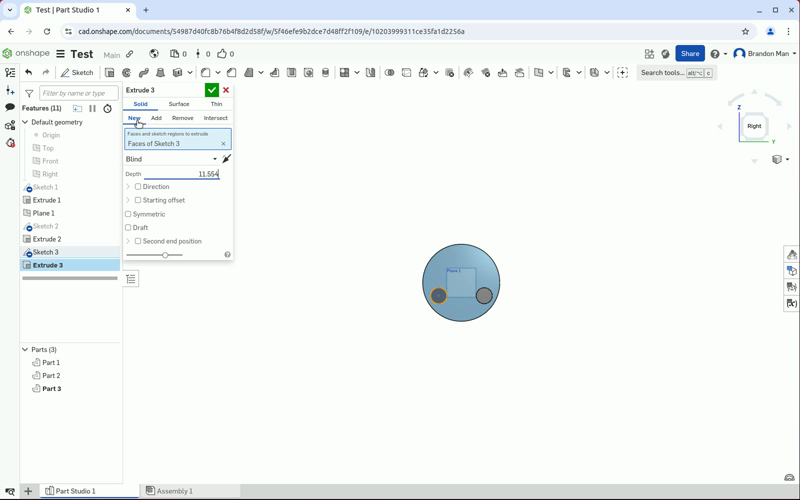
key(enter)
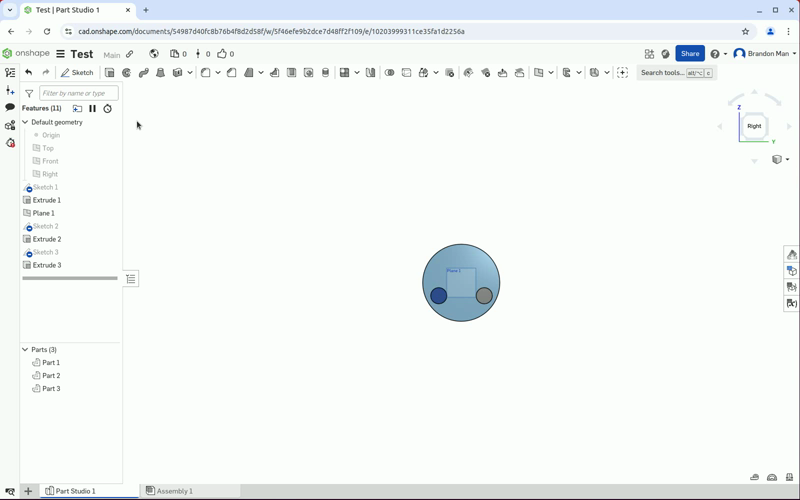
key(shift+h)
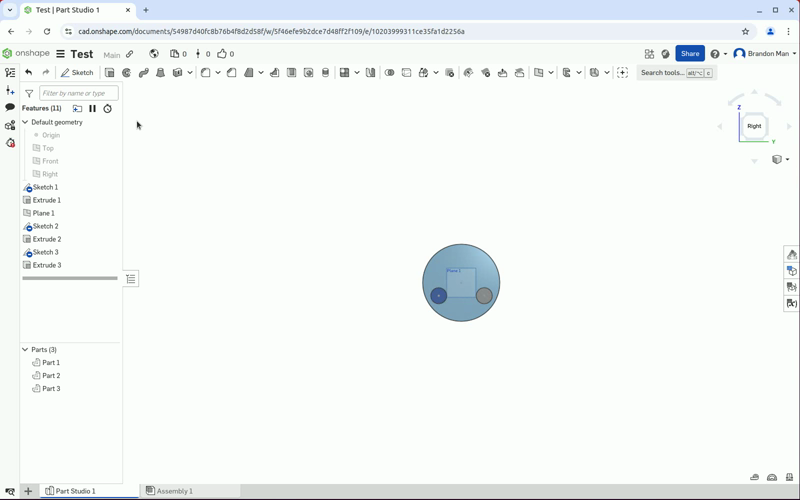
key(shift+h)
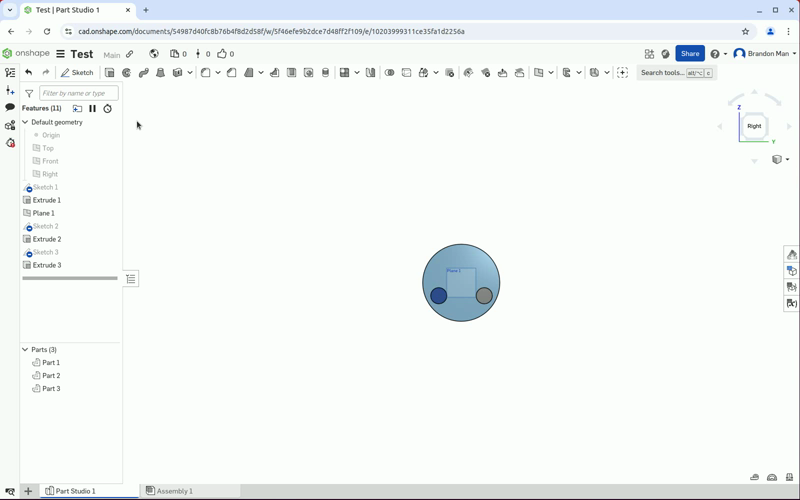
mouse_move(73, 189)
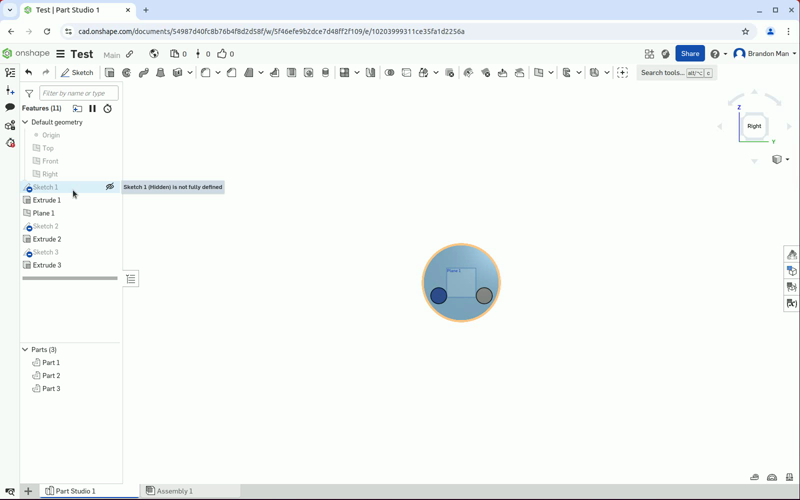
click(73, 189)
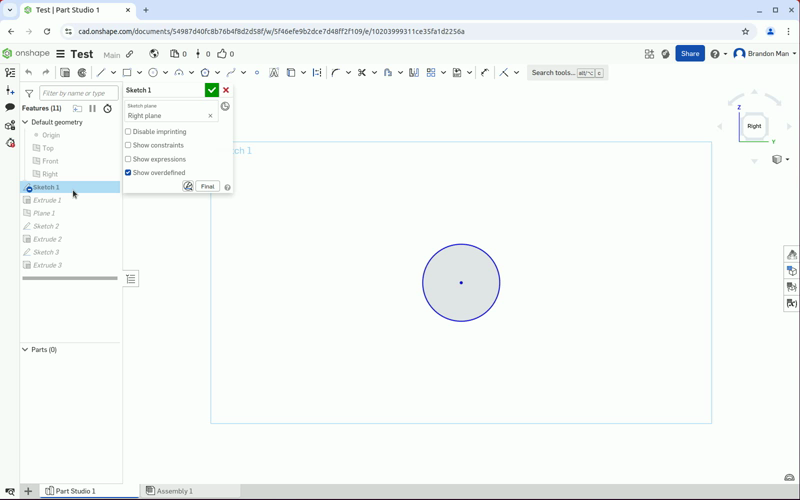
mouse_move(229, 92)
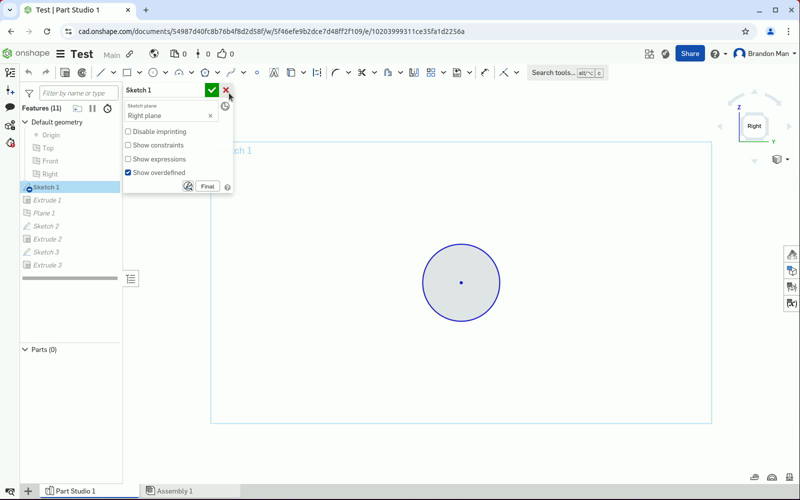
click(229, 92)
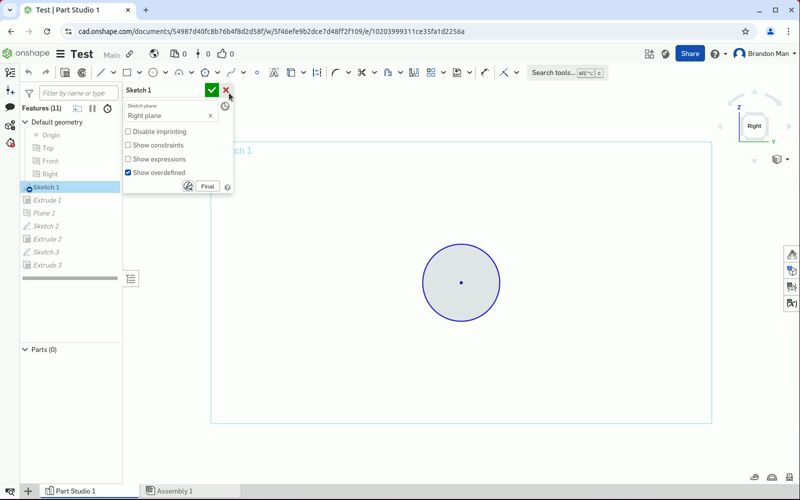
key(shift+s)
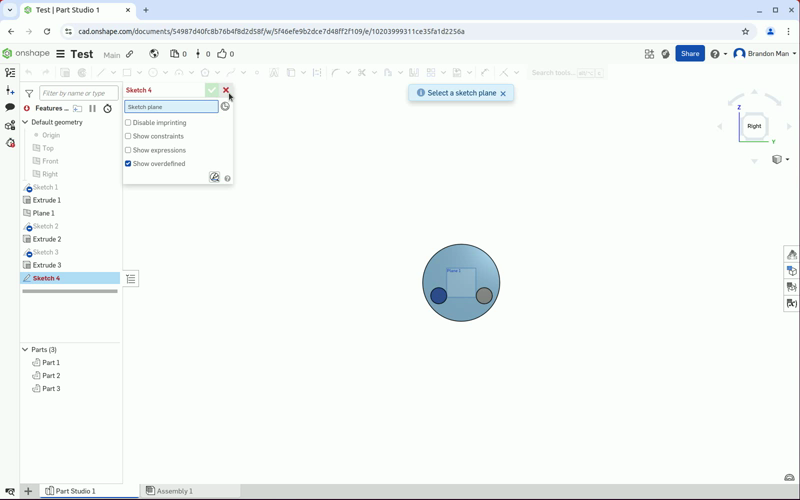
mouse_move(73, 215)
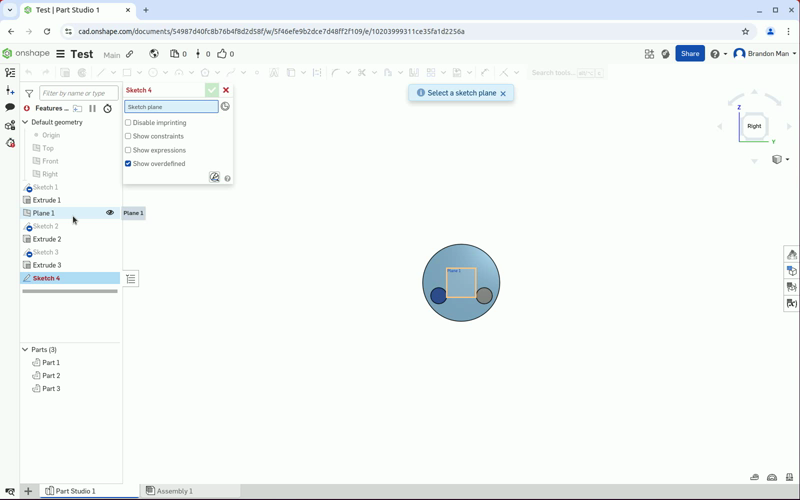
click(73, 215)
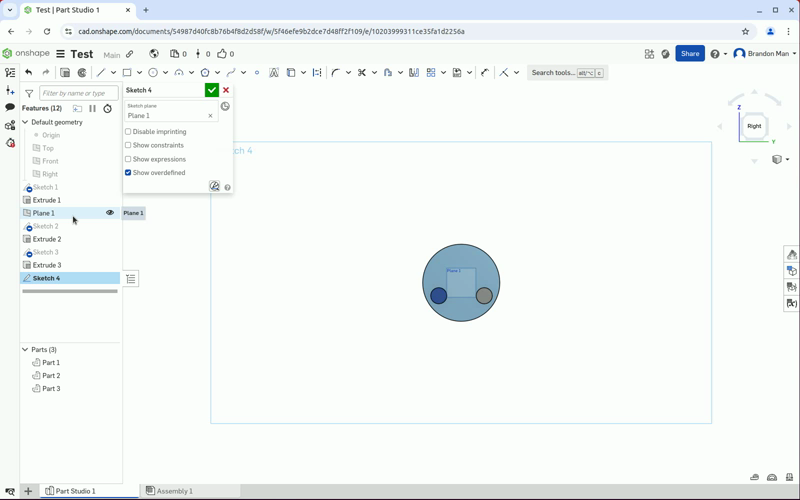
mouse_move(73, 352)
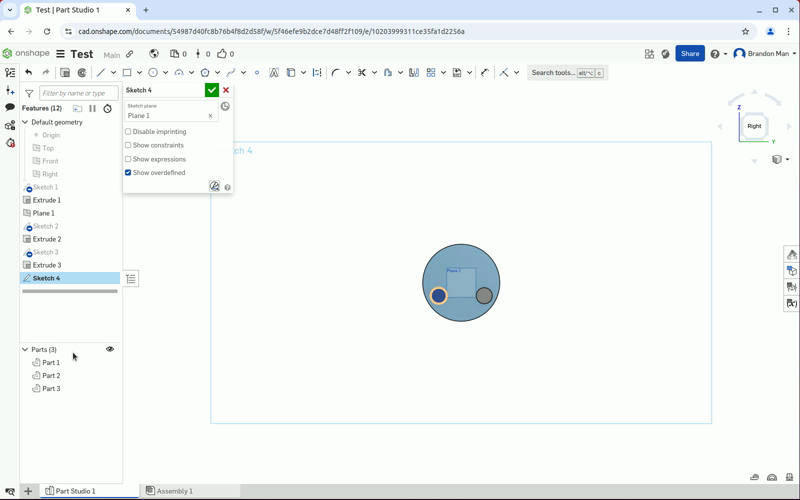
key(y)
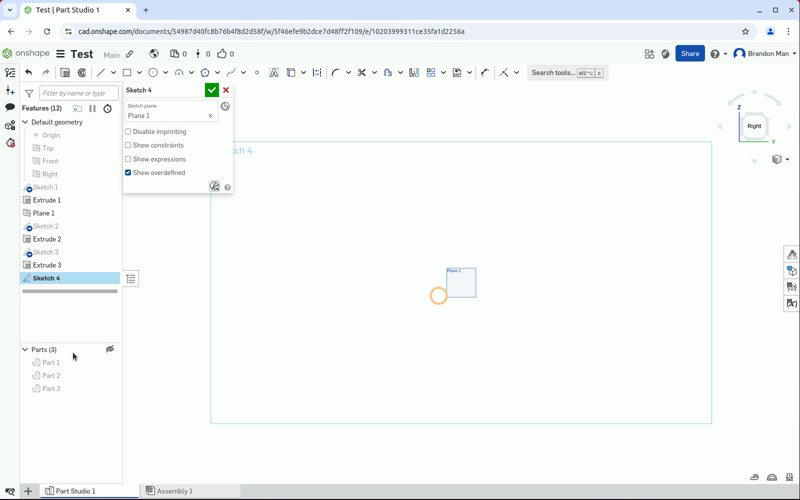
key(l)
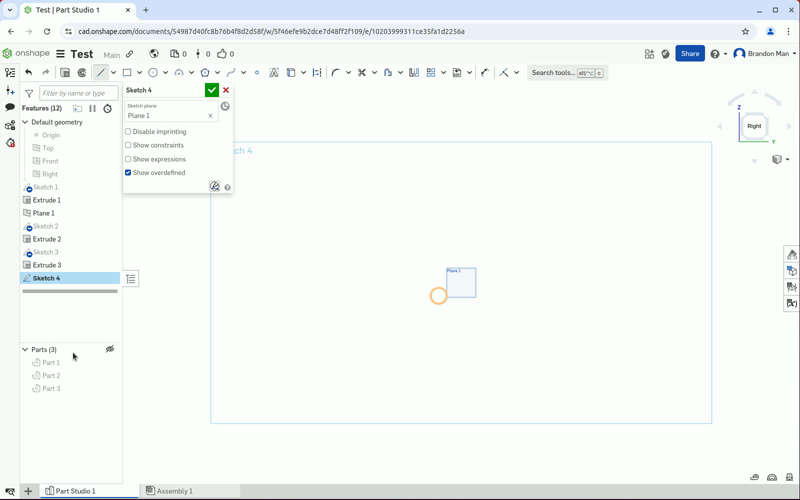
key_down(shift)
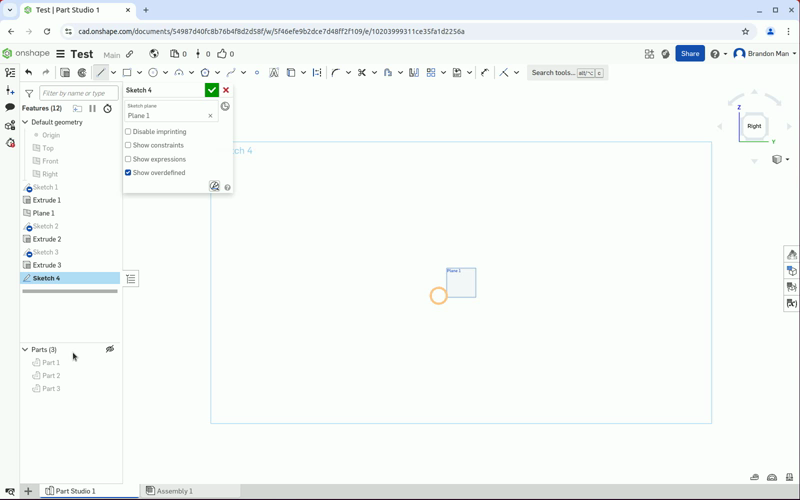
mouse_move(460, 264)
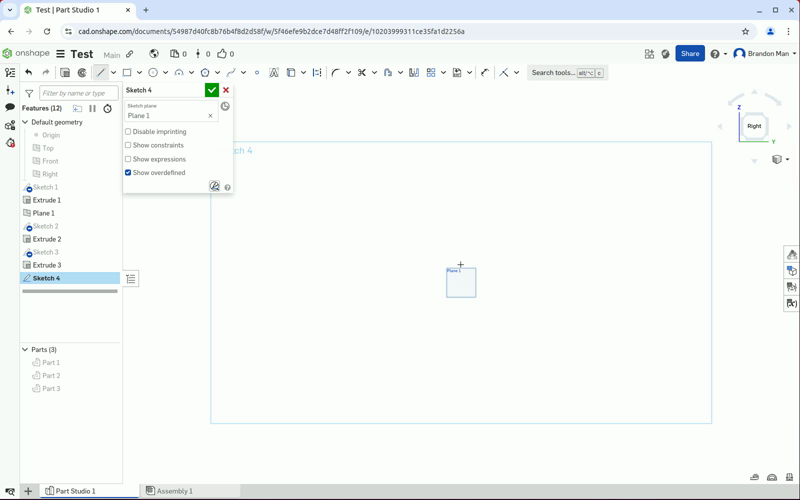
click(460, 264)
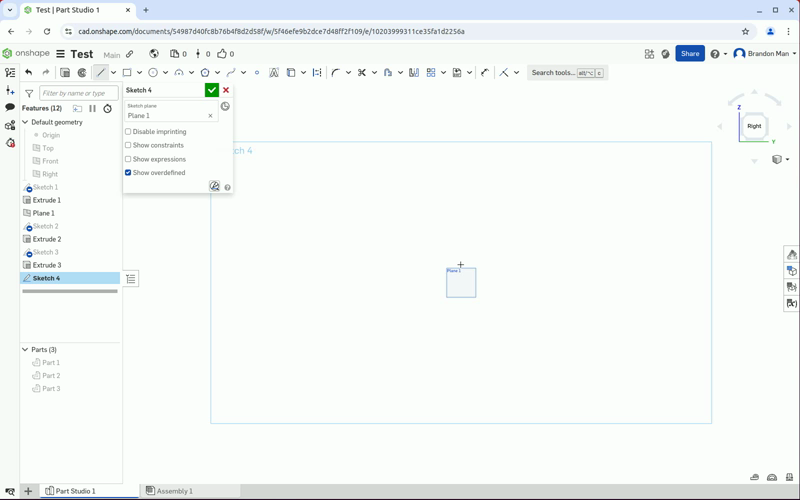
key_up(shift)
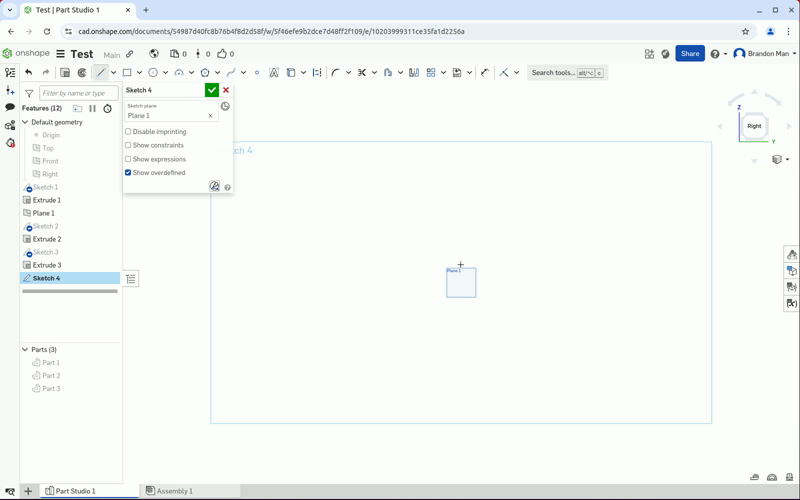
key_down(shift)
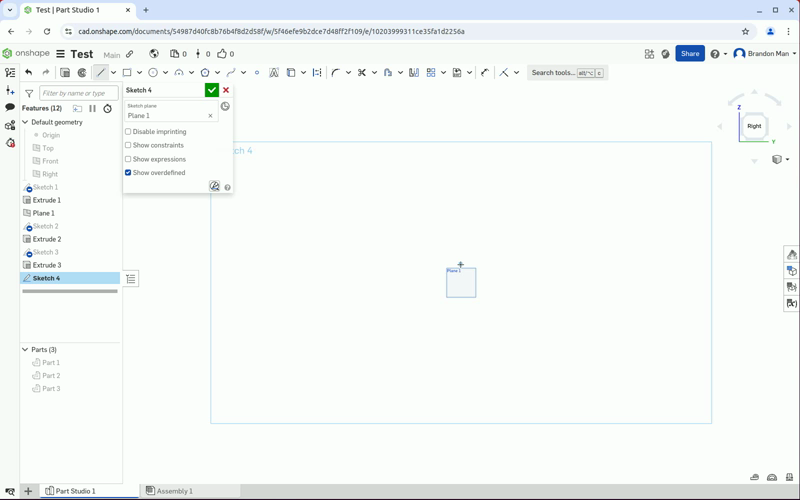
mouse_move(490, 264)
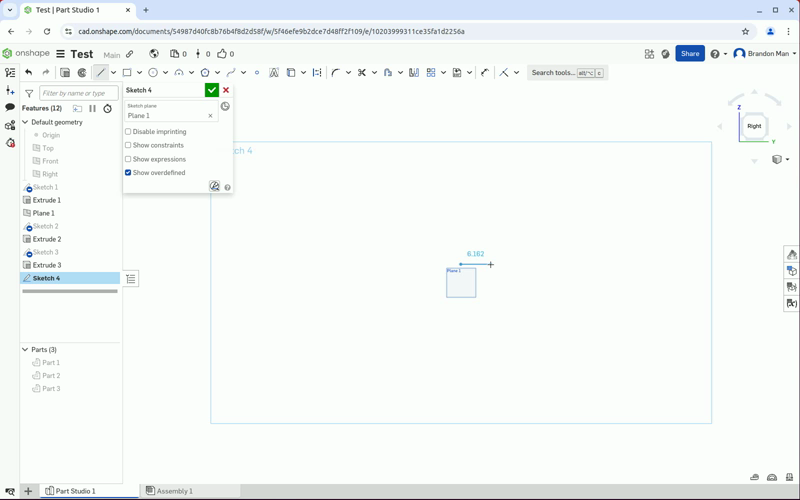
mouse_move(460, 255)
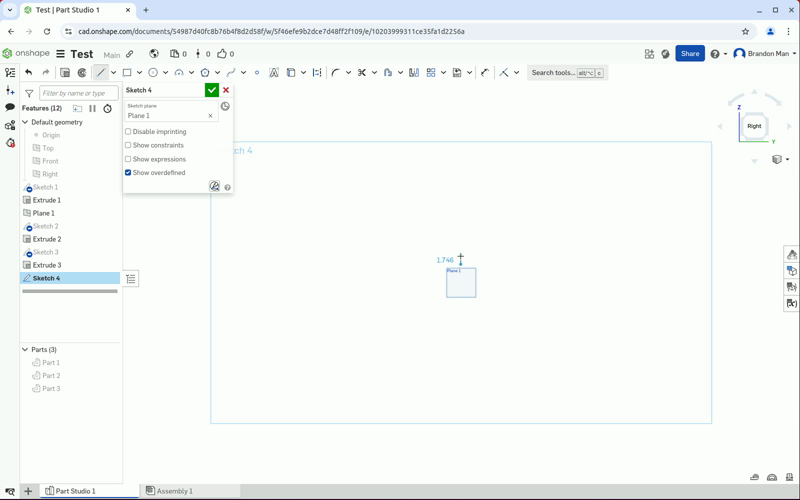
click(460, 255)
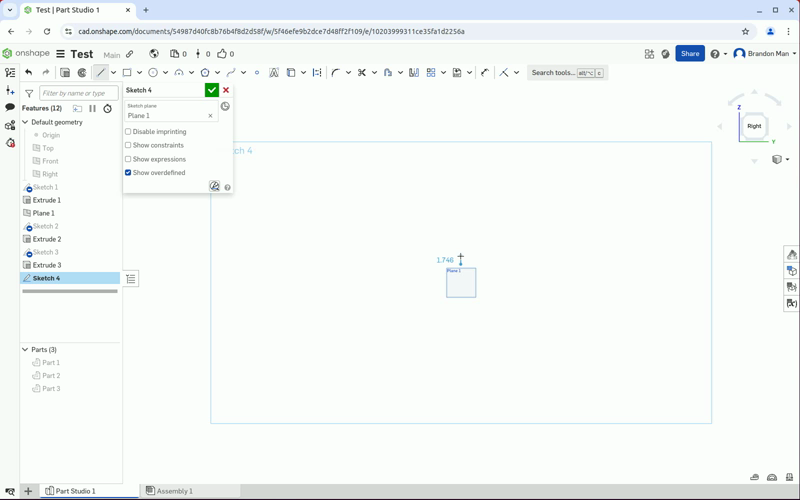
key_up(shift)
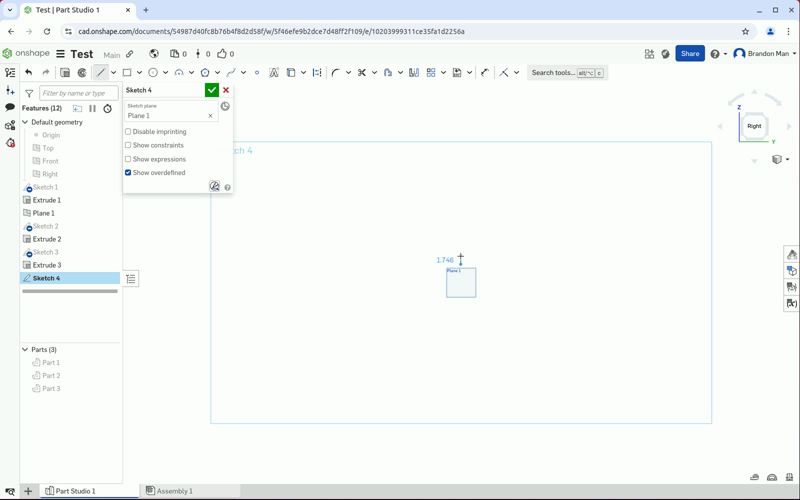
key_down(shift)
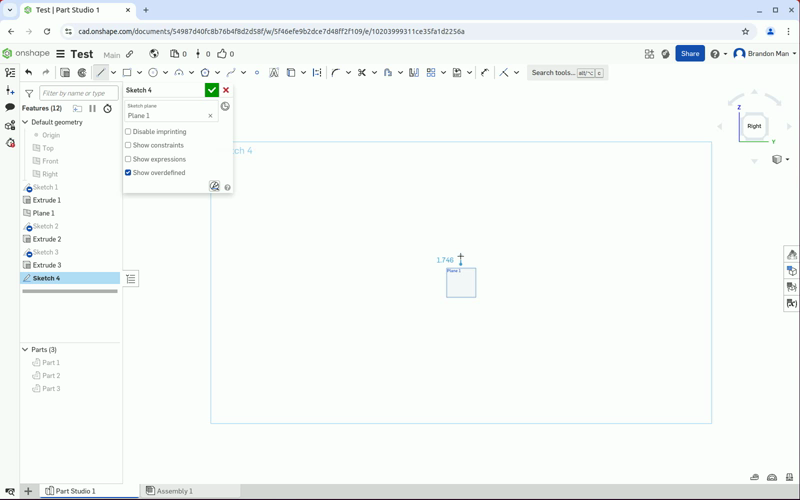
mouse_move(490, 255)
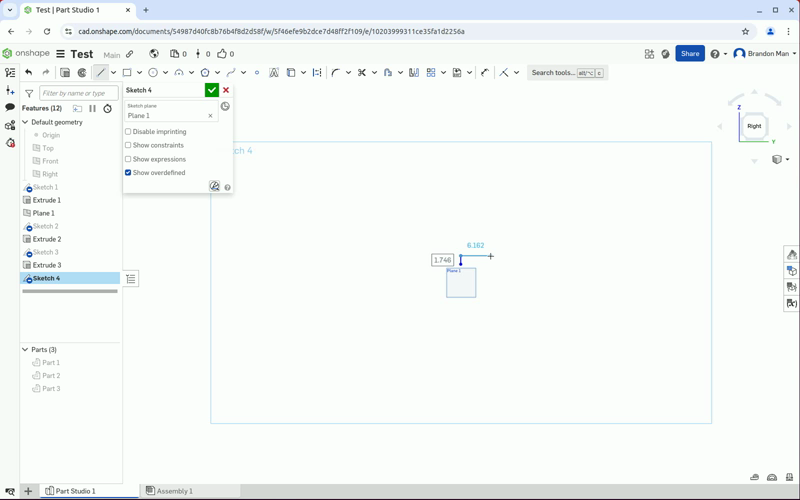
mouse_move(468, 255)
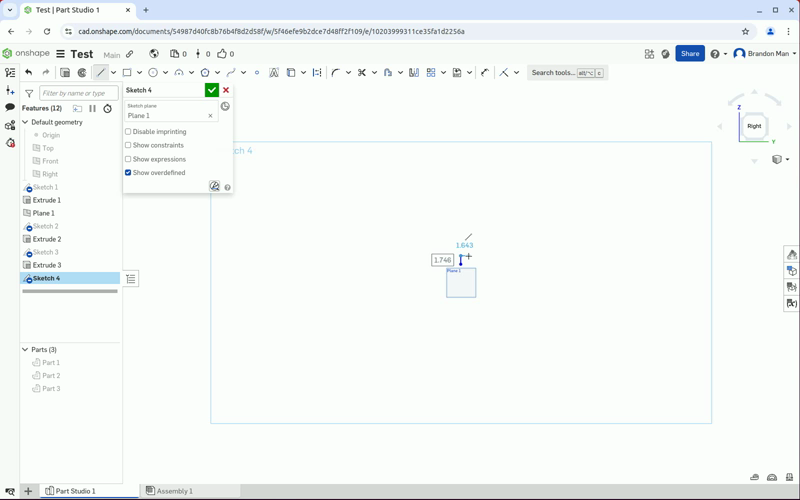
click(468, 255)
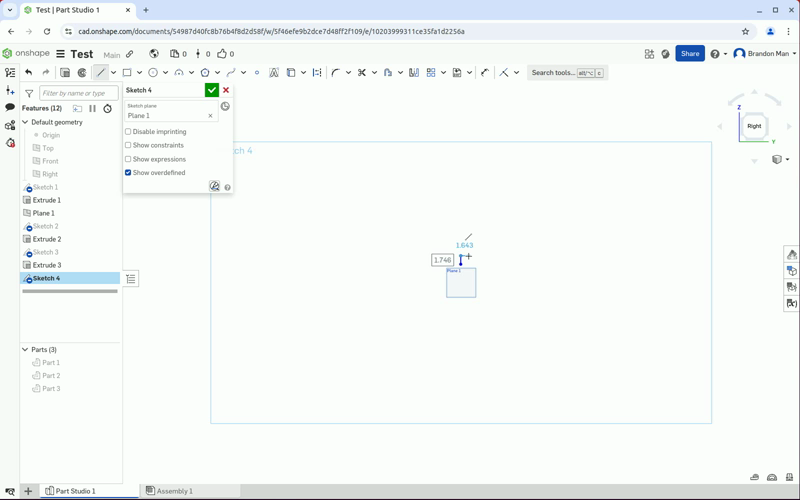
key_up(shift)
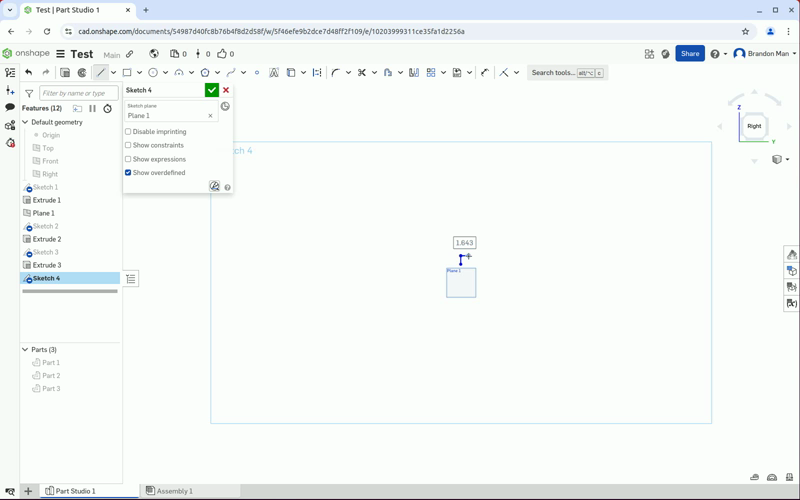
key(esc)
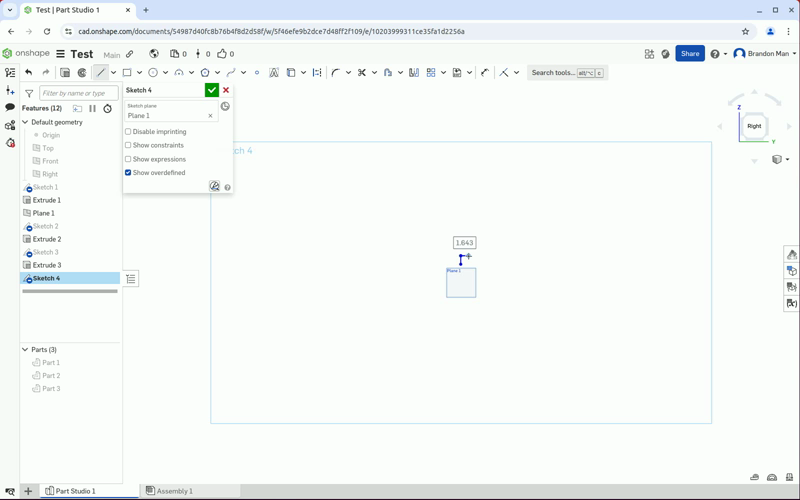
key(a)
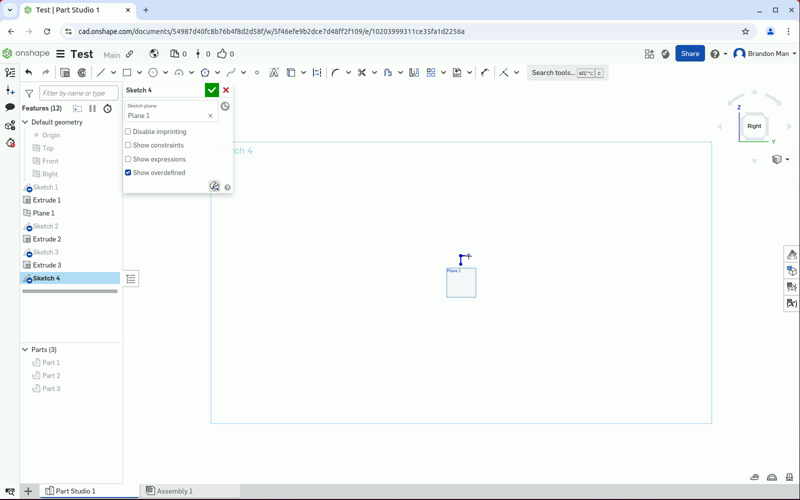
mouse_move(468, 255)
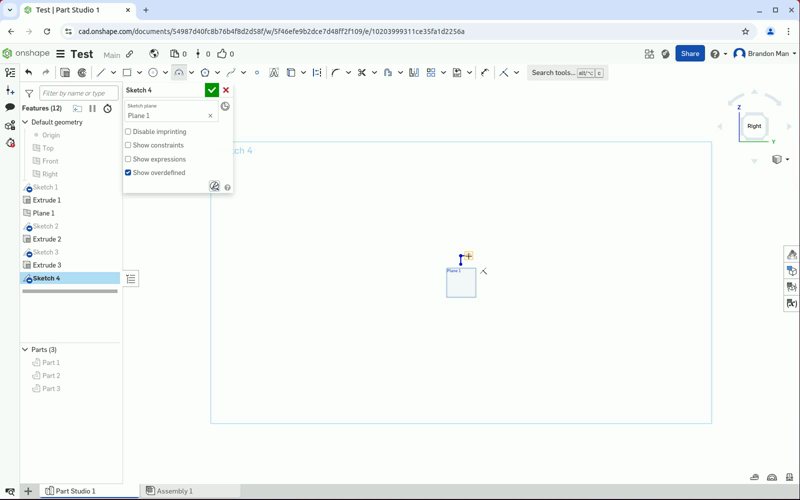
click(468, 255)
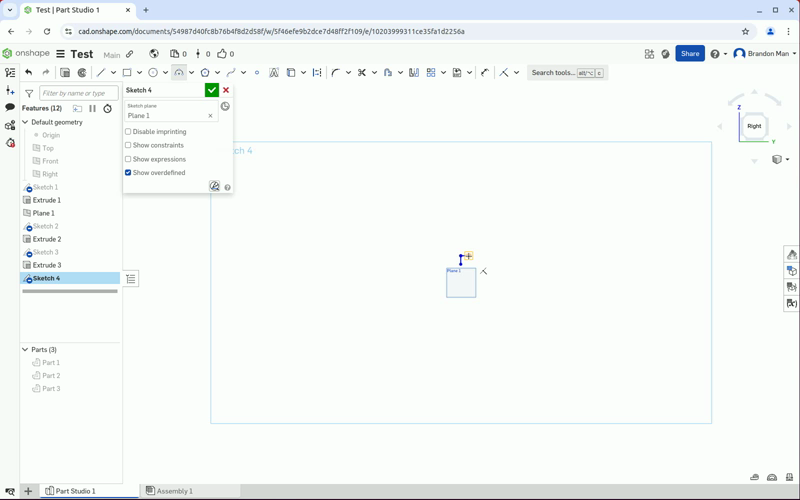
mouse_move(460, 264)
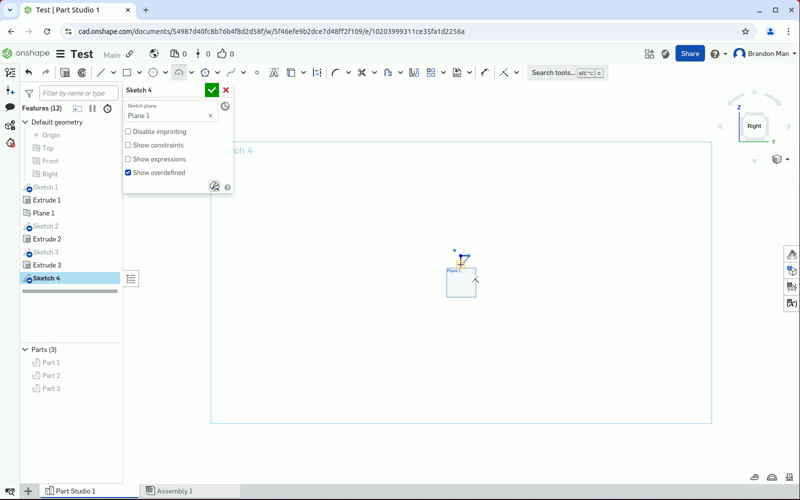
click(460, 264)
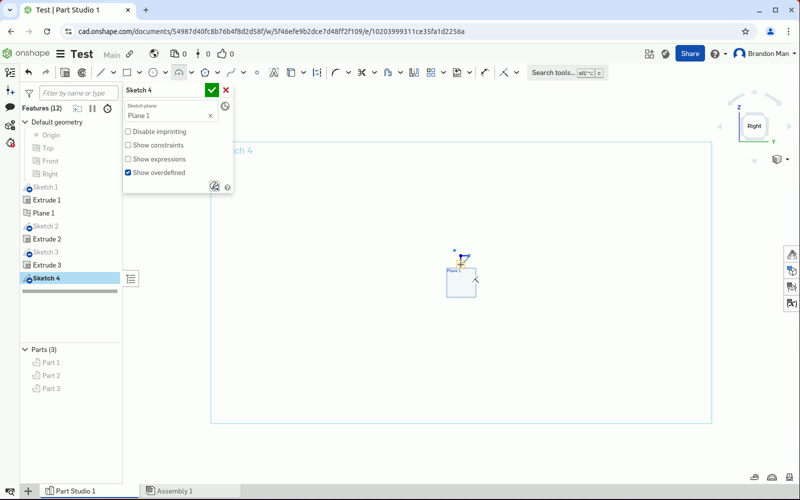
key_down(shift)
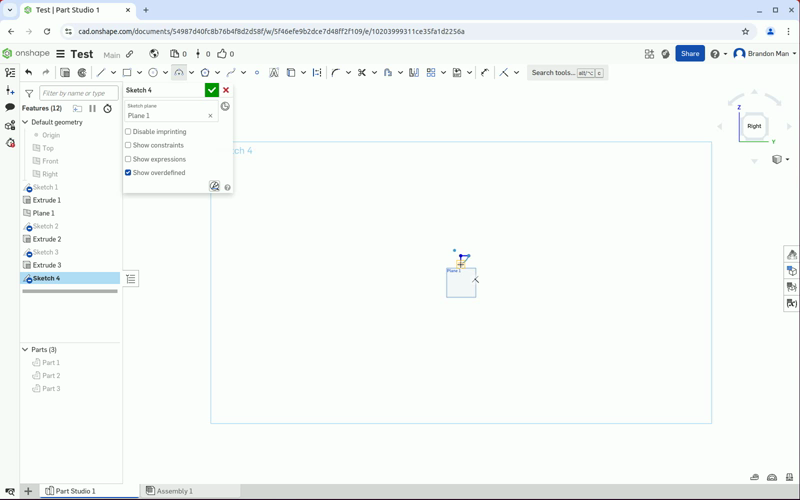
mouse_move(455, 250)
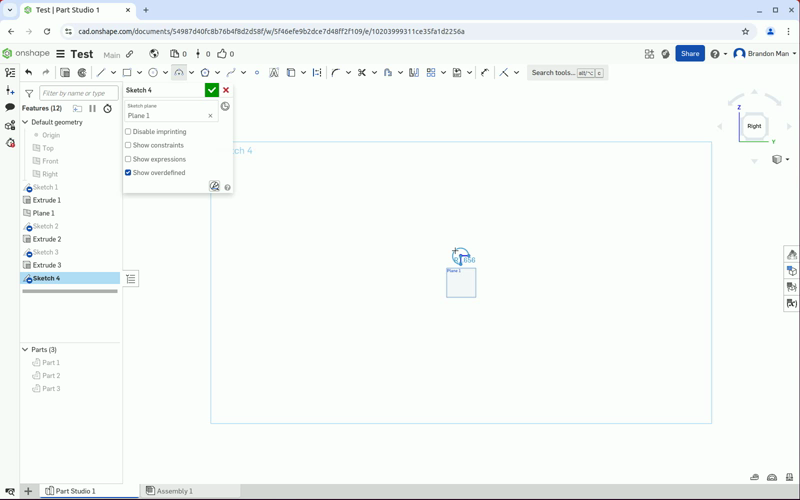
click(455, 250)
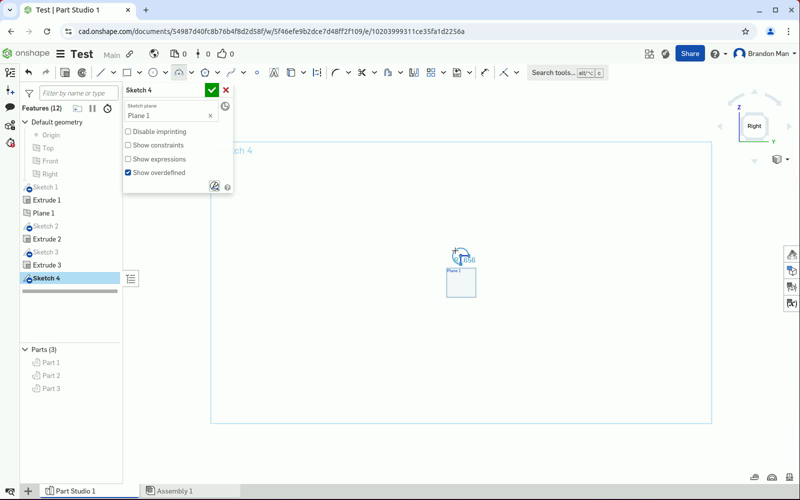
key_up(shift)
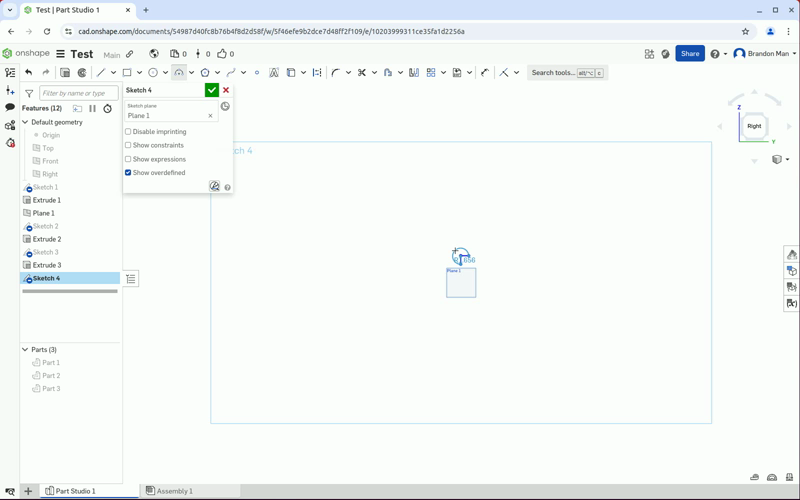
key(esc)
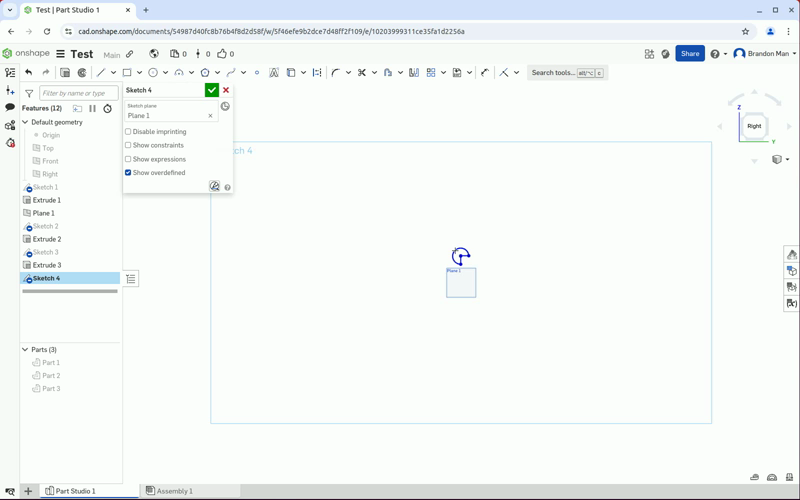
mouse_move(459, 260)
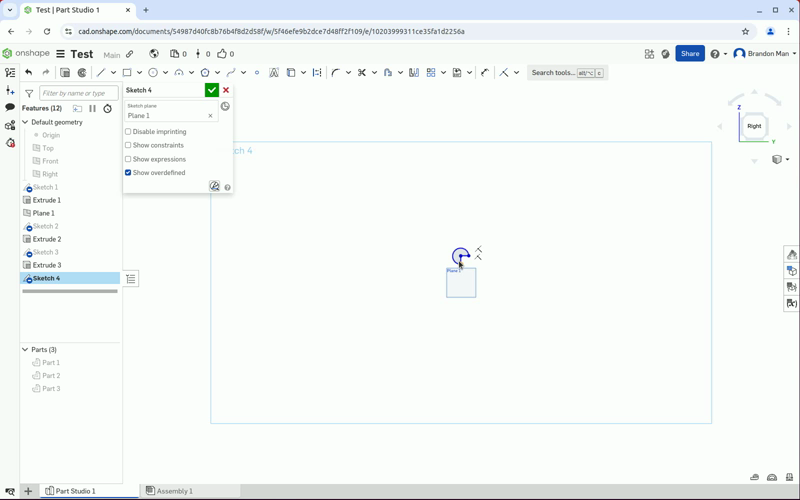
scroll(6)
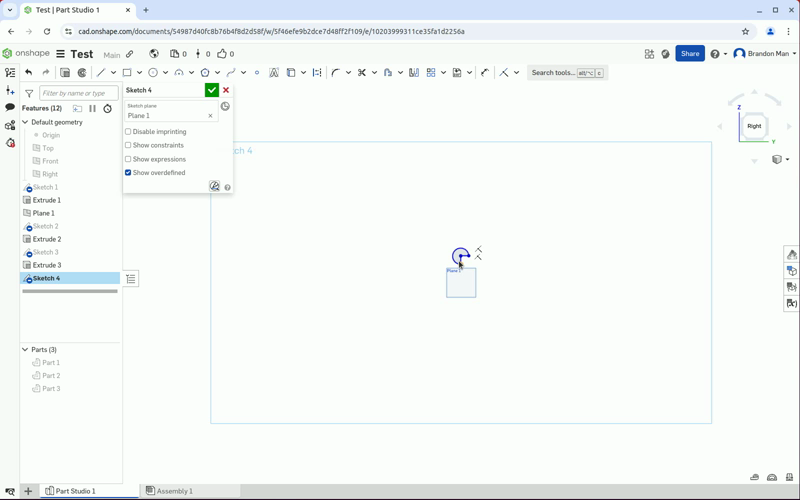
scroll(6)
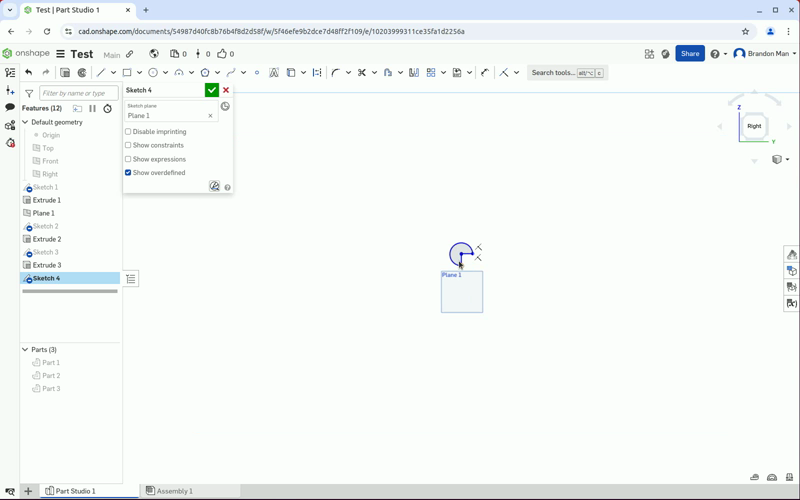
scroll(6)
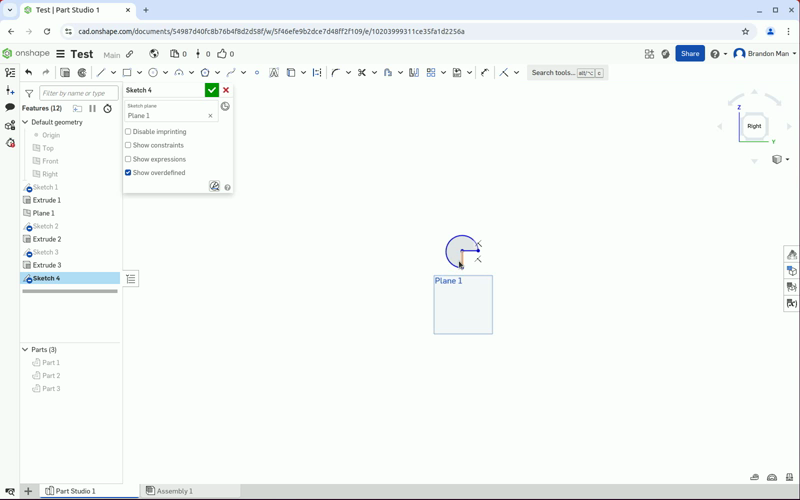
scroll(6)
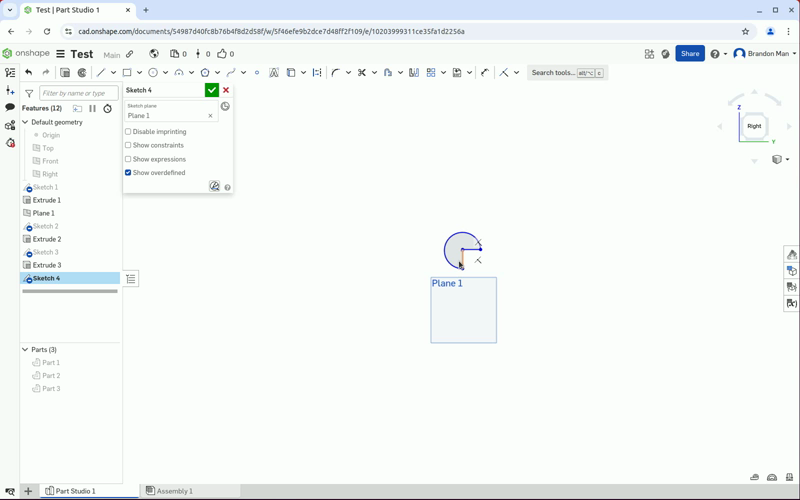
scroll(6)
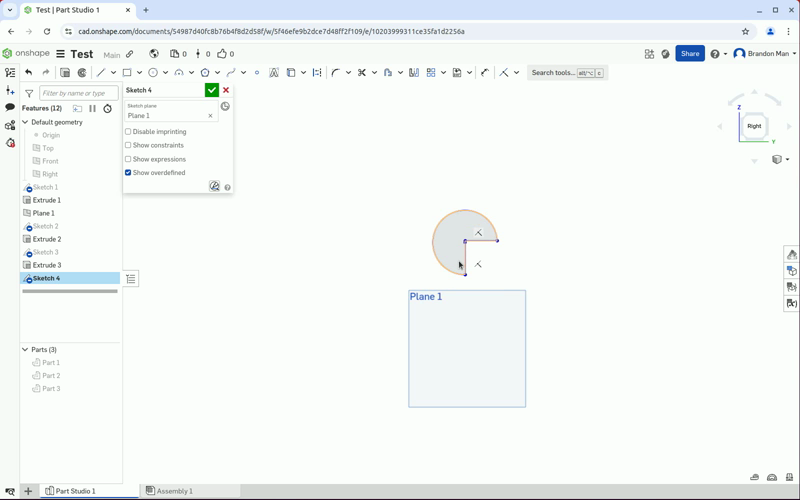
scroll(6)
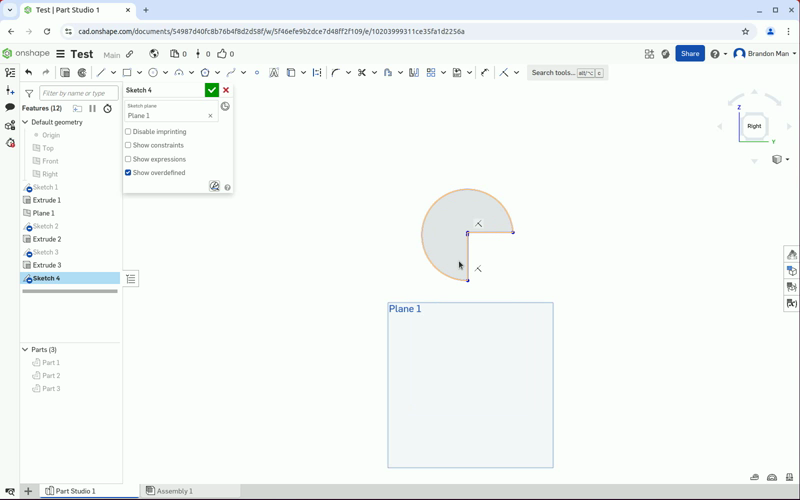
scroll(6)
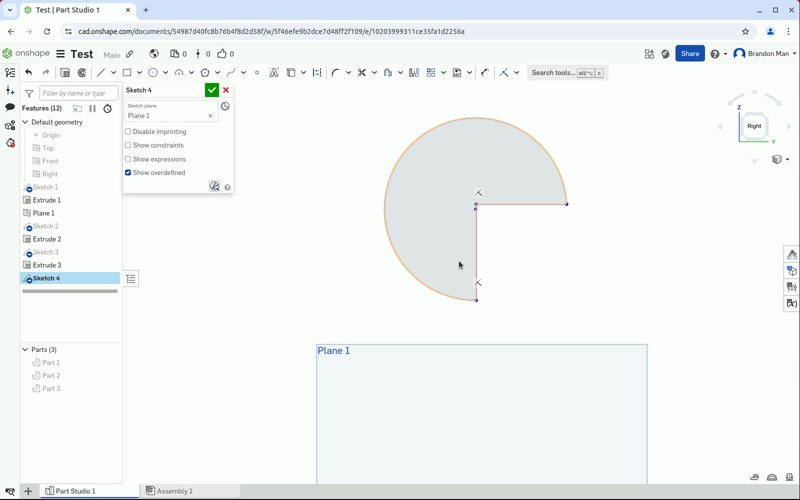
click(459, 260)
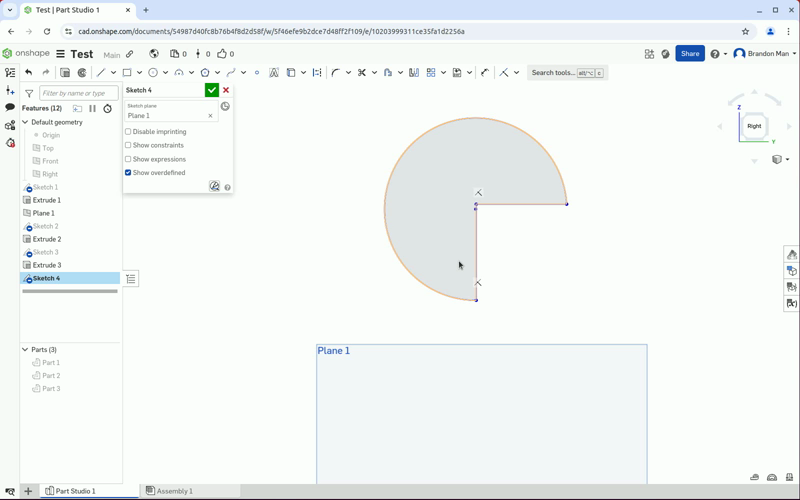
scroll(-6)
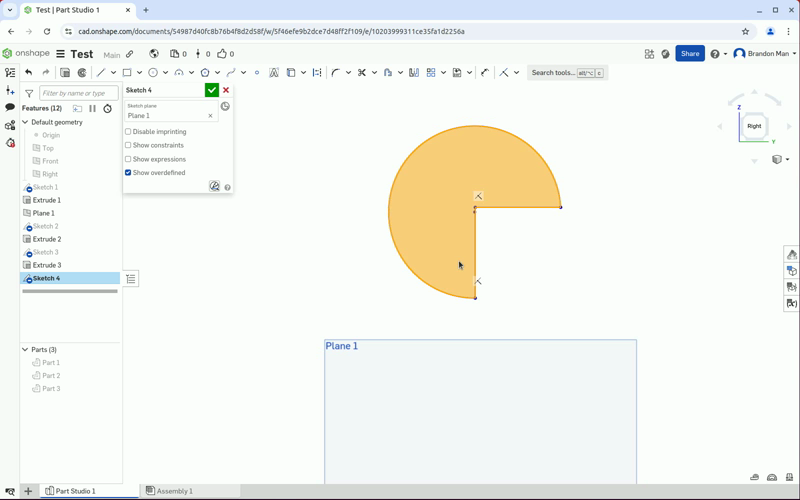
scroll(-6)
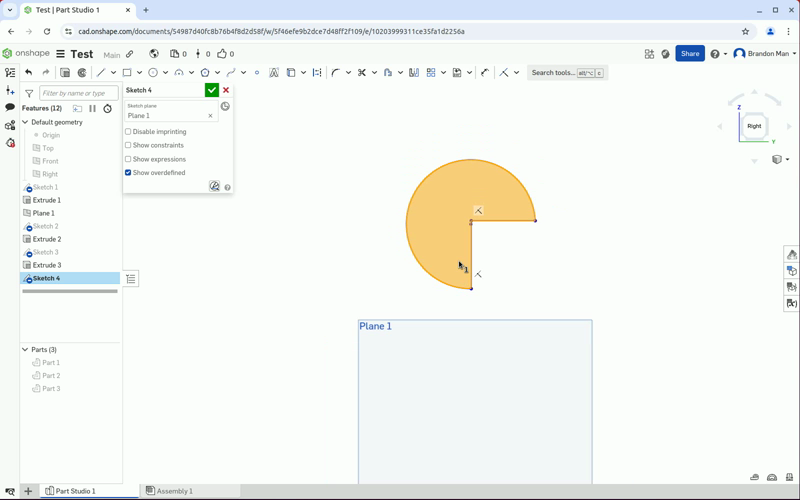
scroll(-6)
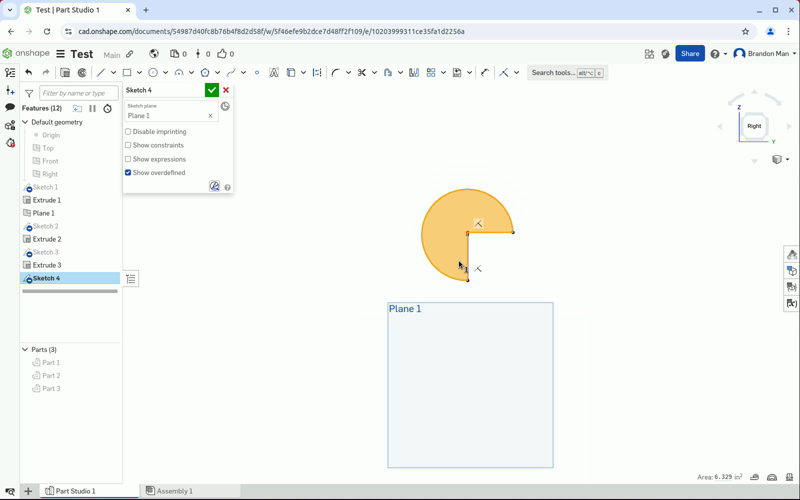
scroll(-6)
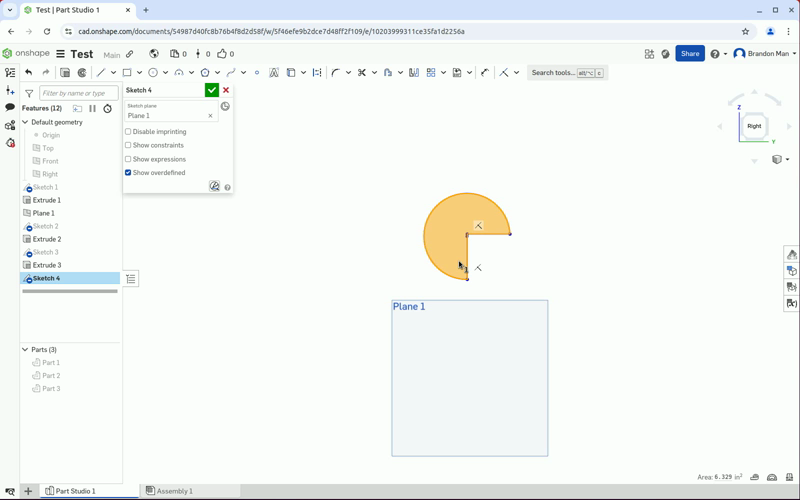
scroll(-6)
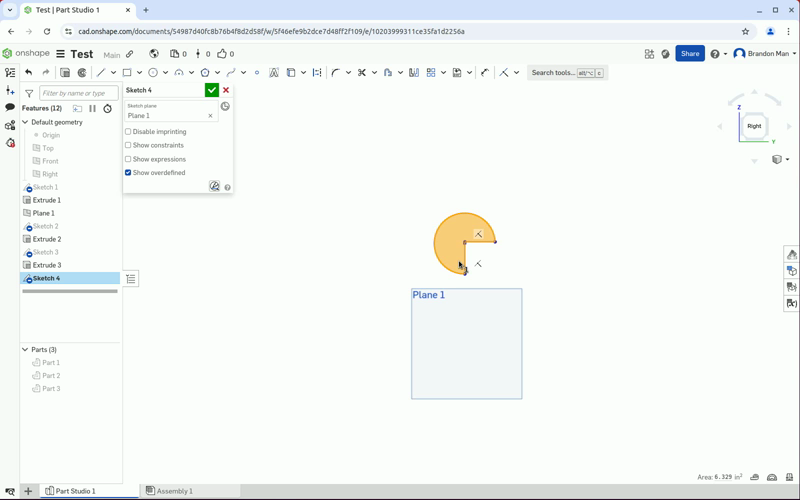
scroll(-6)
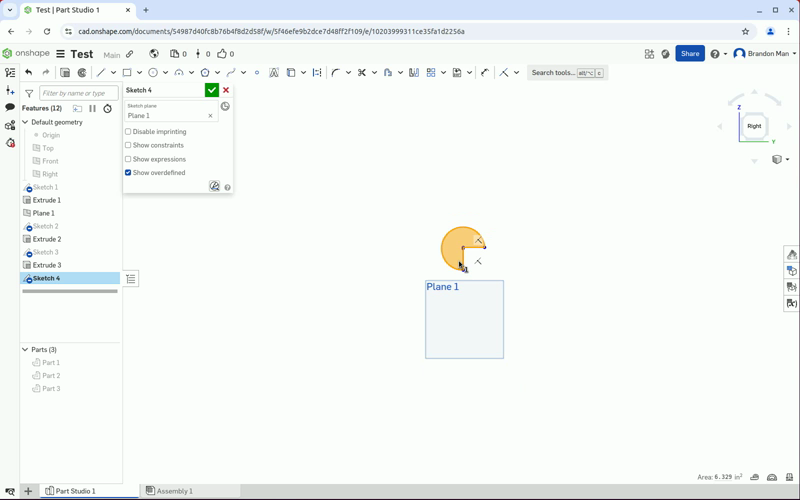
scroll(-6)
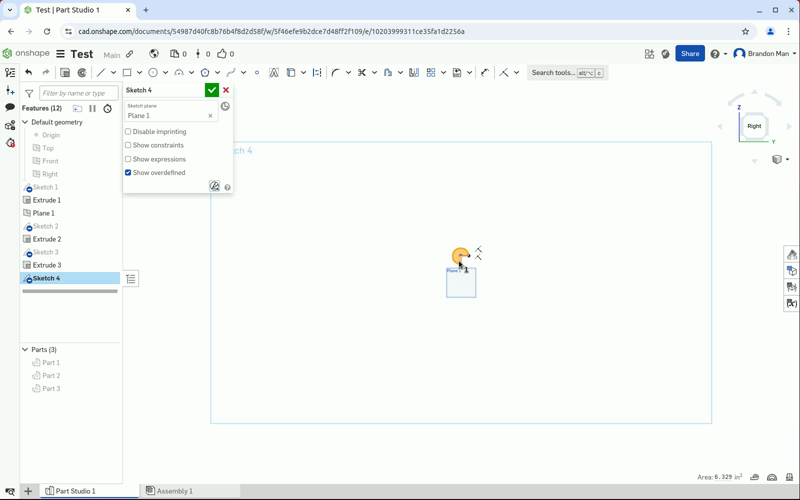
mouse_move(73, 352)
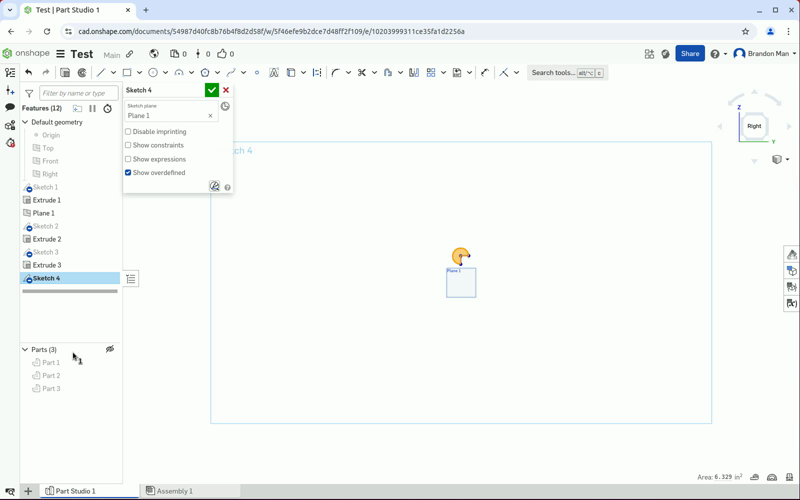
key(shift+y)
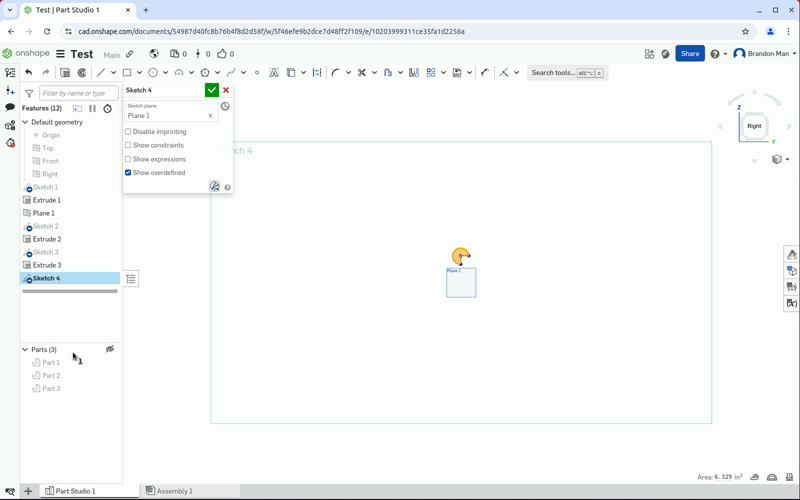
key(shift+e)
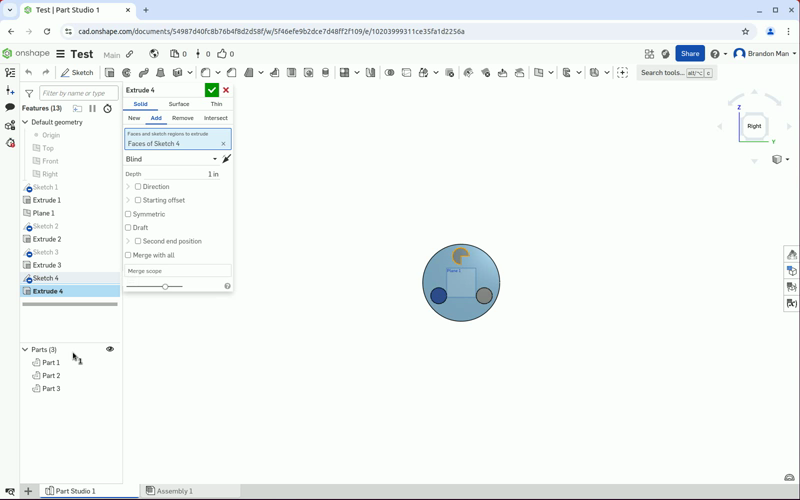
mouse_move(143, 106)
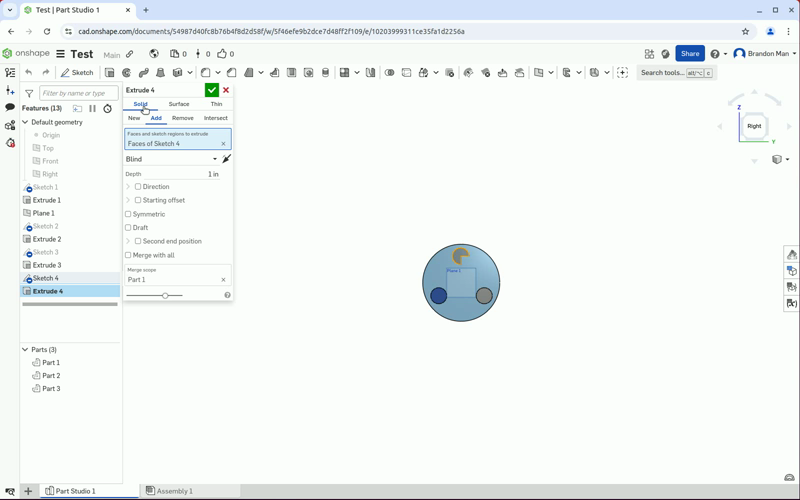
click(143, 106)
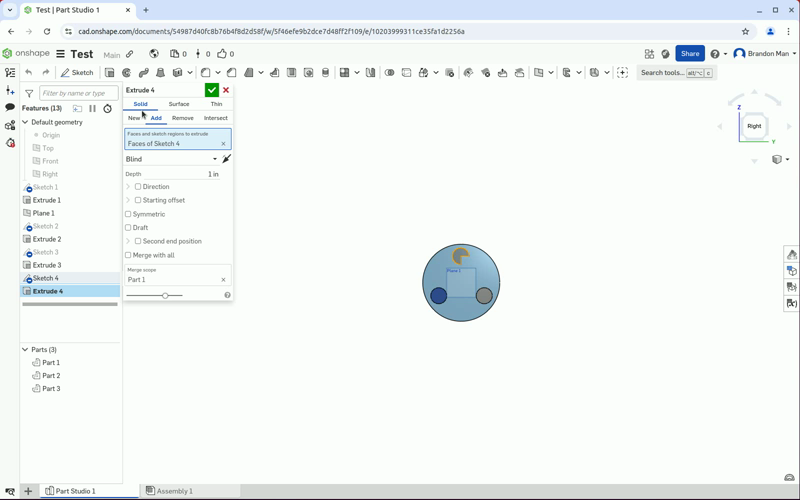
mouse_move(137, 120)
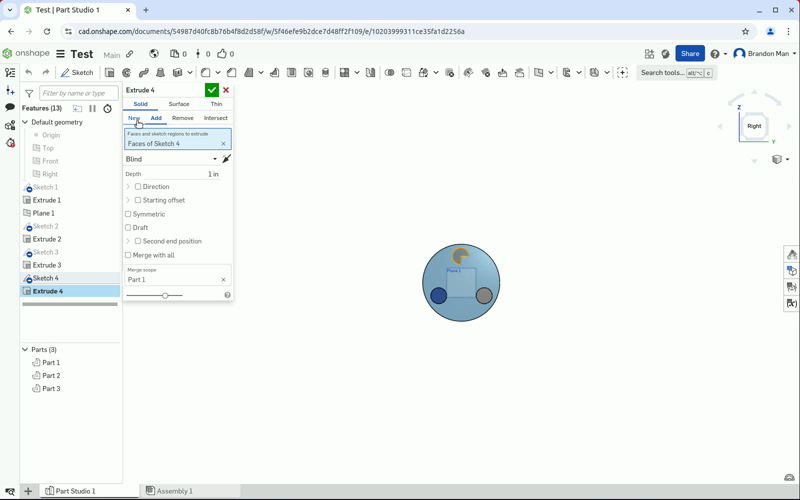
click(137, 120)
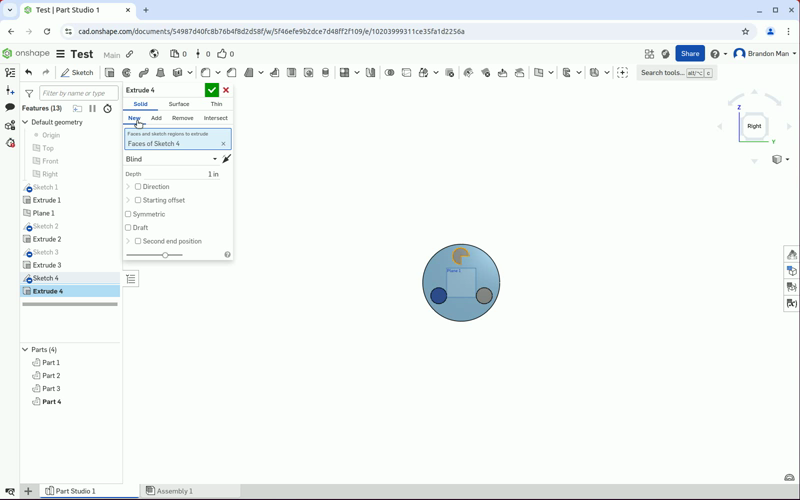
key(tab, 4)
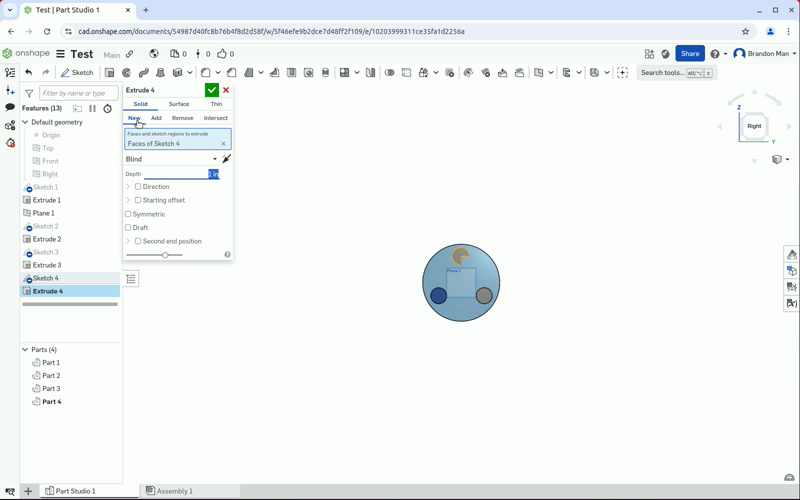
text(11.554)
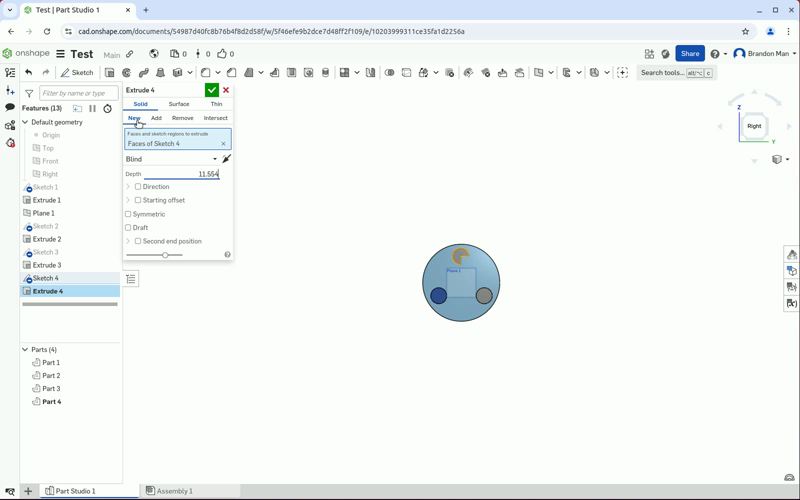
key(enter)
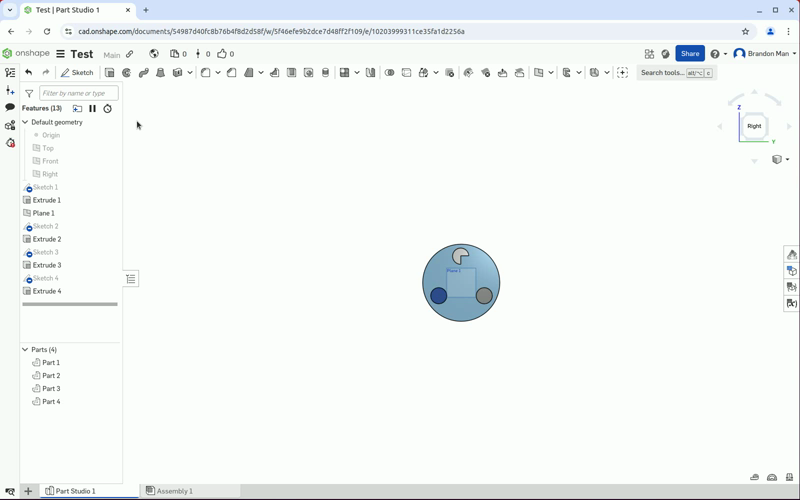
key(shift+h)
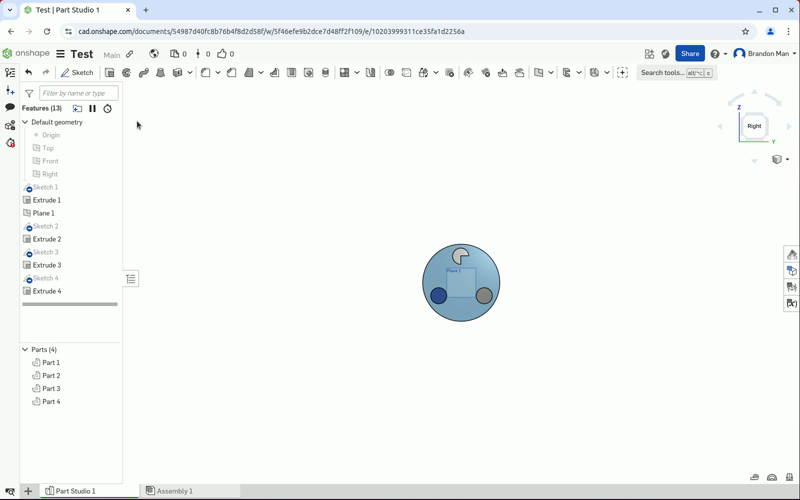
key(shift+h)
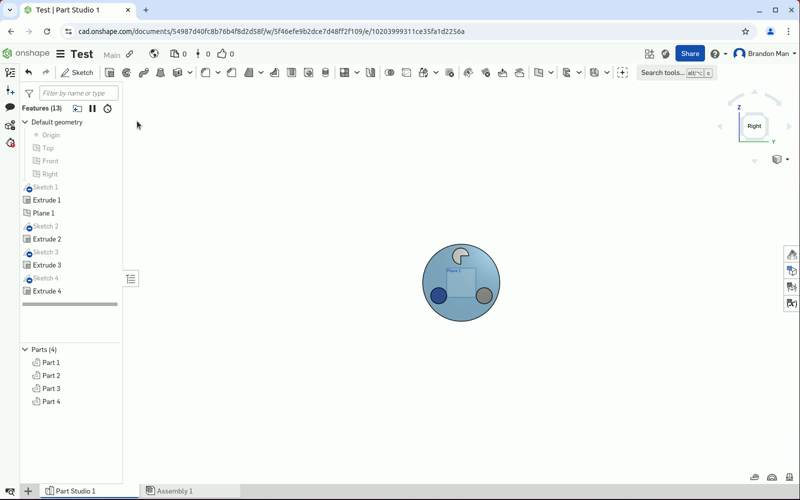
mouse_move(73, 189)
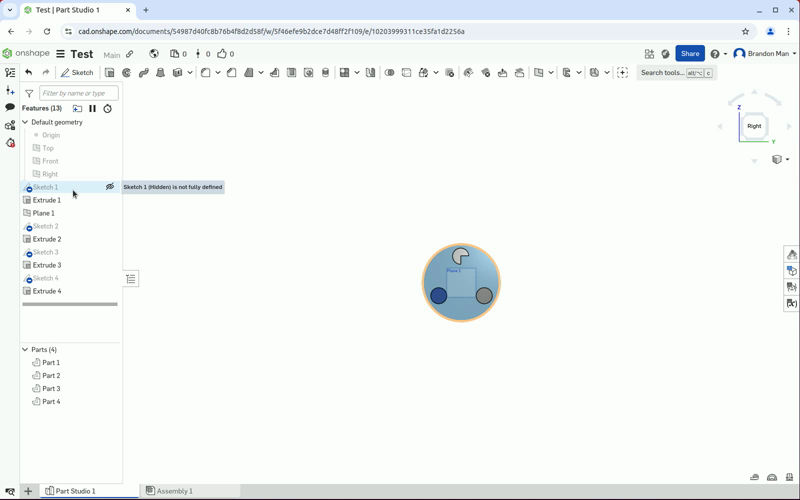
click(73, 189)
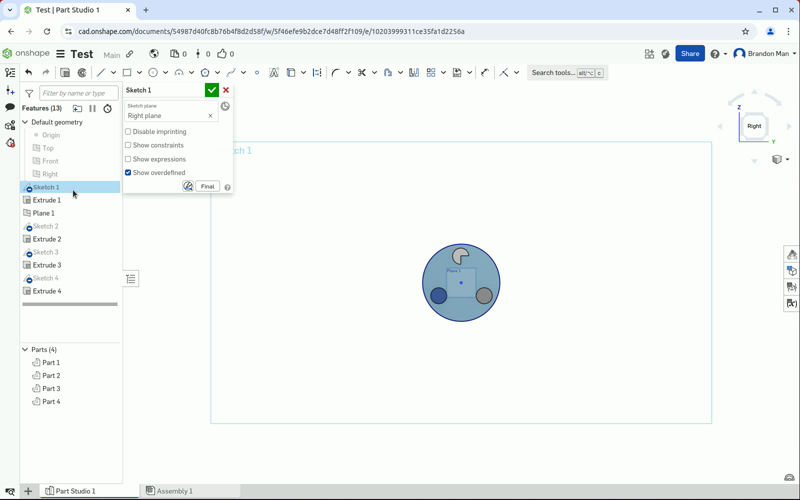
mouse_move(229, 92)
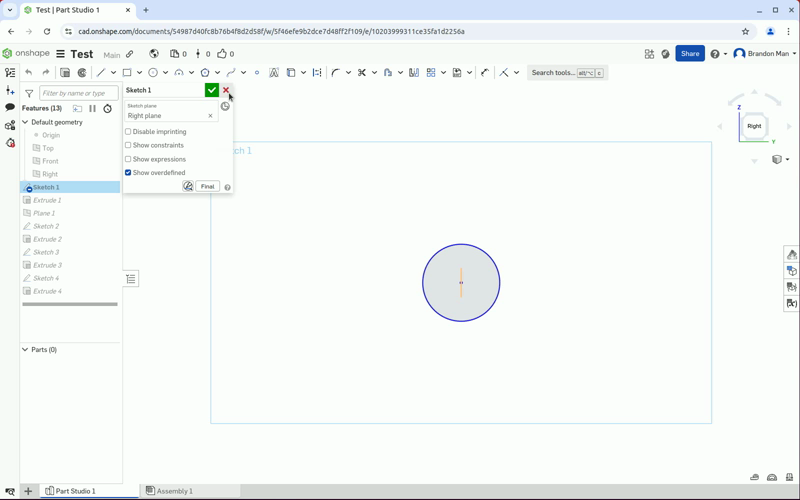
click(229, 92)
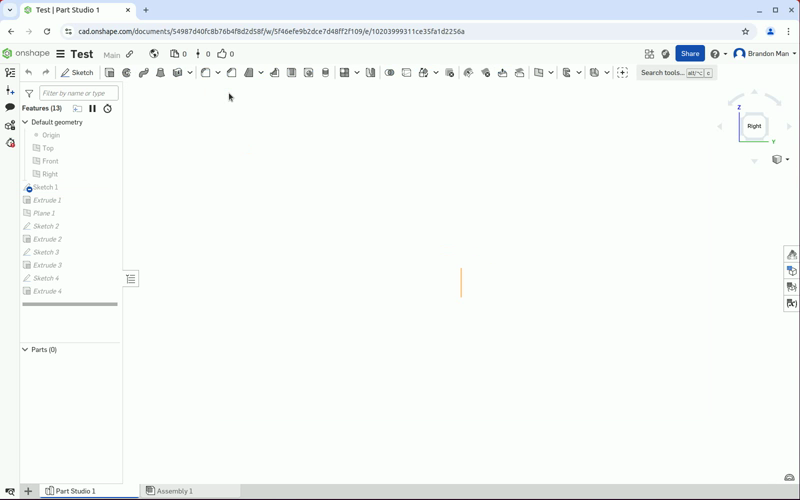
key(shift+s)
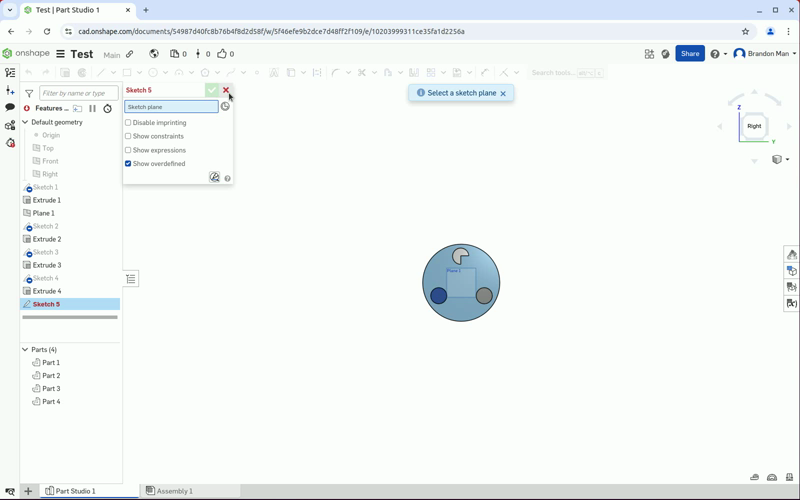
mouse_move(73, 215)
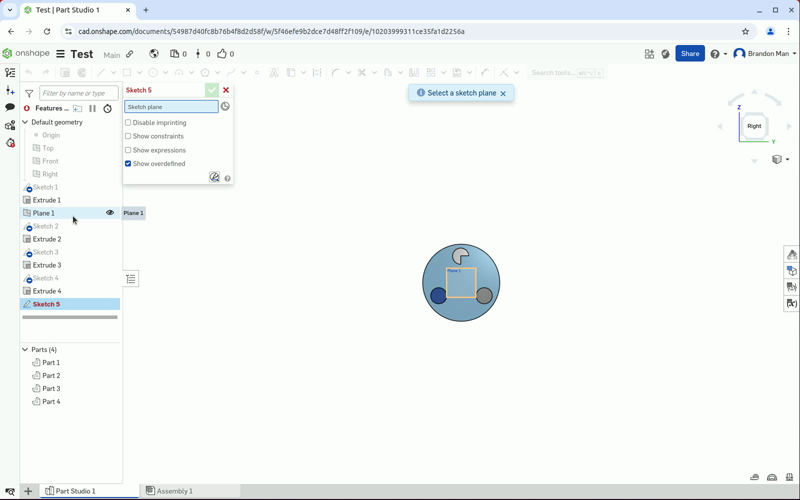
click(73, 215)
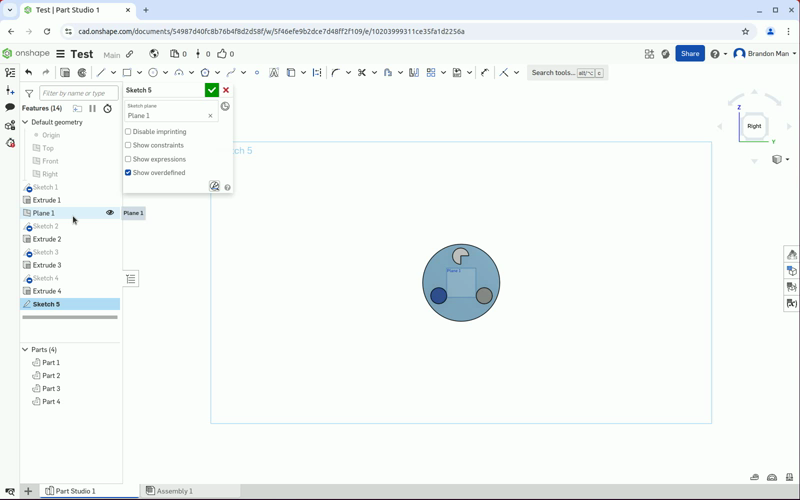
mouse_move(73, 352)
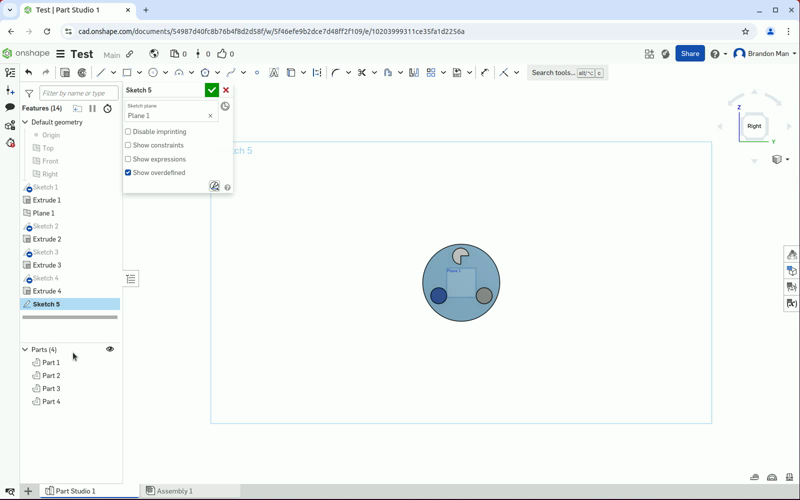
key(y)
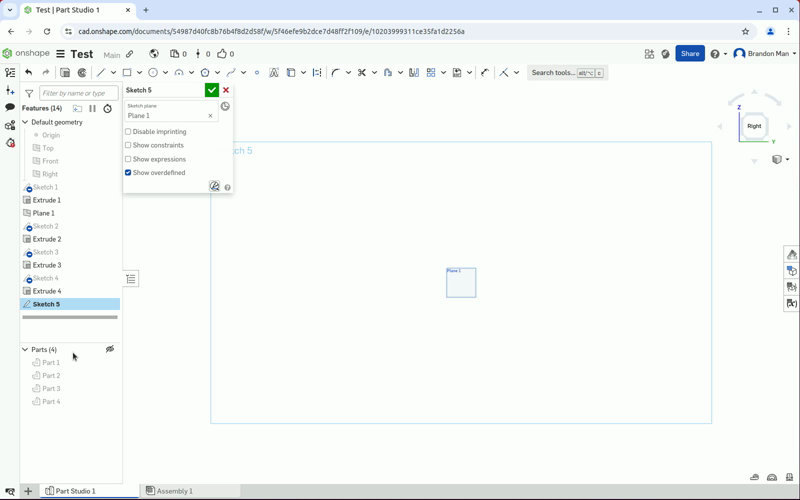
key(a)
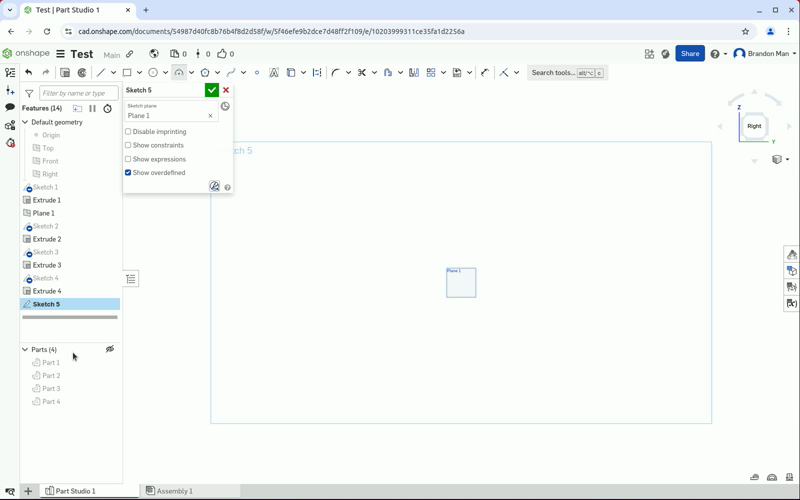
key_down(shift)
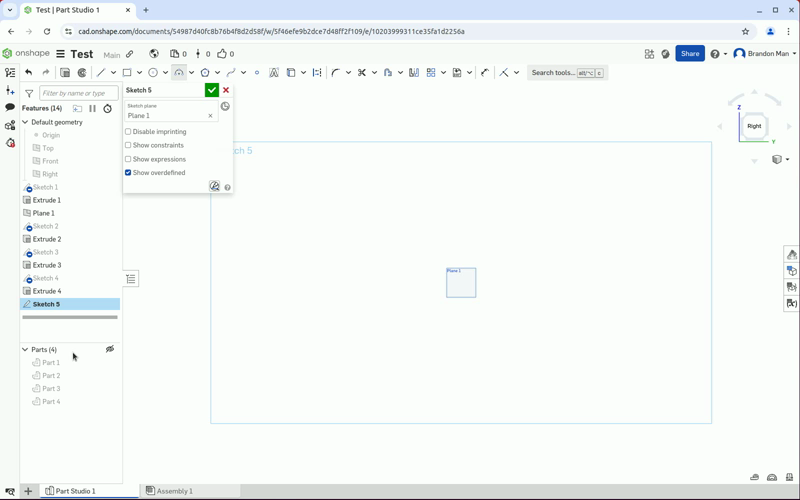
mouse_move(460, 264)
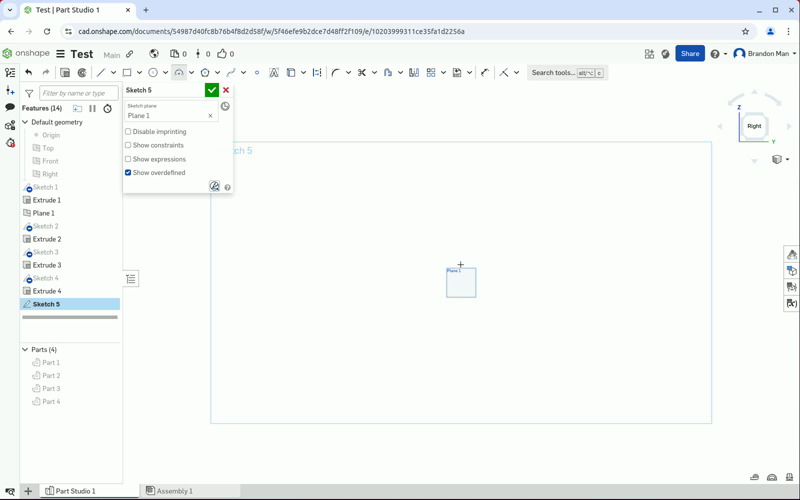
click(460, 264)
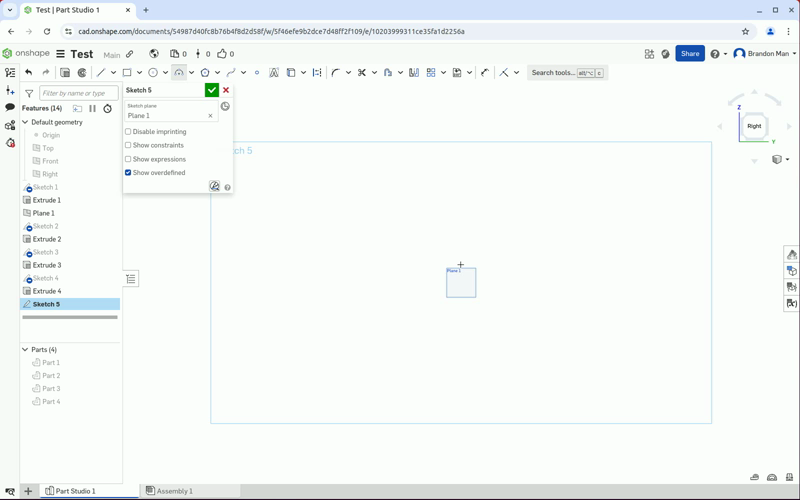
key_up(shift)
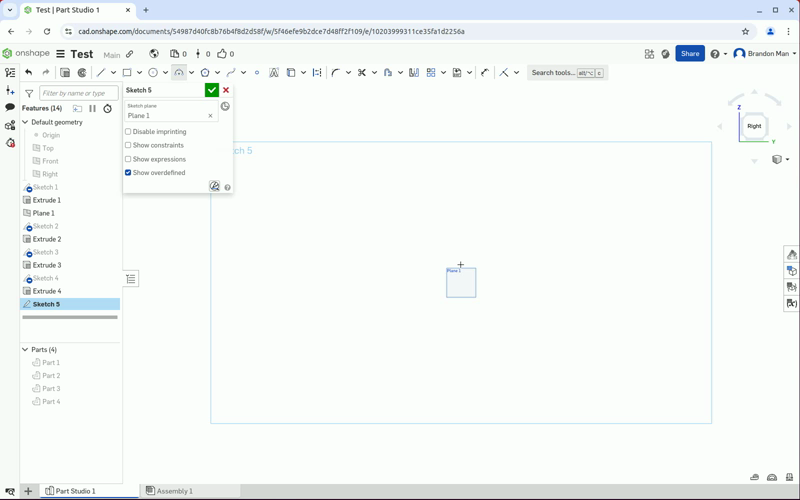
key_down(shift)
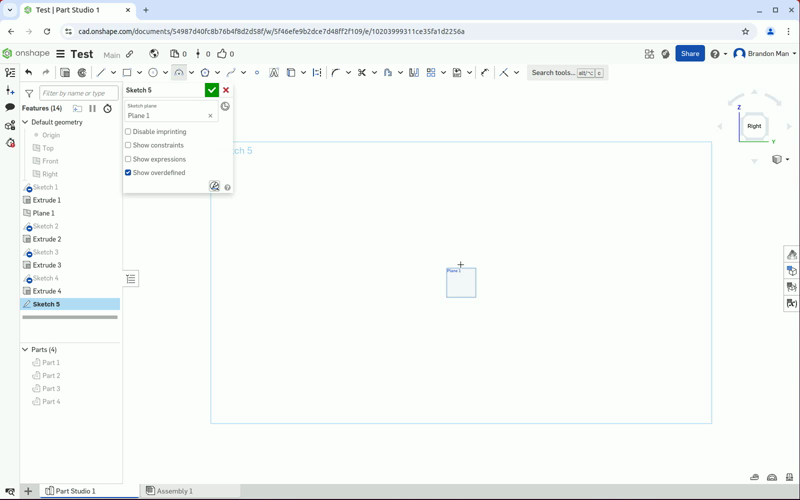
mouse_move(468, 255)
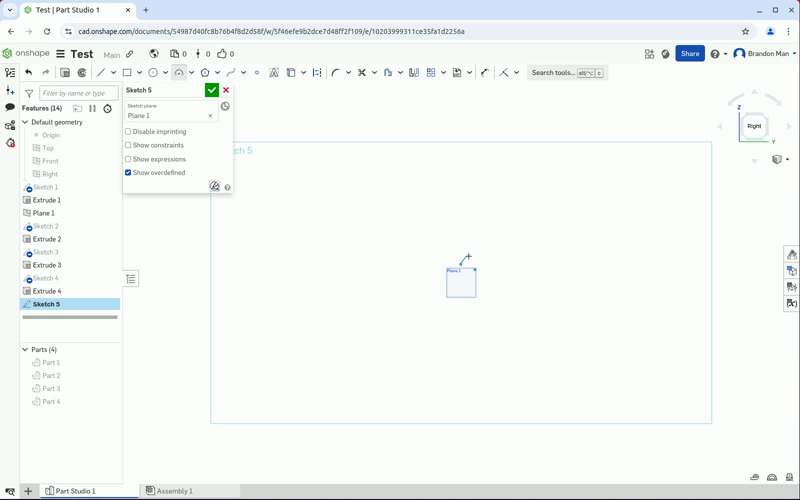
click(468, 255)
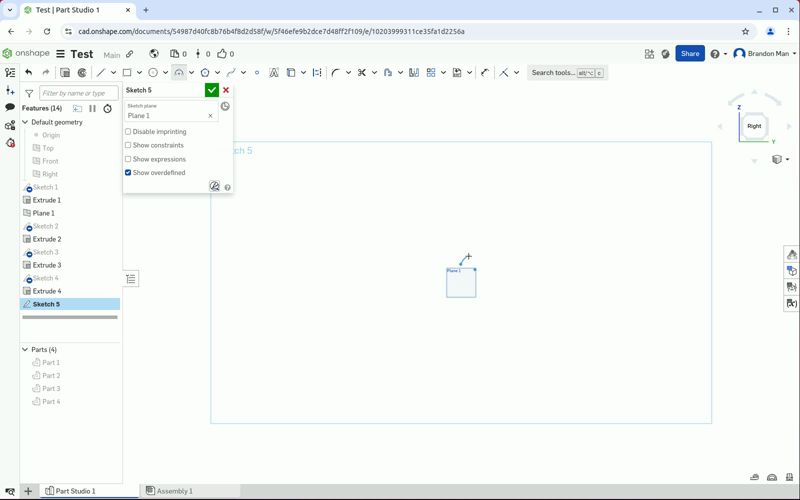
mouse_move(466, 261)
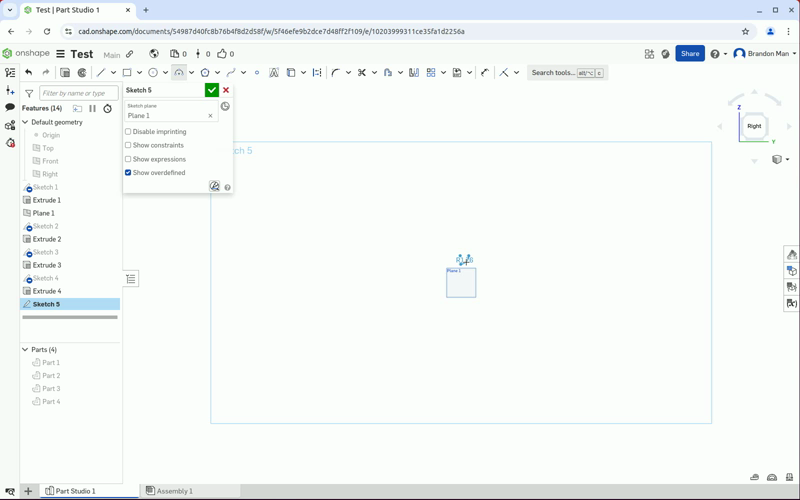
click(466, 261)
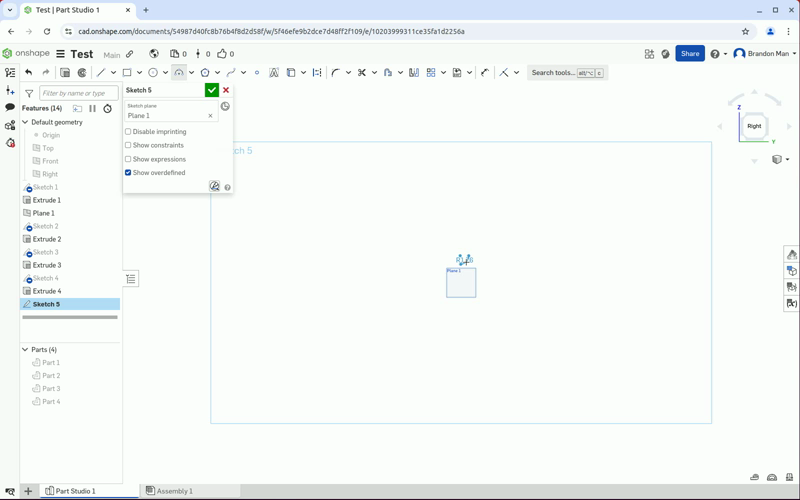
key_up(shift)
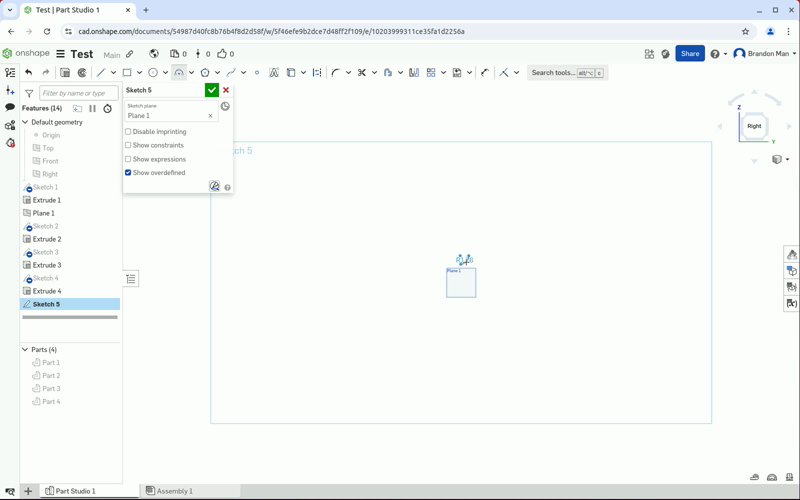
key(esc)
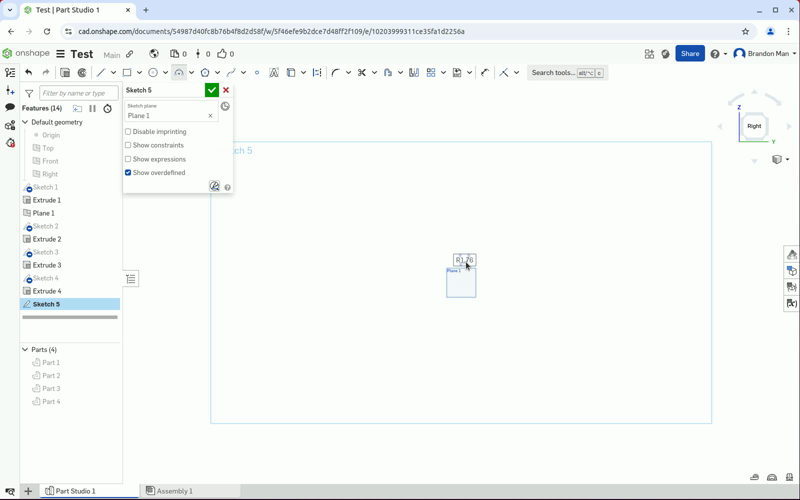
key(l)
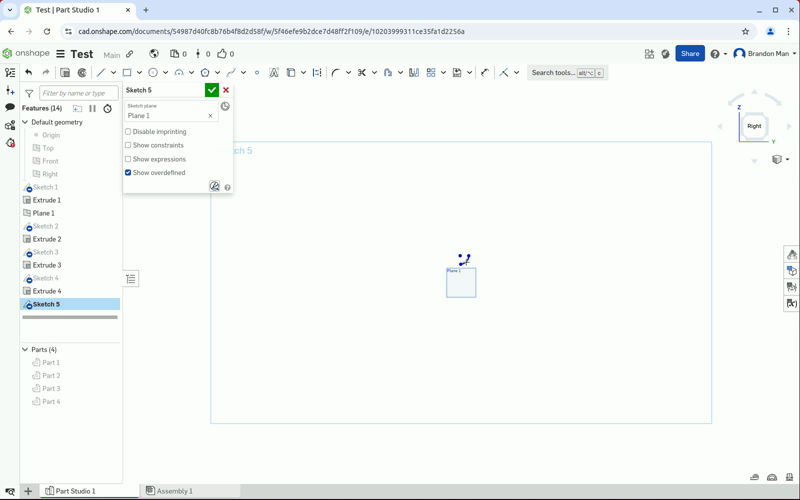
mouse_move(468, 255)
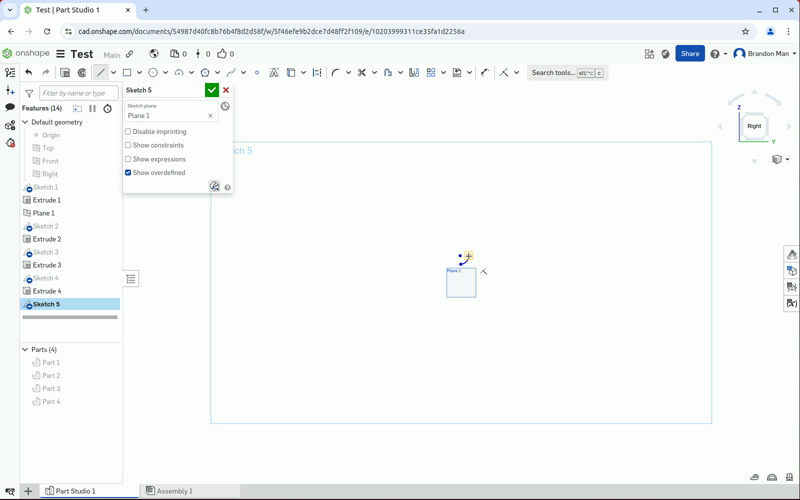
click(468, 255)
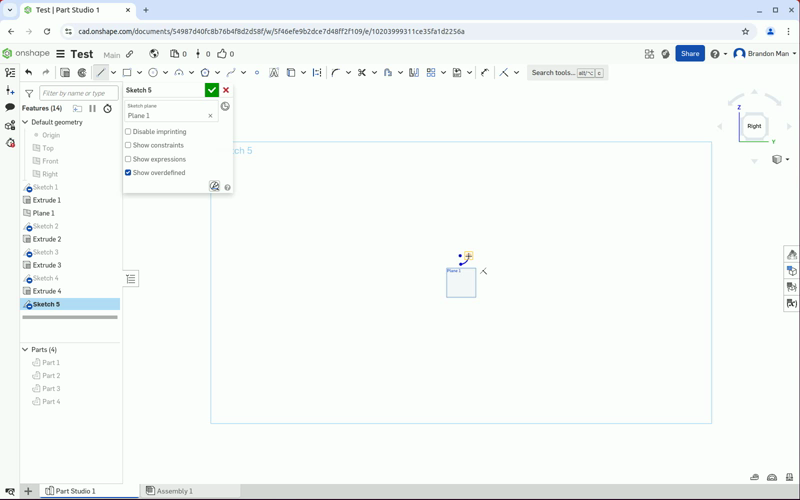
key_down(shift)
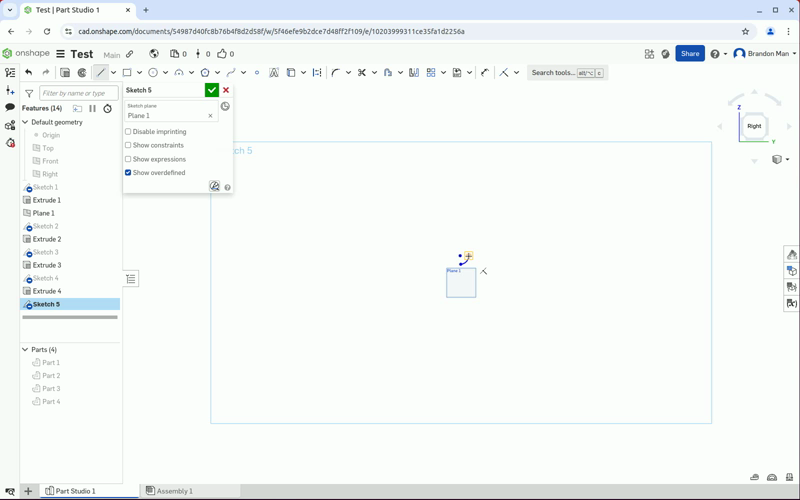
mouse_move(498, 255)
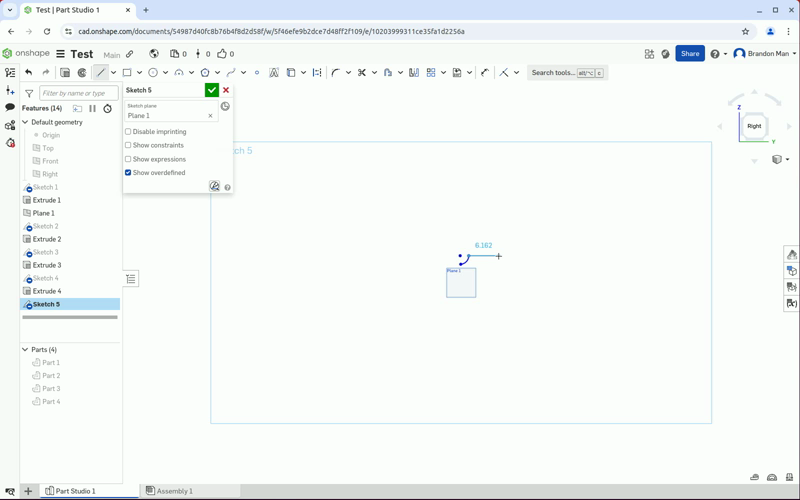
mouse_move(460, 255)
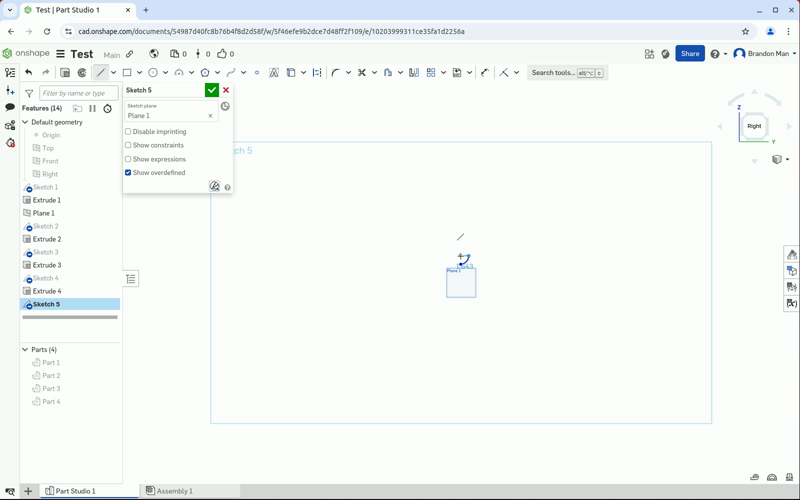
click(460, 255)
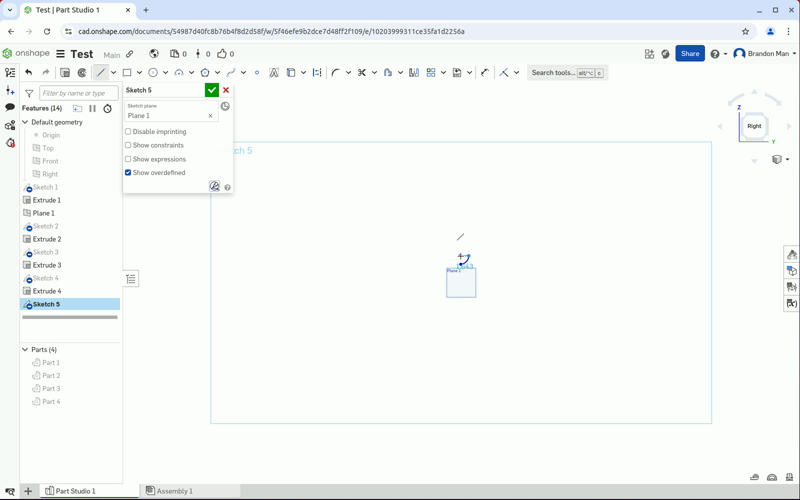
key_up(shift)
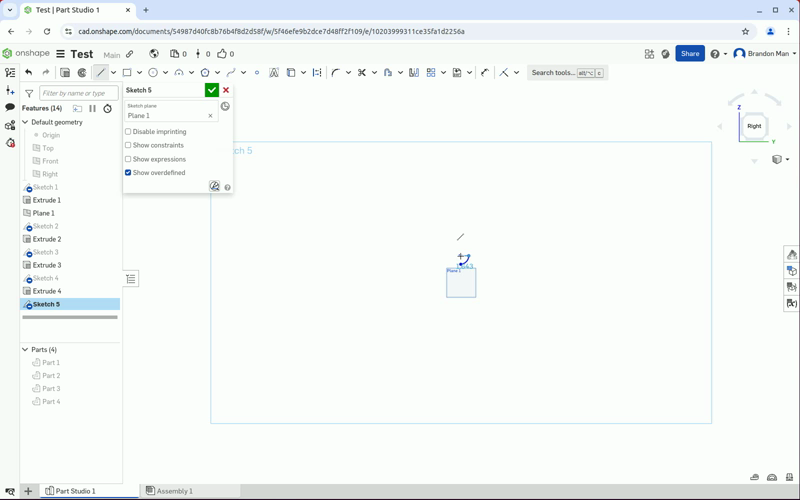
mouse_move(490, 255)
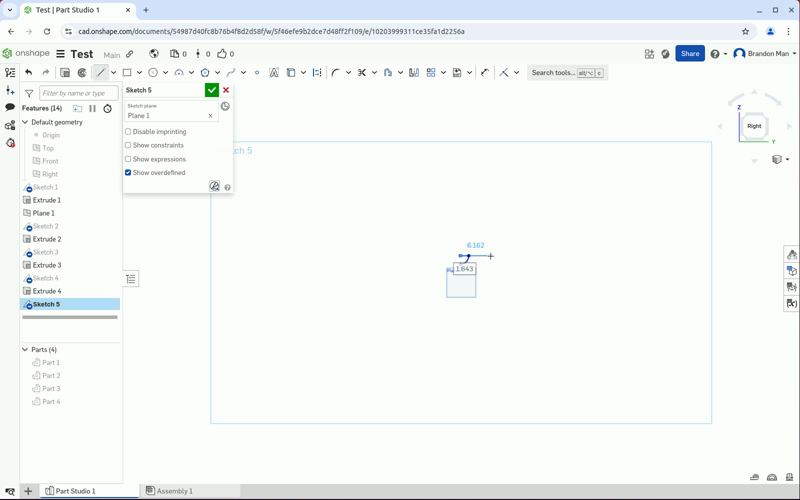
key_down(shift)
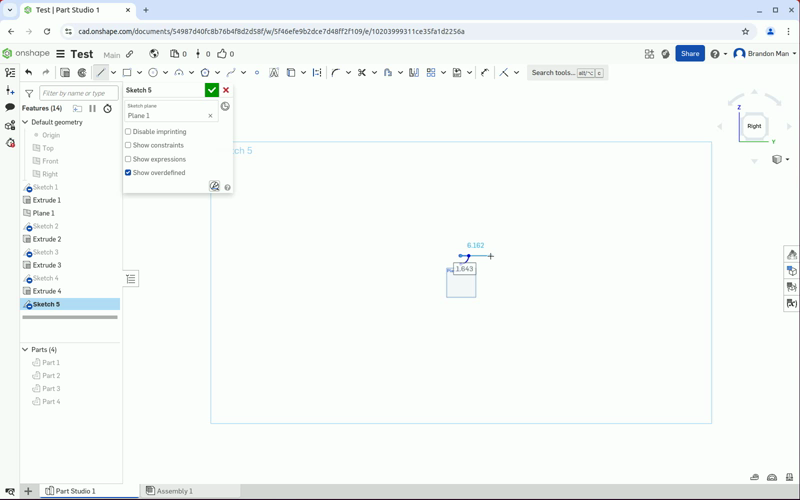
mouse_move(460, 264)
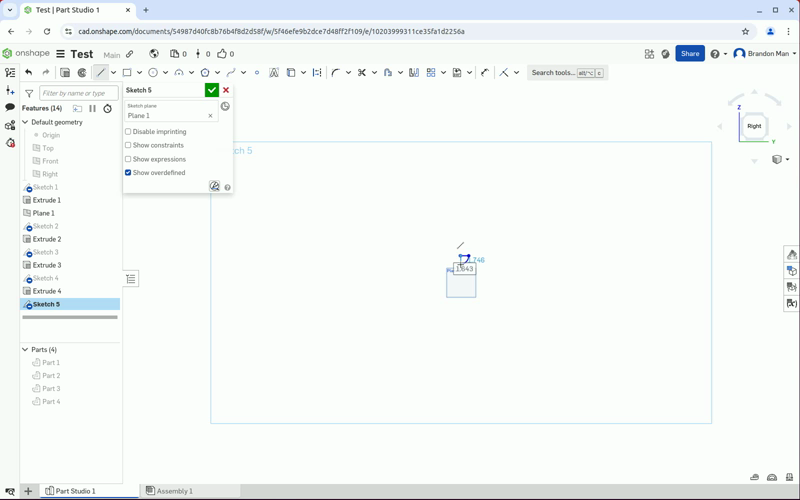
key_up(shift)
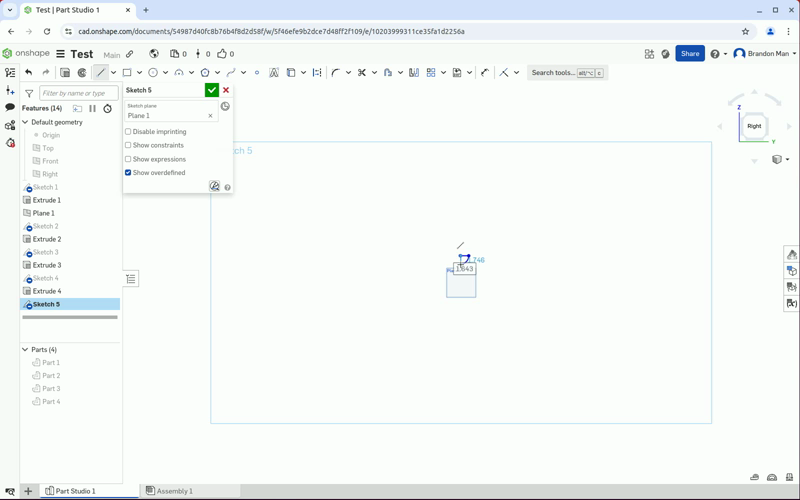
click(460, 264)
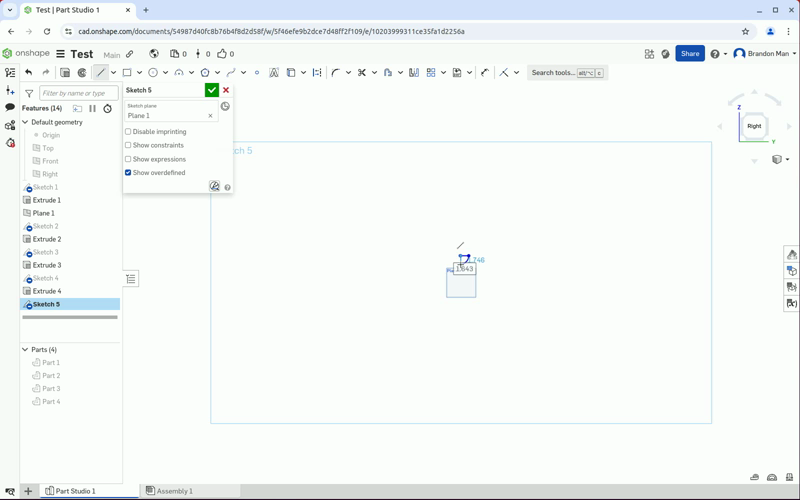
key(esc)
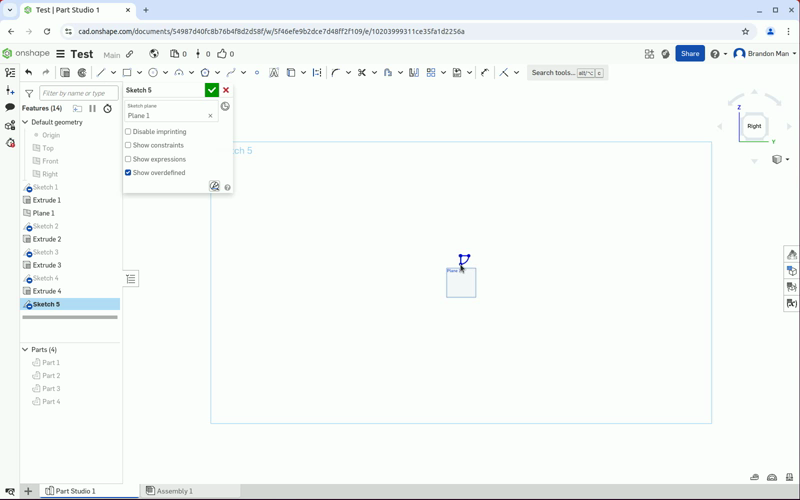
mouse_move(467, 259)
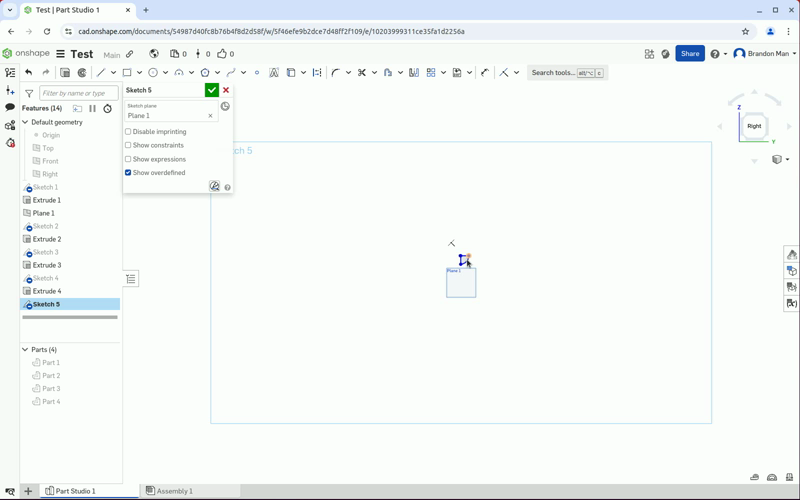
scroll(6)
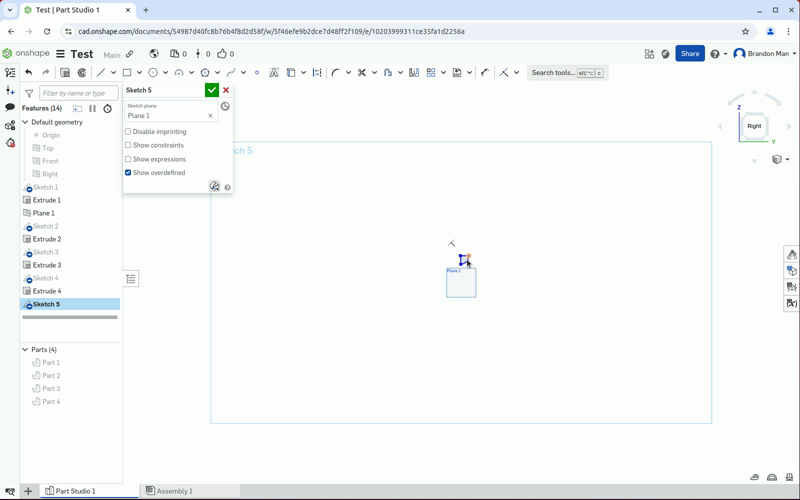
scroll(6)
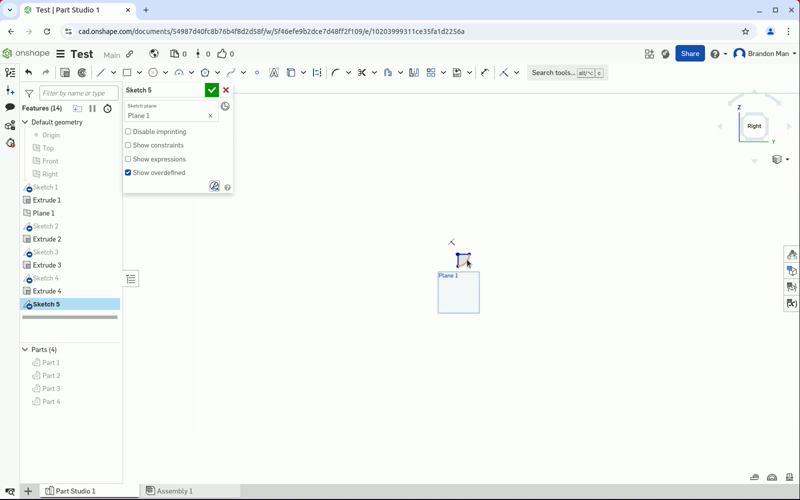
scroll(6)
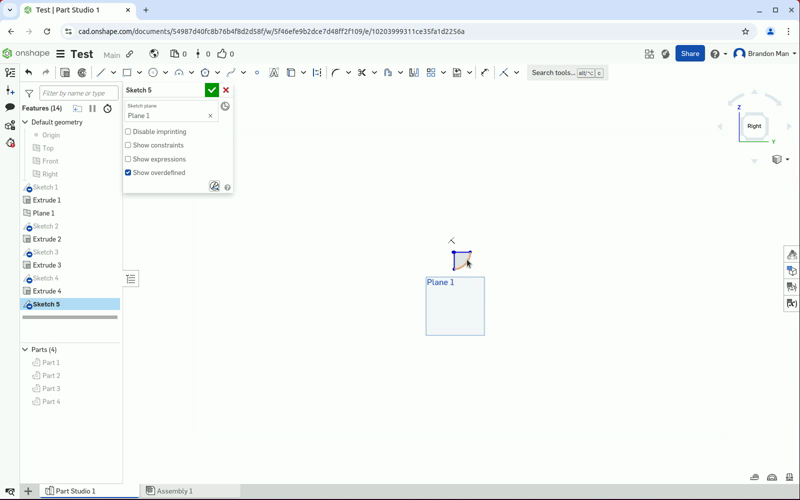
scroll(6)
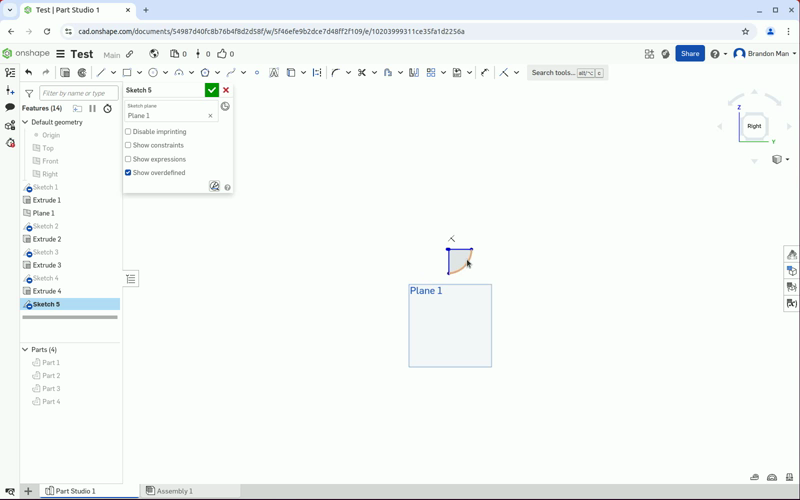
scroll(6)
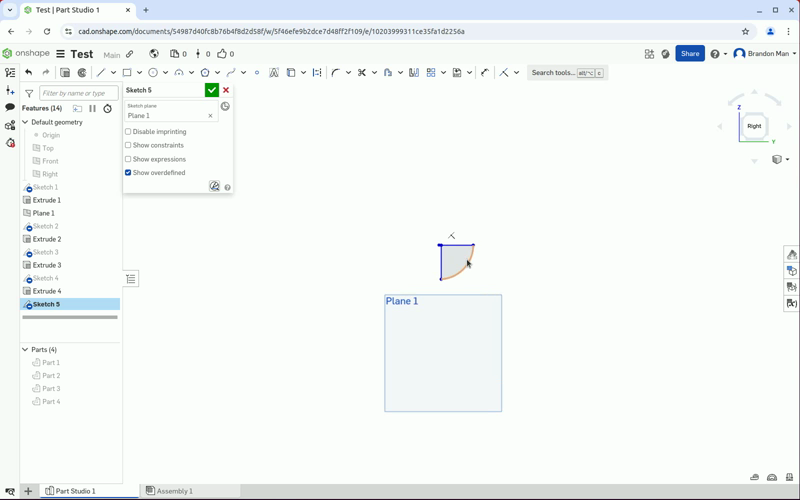
scroll(6)
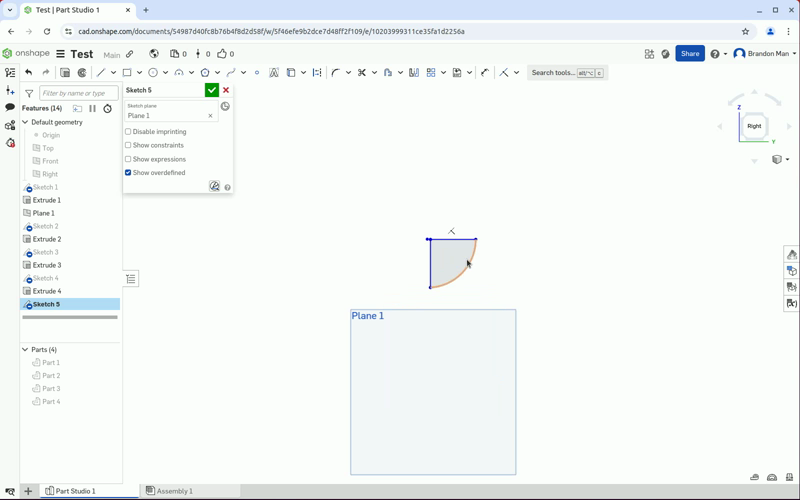
scroll(6)
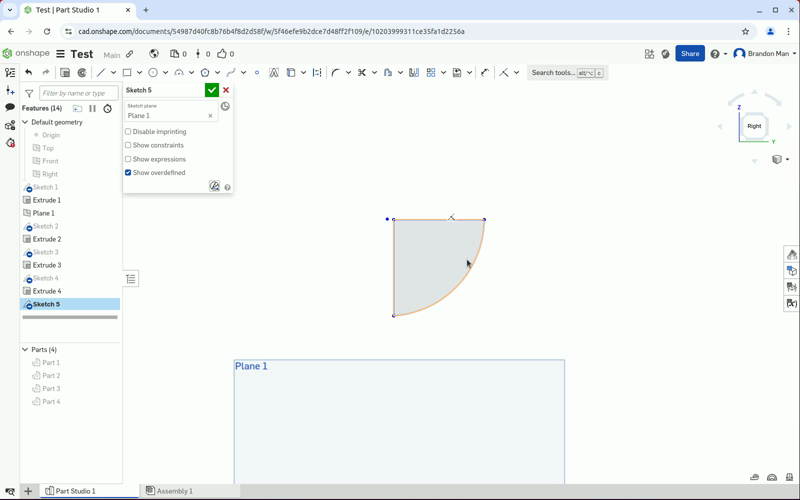
click(467, 259)
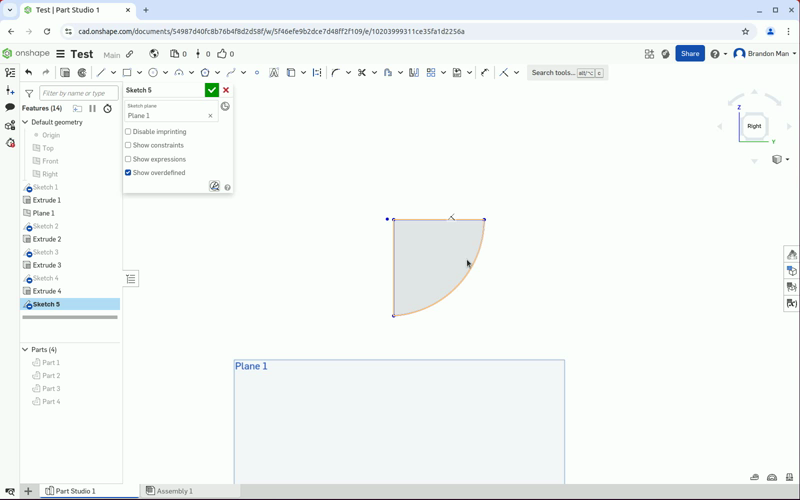
scroll(-6)
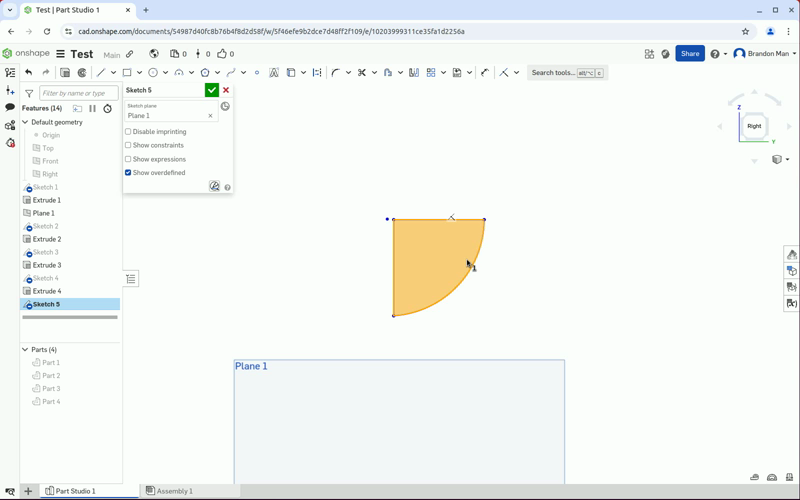
scroll(-6)
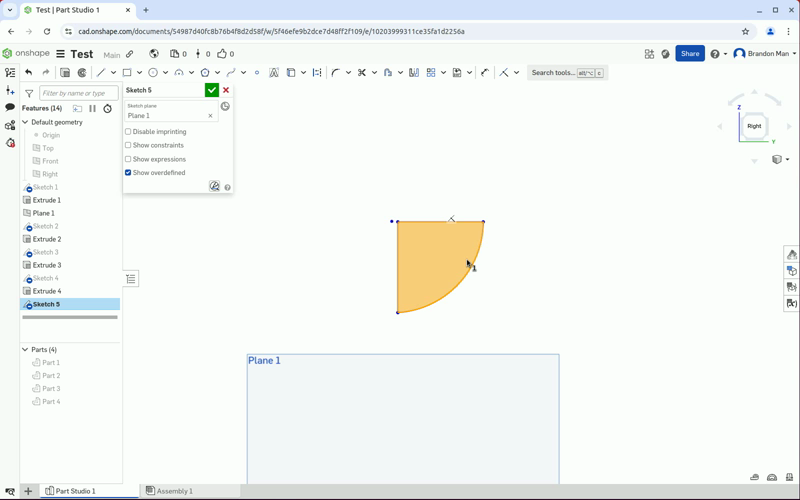
scroll(-6)
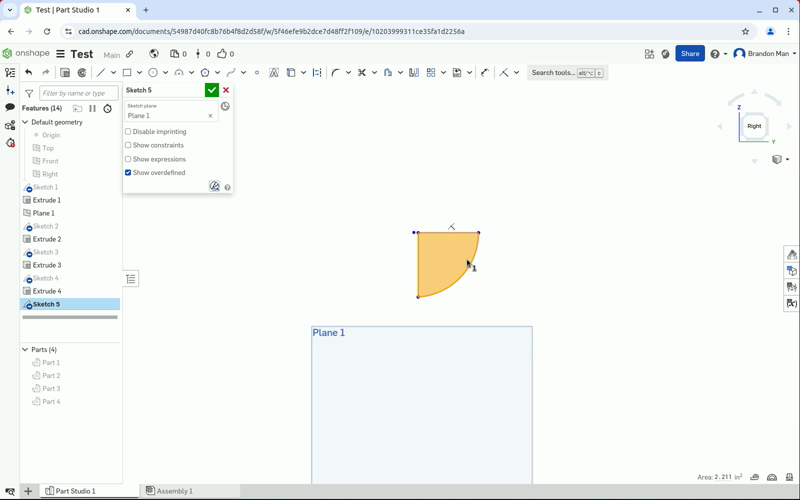
scroll(-6)
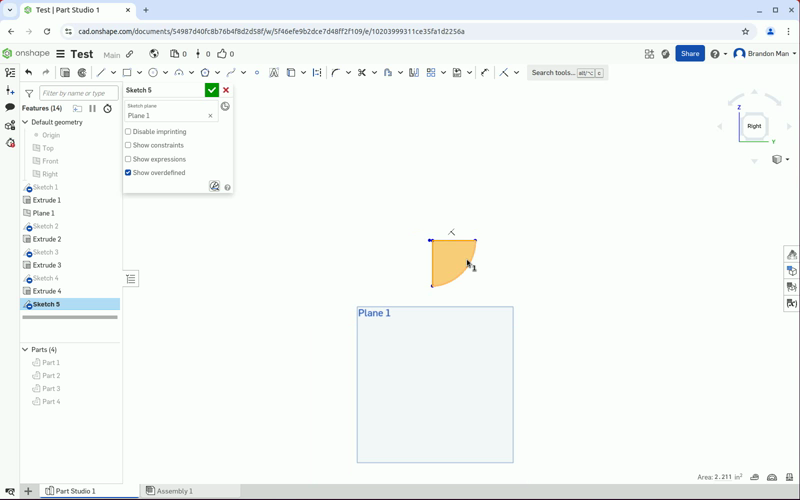
scroll(-6)
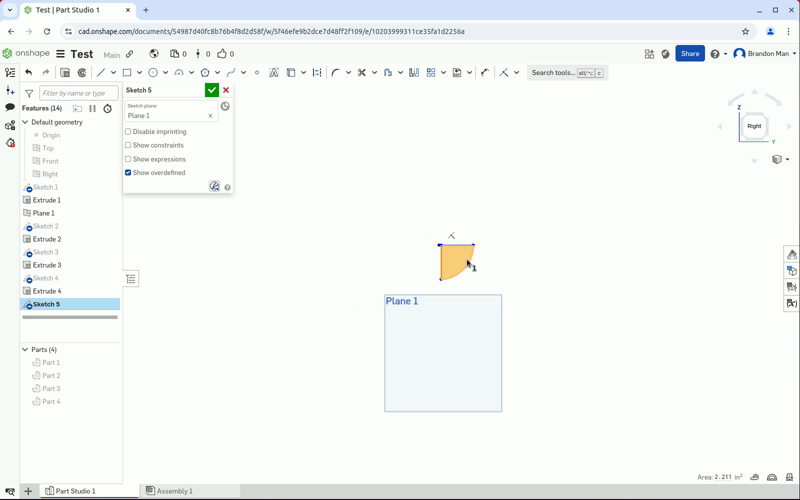
scroll(-6)
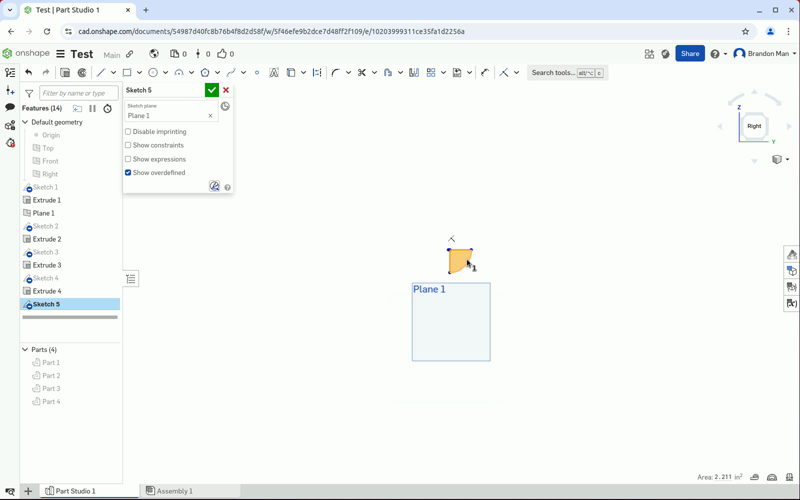
scroll(-6)
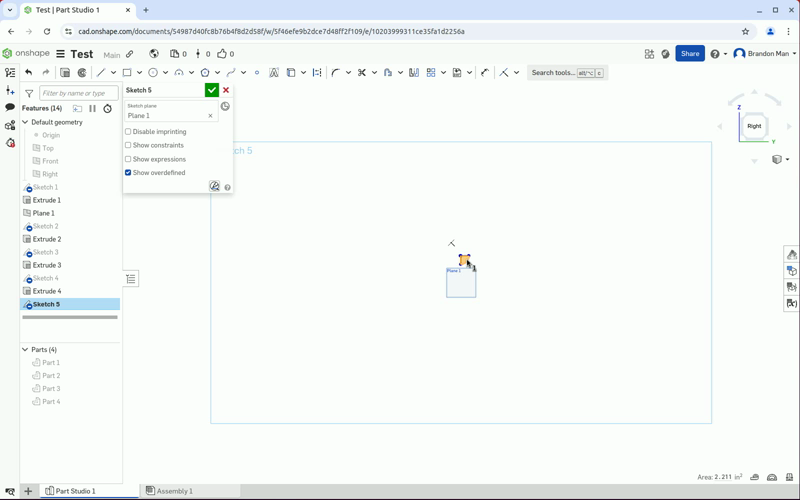
mouse_move(73, 352)
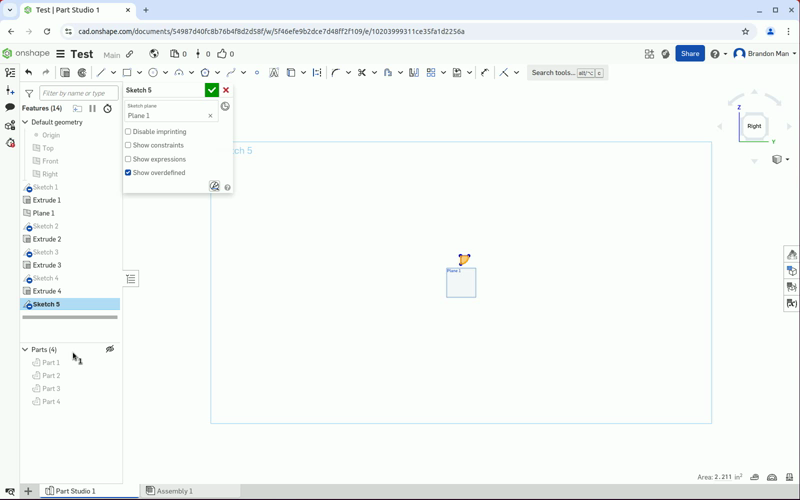
key(shift+y)
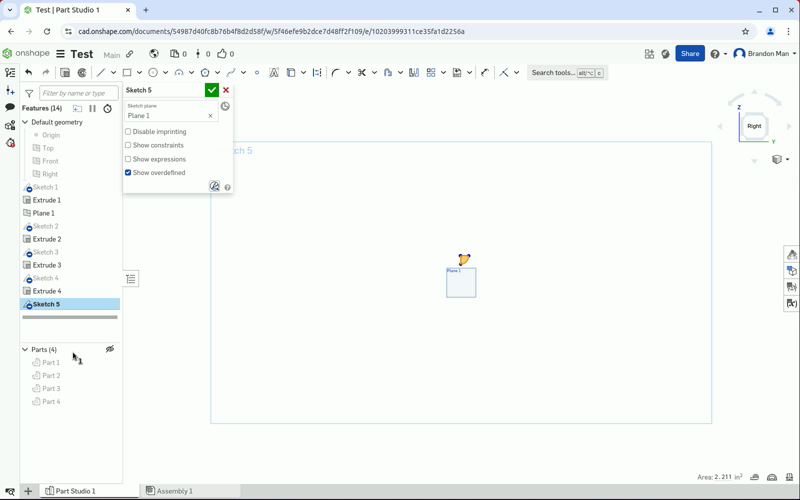
key(shift+e)
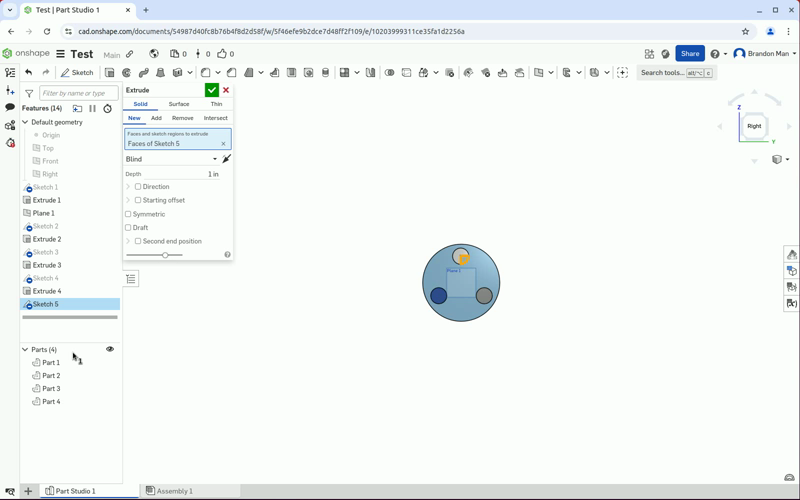
mouse_move(143, 106)
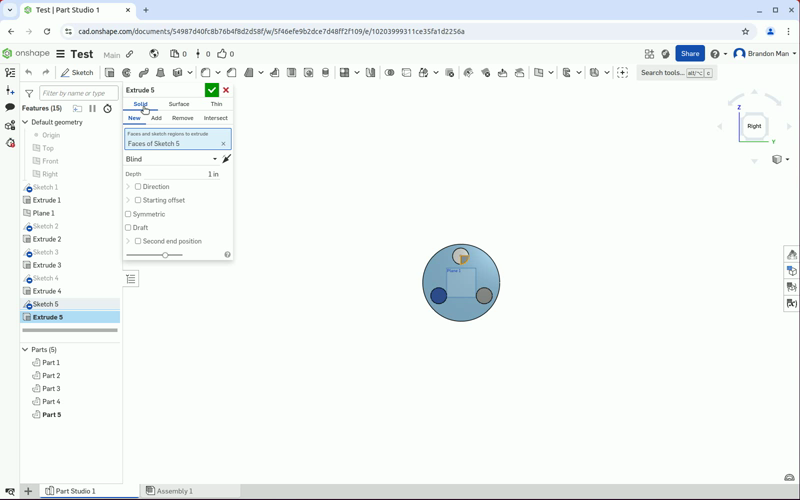
click(143, 106)
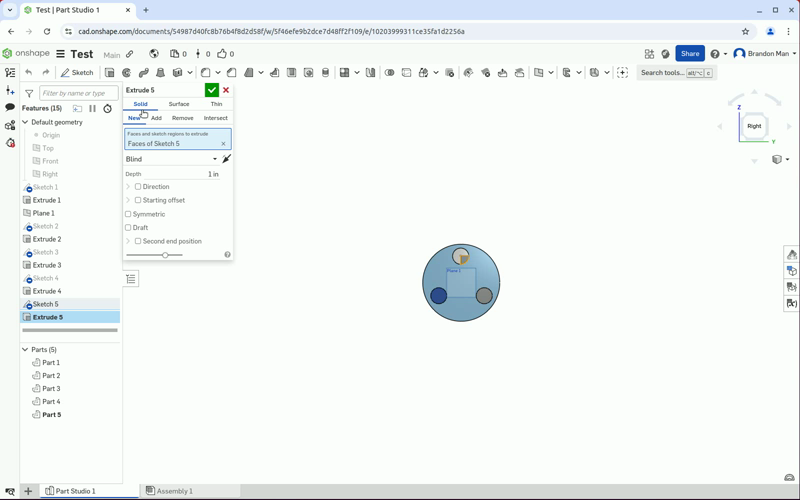
mouse_move(137, 120)
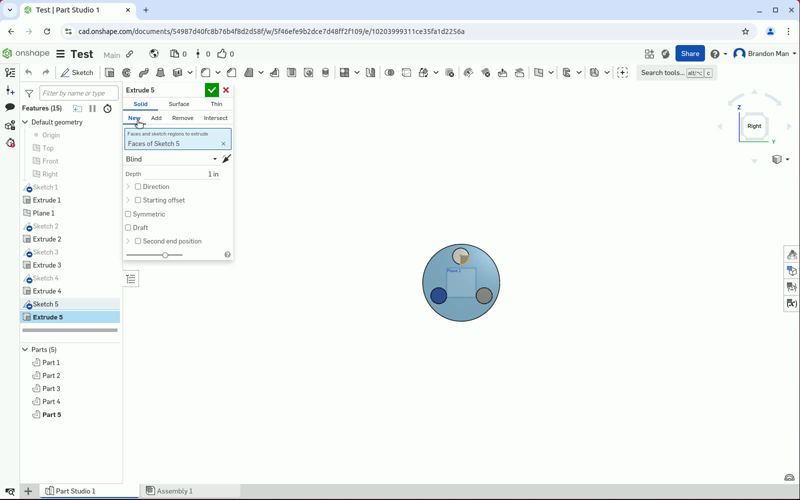
click(137, 120)
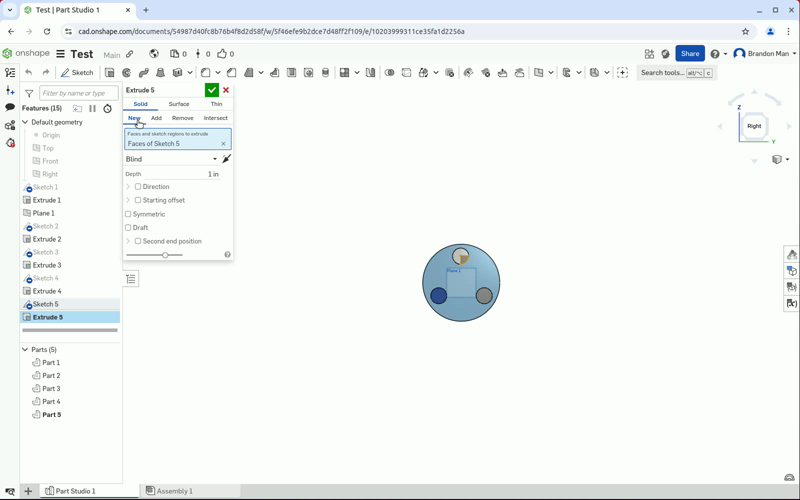
key(tab, 4)
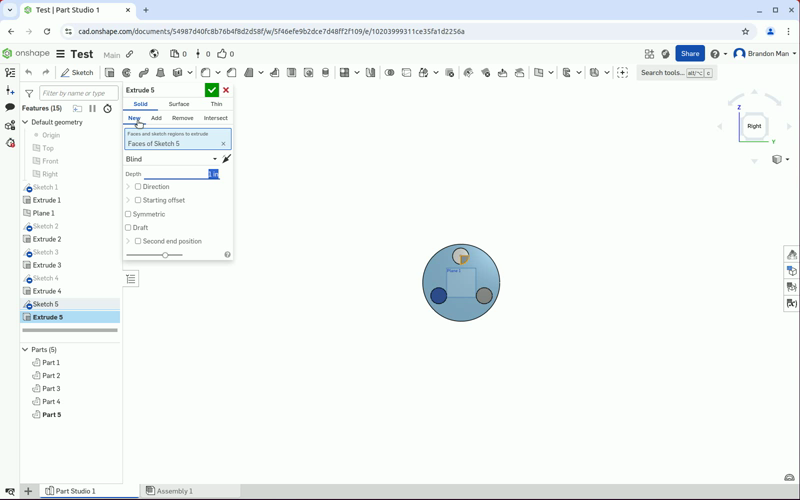
text(11.554)
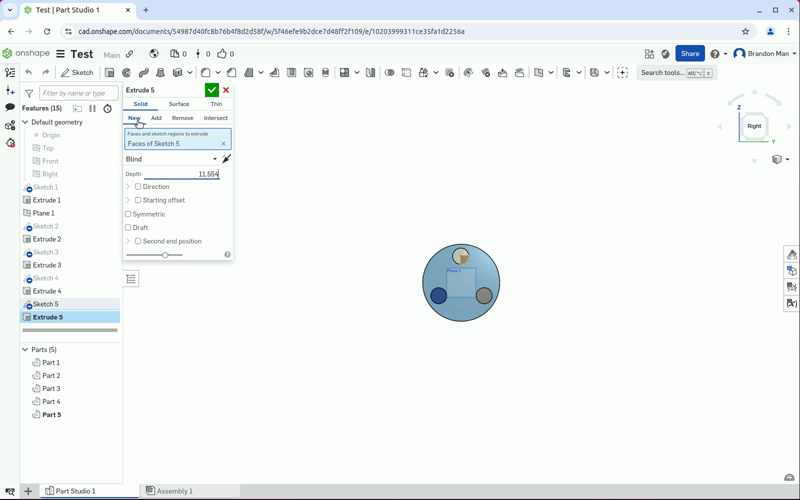
key(enter)
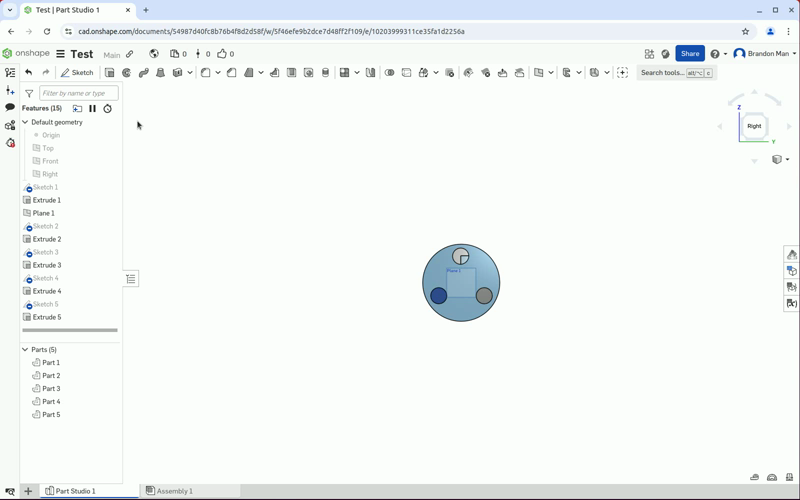
key(shift+h)
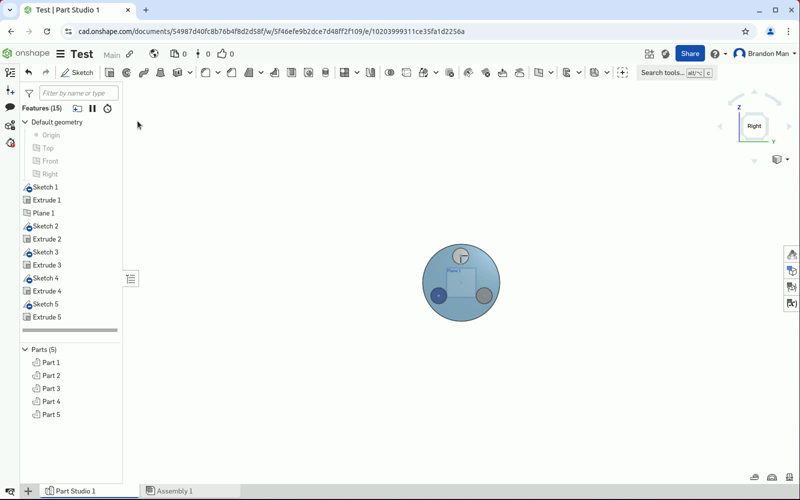
key(shift+h)
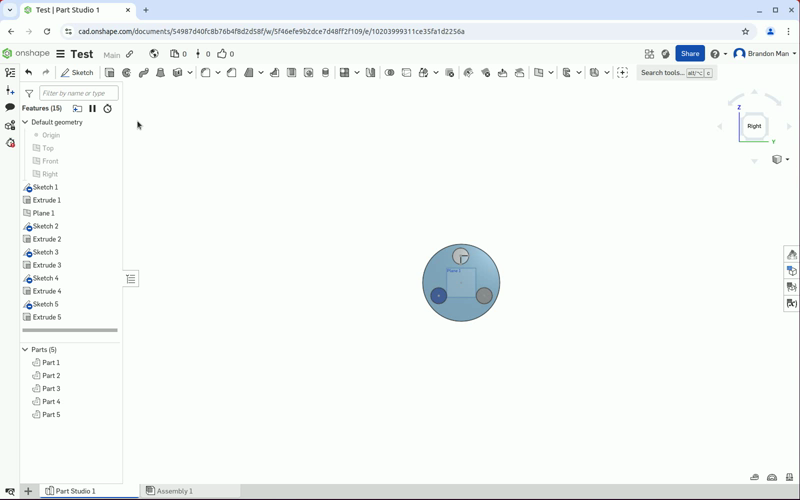
key(shift+7)
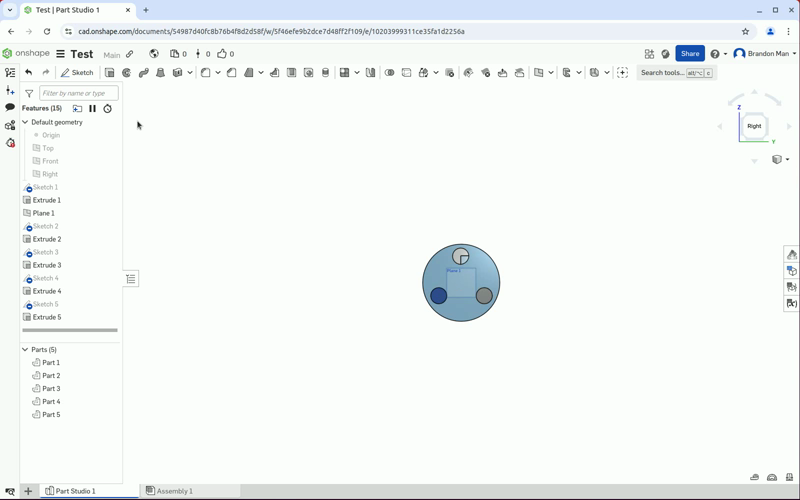
key(right, 2)
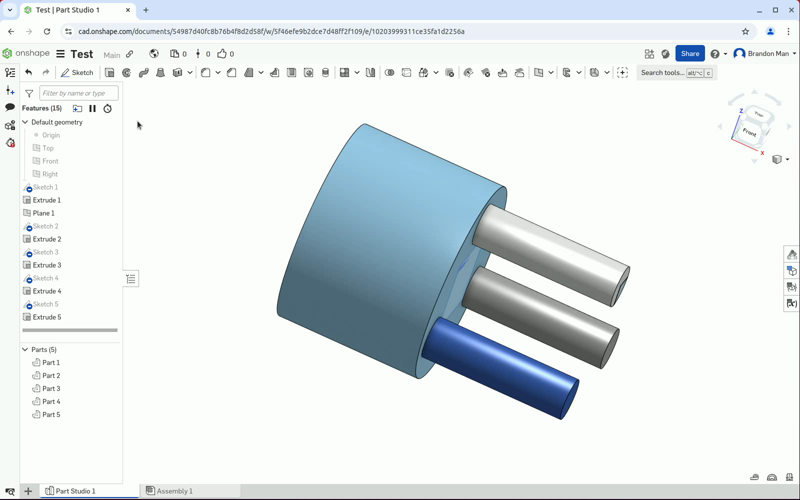
key(down, 2)
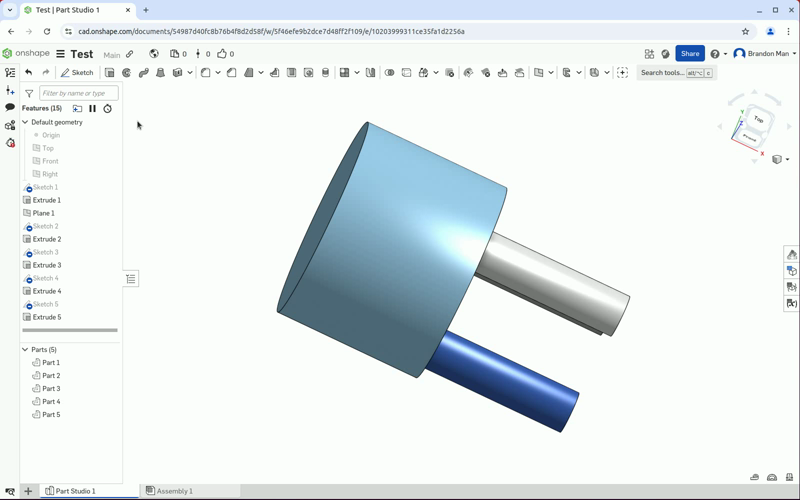
key(up, 2)
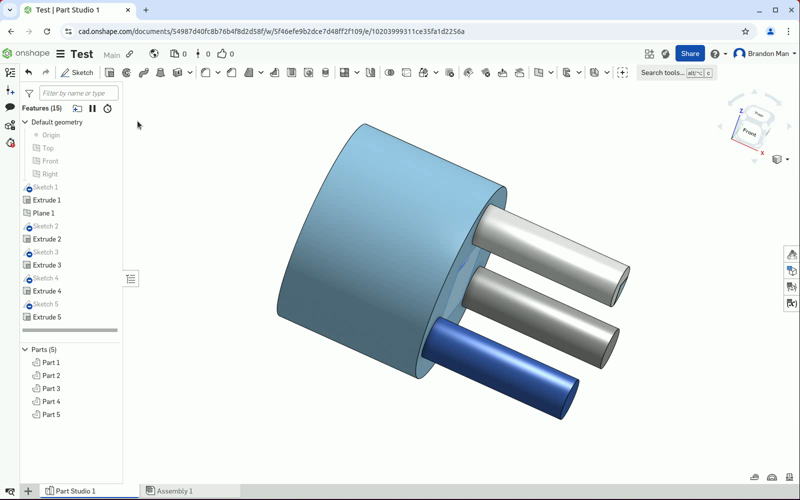
key(left, 2)
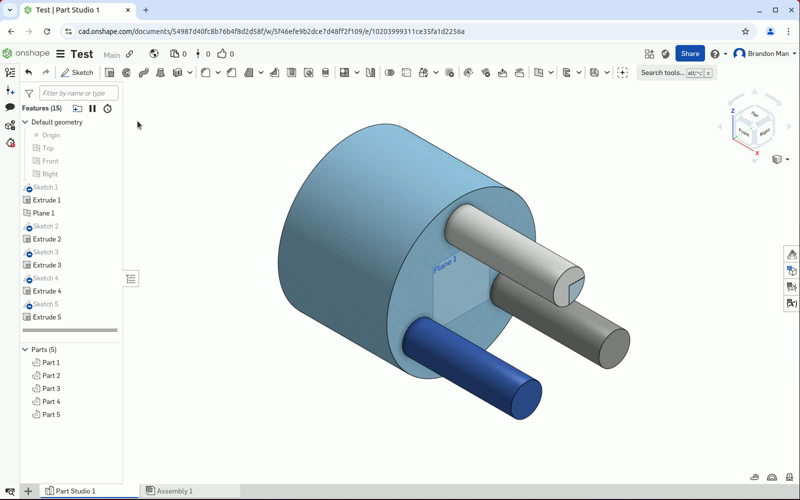
mouse_move(73, 189)
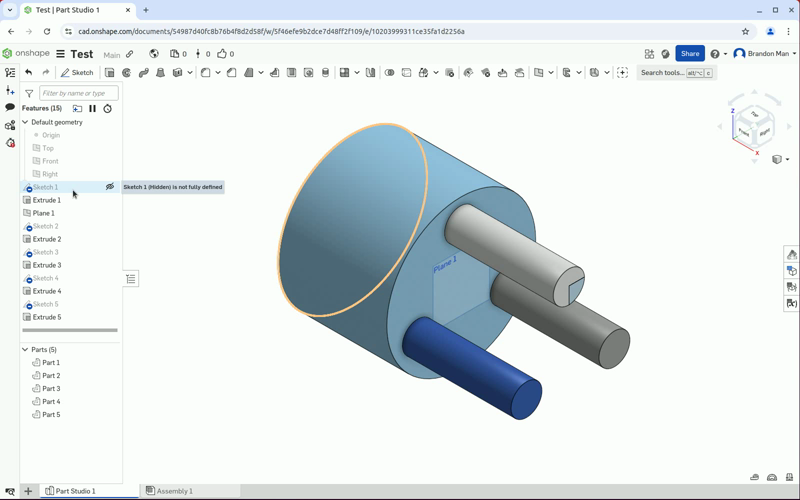
click(73, 189)